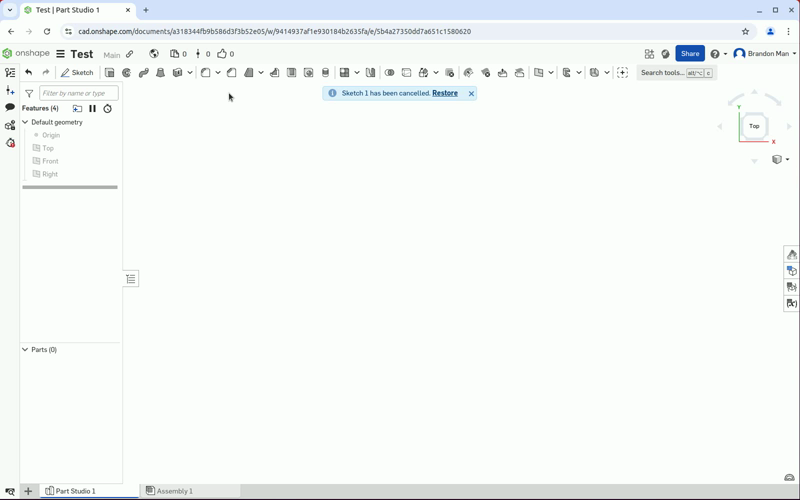
key(shift+h)
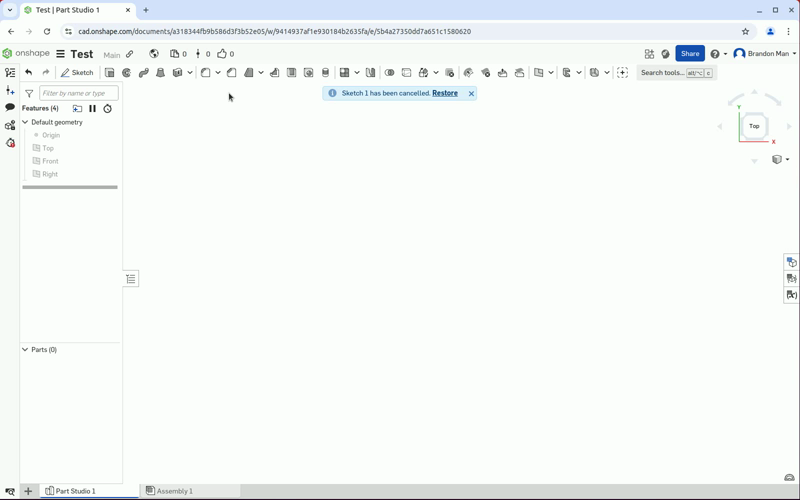
mouse_move(73, 352)
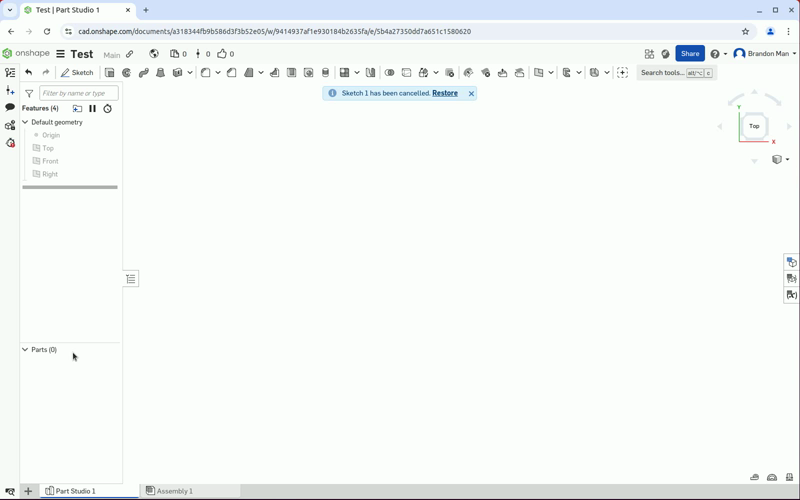
key(y)
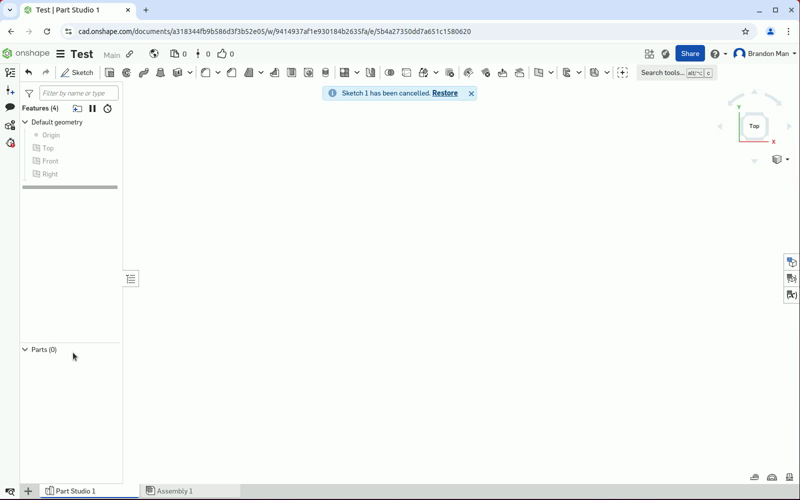
key(shift+p)
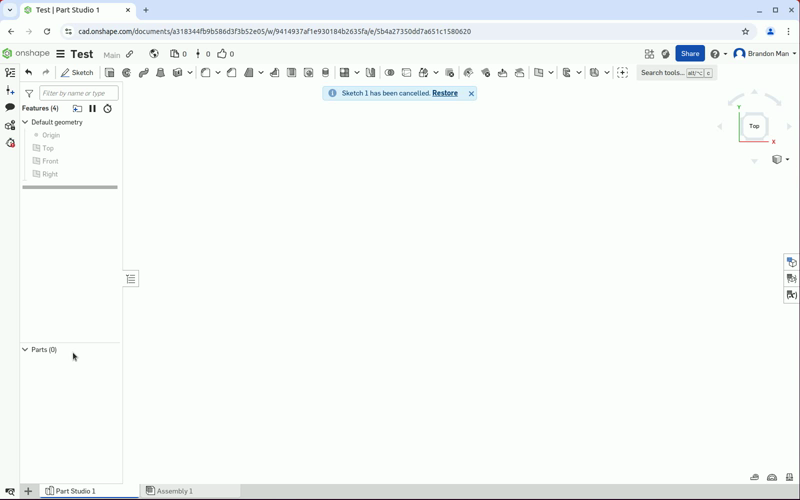
key(space)
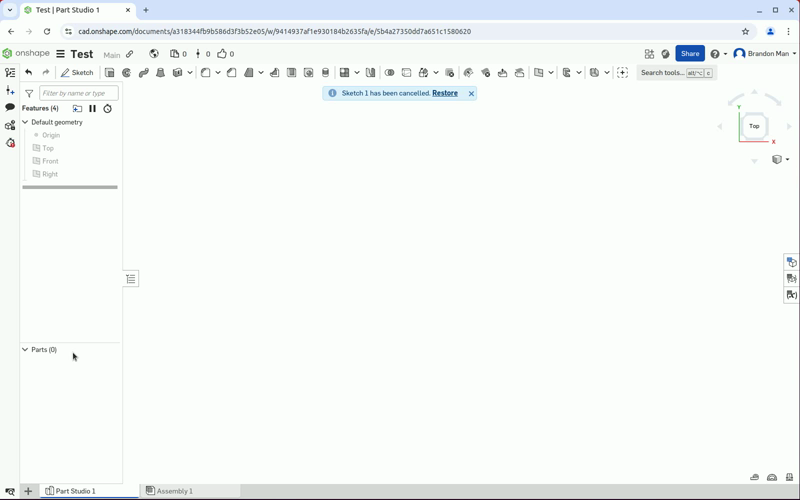
key_down(shift)
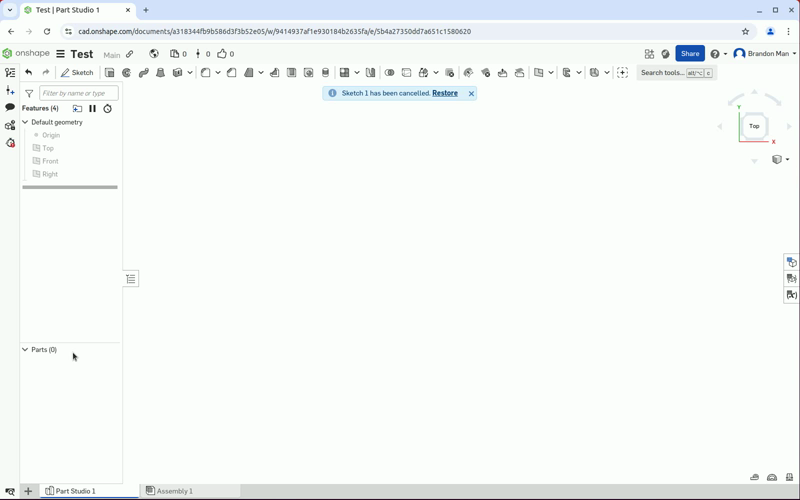
key(up)
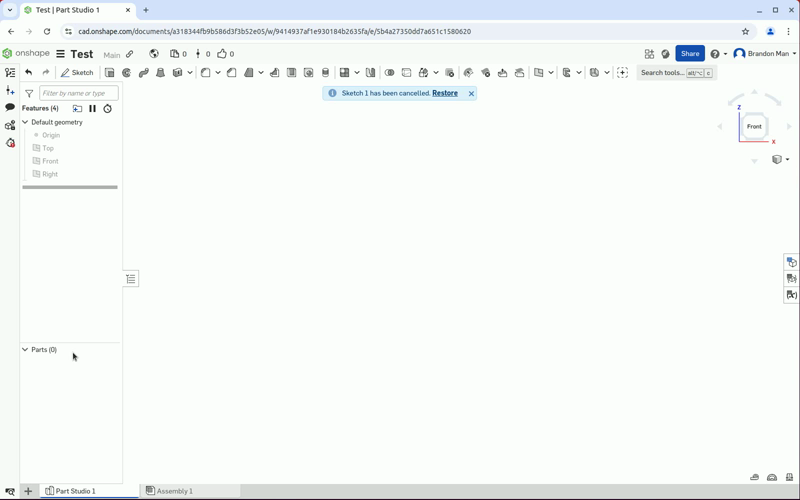
key_up(shift)
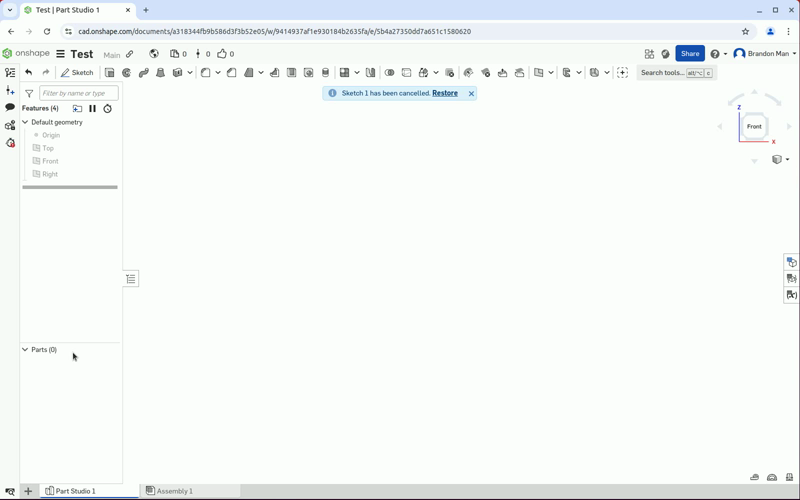
mouse_move(73, 352)
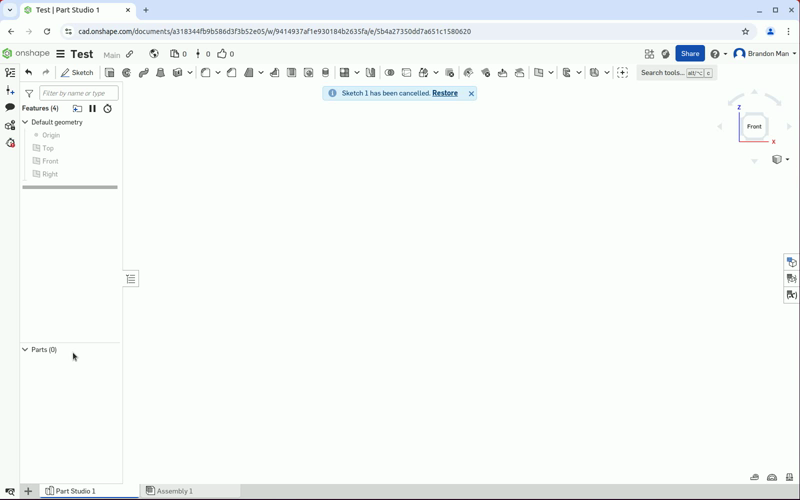
key(shift+y)
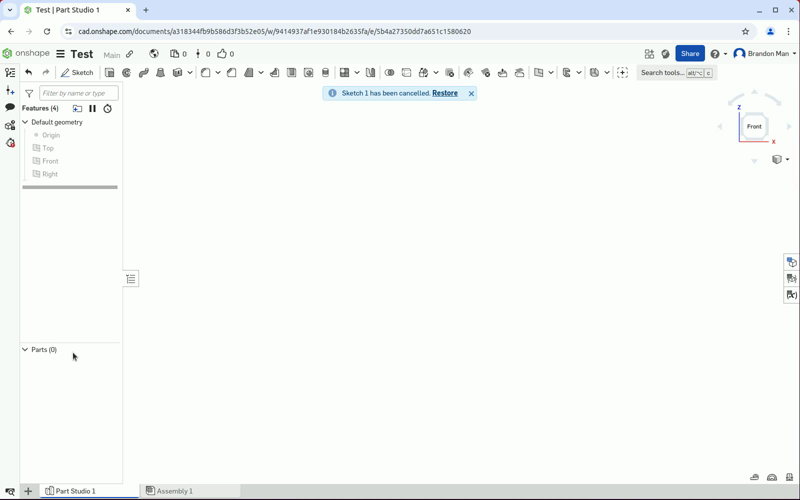
key(shift+s)
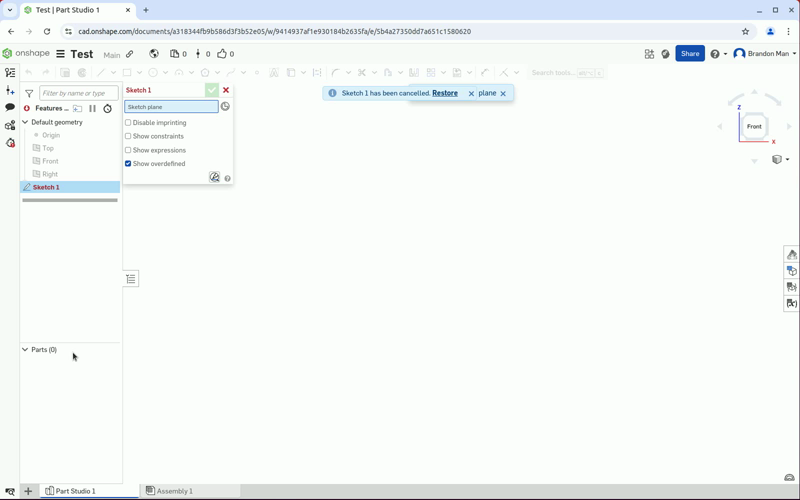
mouse_move(73, 163)
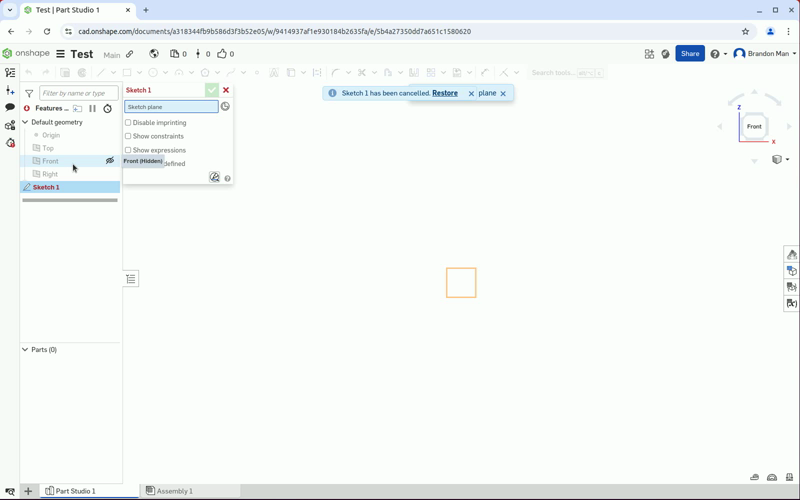
click(73, 163)
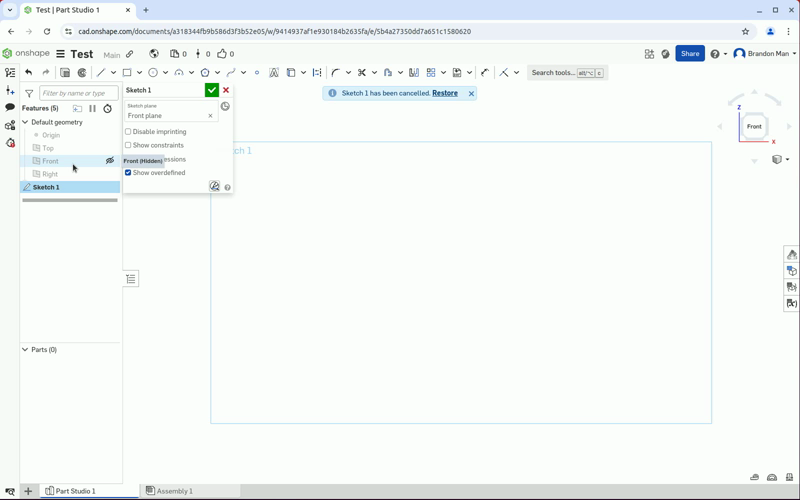
mouse_move(73, 352)
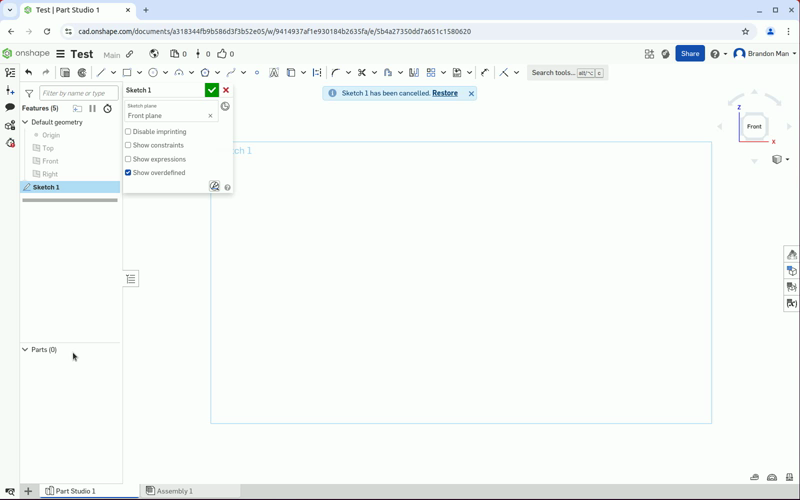
key(y)
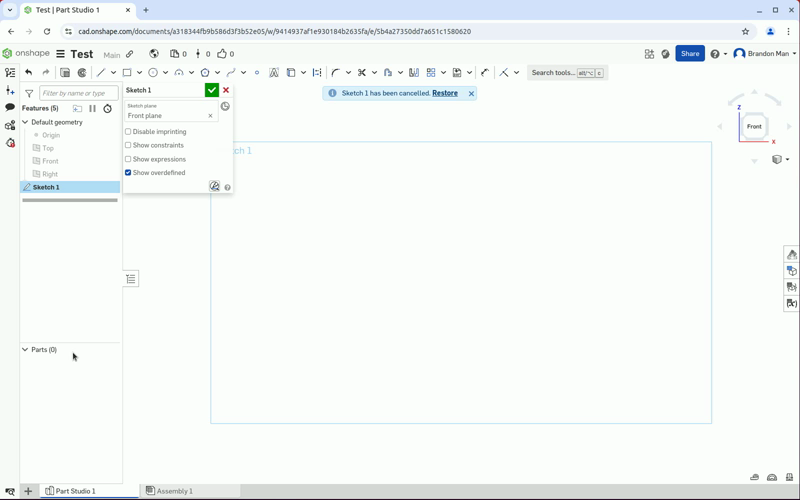
key(l)
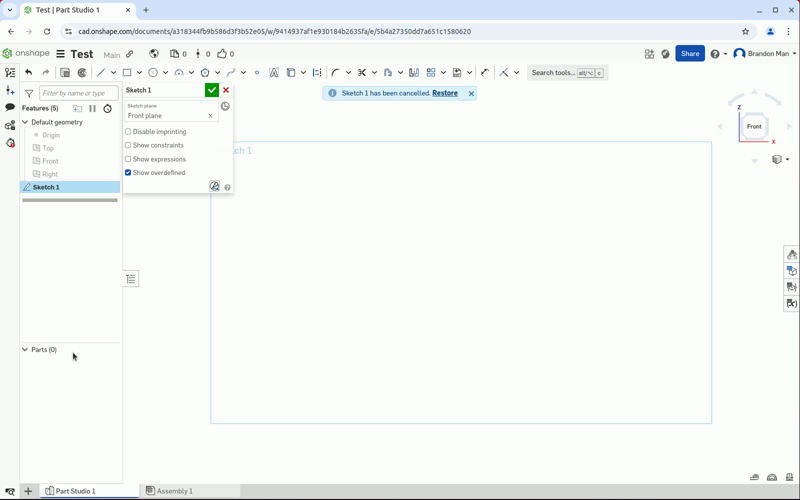
key_down(shift)
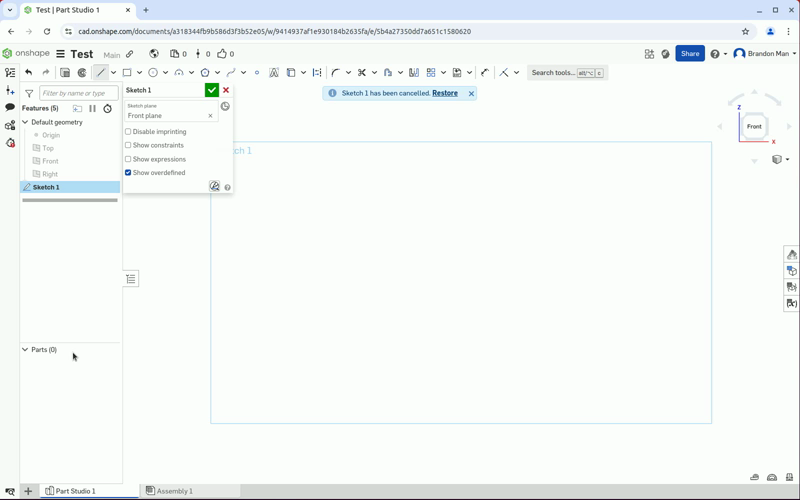
mouse_move(460, 282)
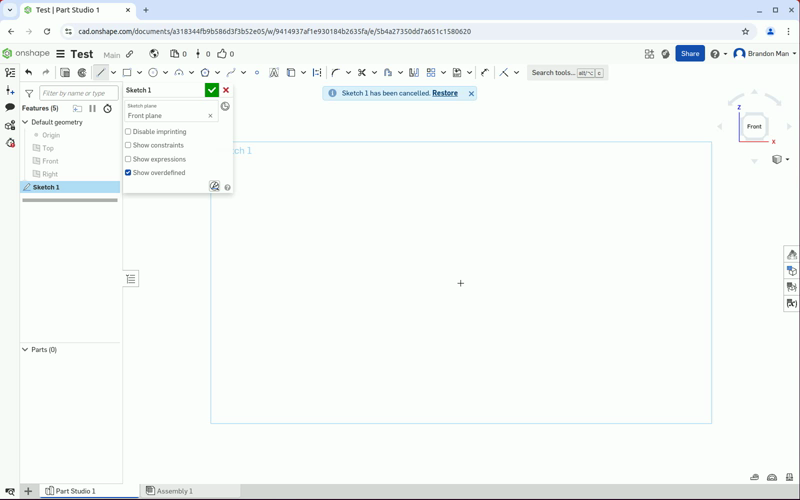
click(460, 282)
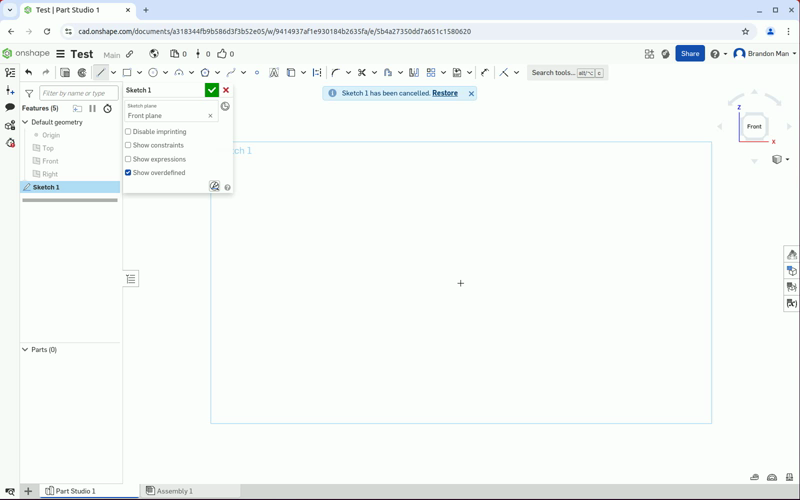
key_up(shift)
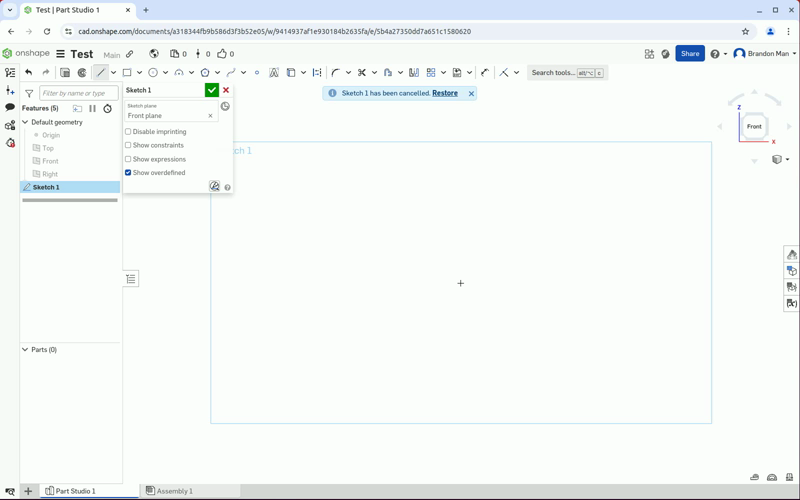
key_down(shift)
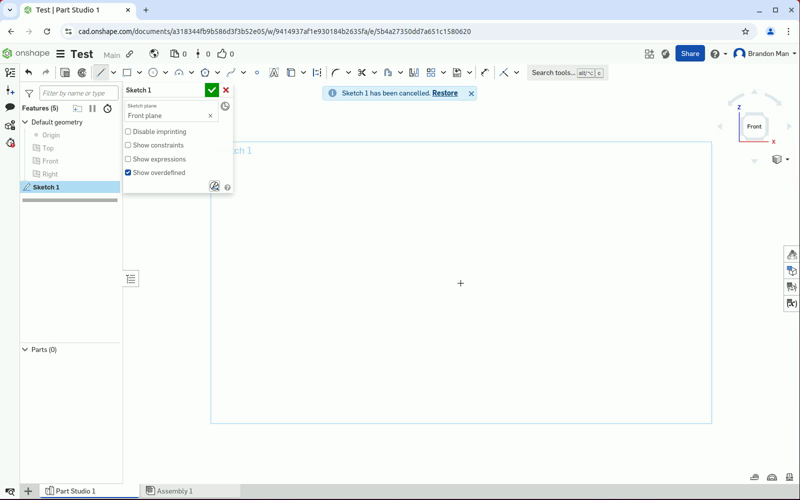
mouse_move(573, 282)
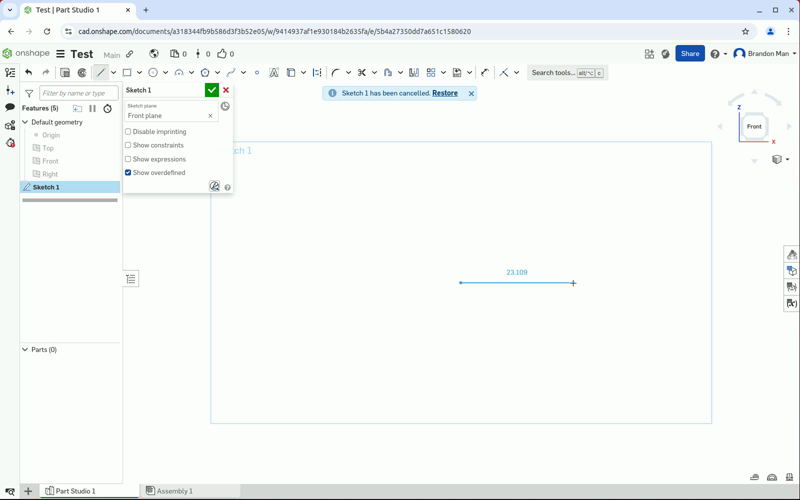
click(573, 282)
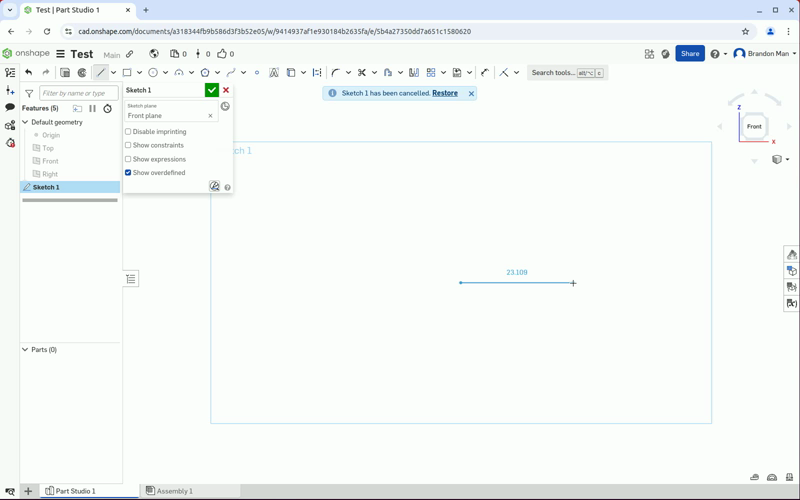
key_up(shift)
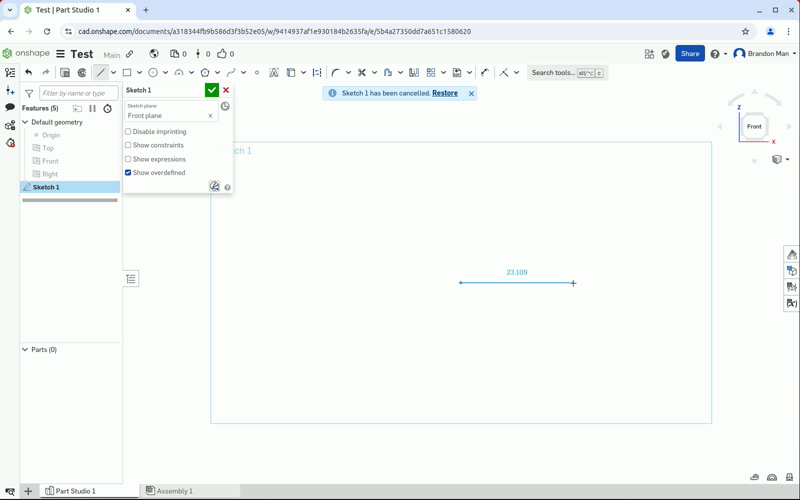
key_down(shift)
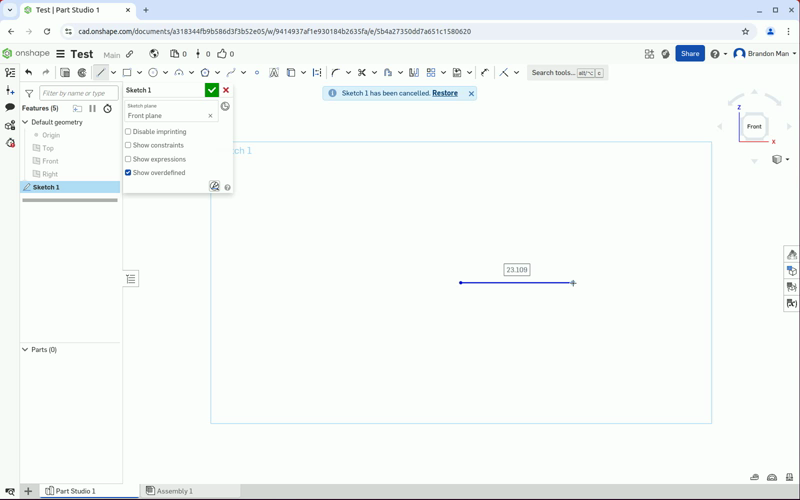
mouse_move(573, 189)
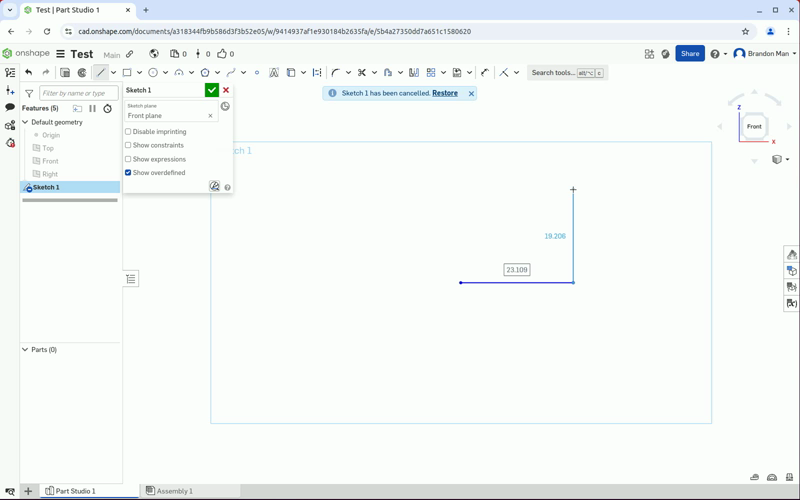
click(573, 189)
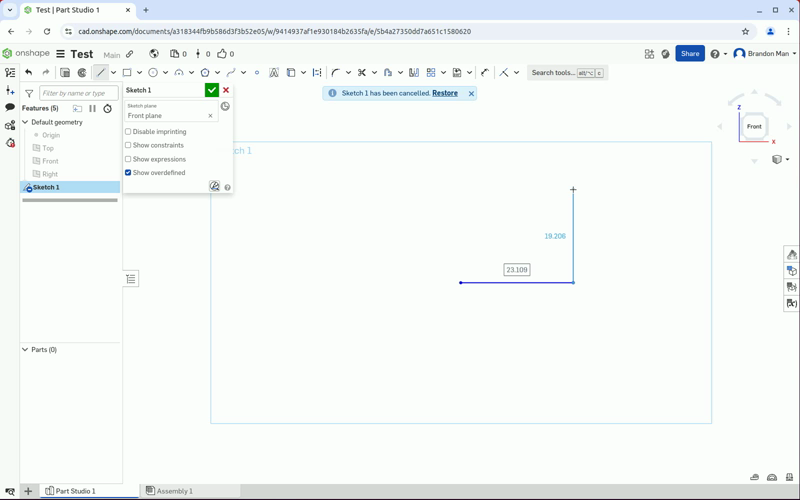
key_up(shift)
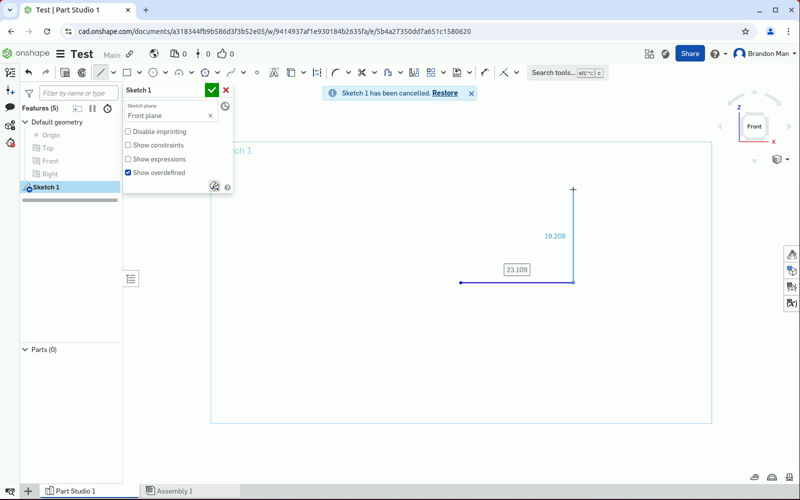
key_down(shift)
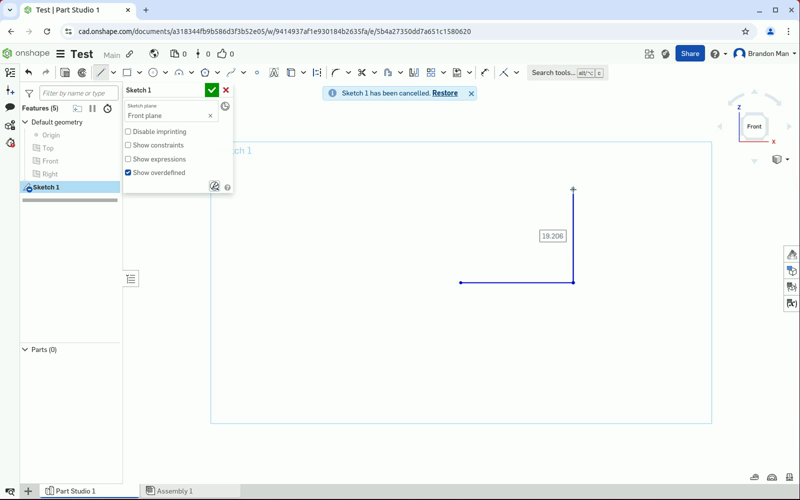
mouse_move(460, 189)
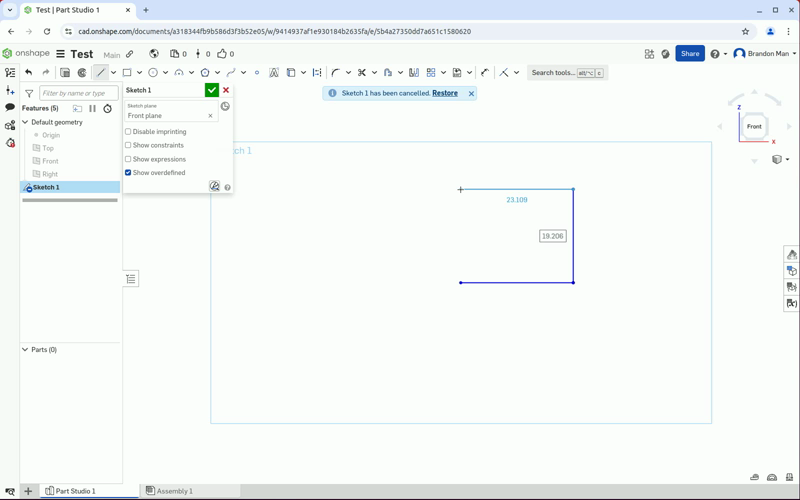
click(460, 189)
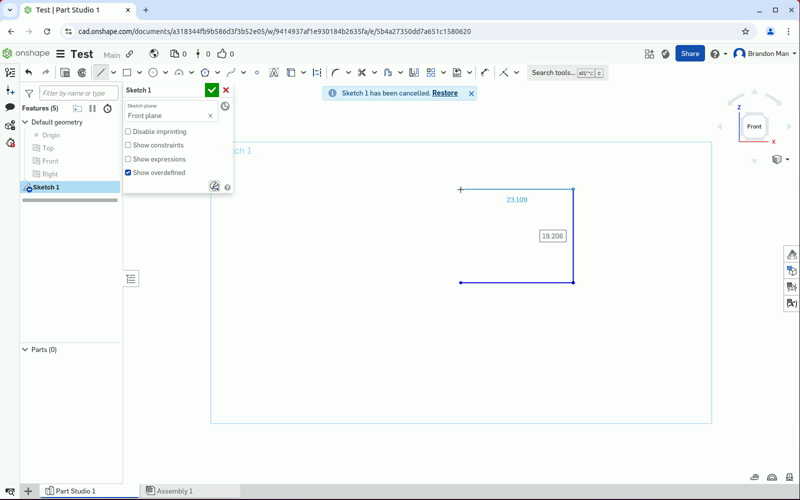
key_up(shift)
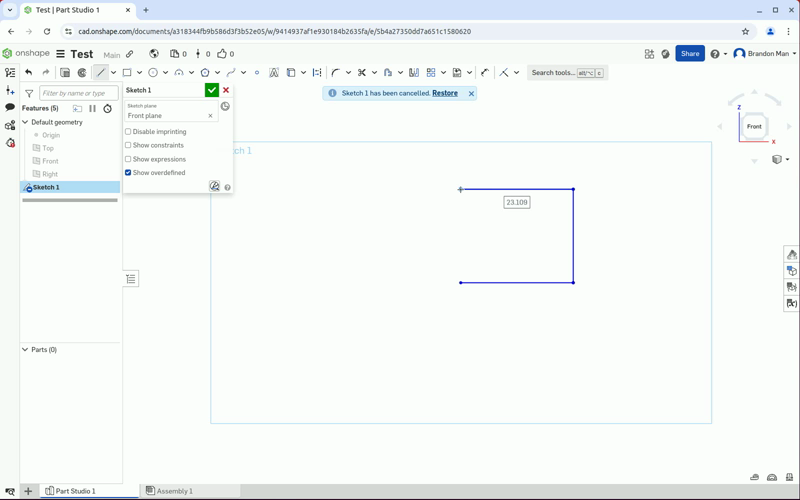
key_down(shift)
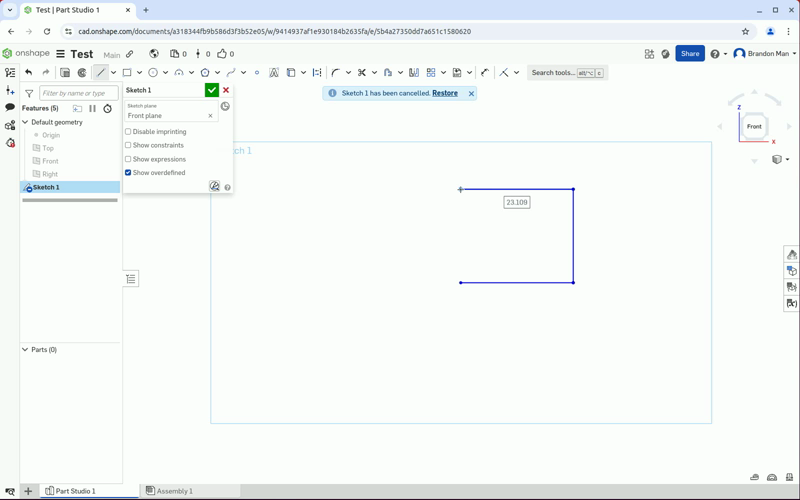
mouse_move(460, 282)
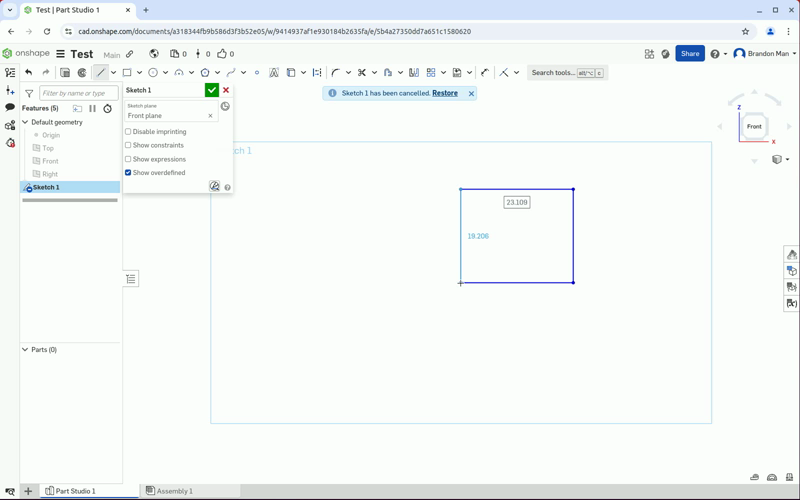
key_up(shift)
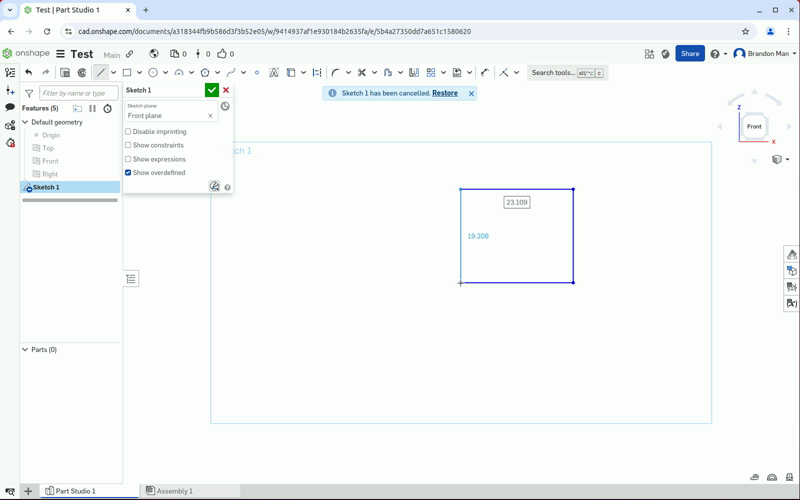
click(460, 282)
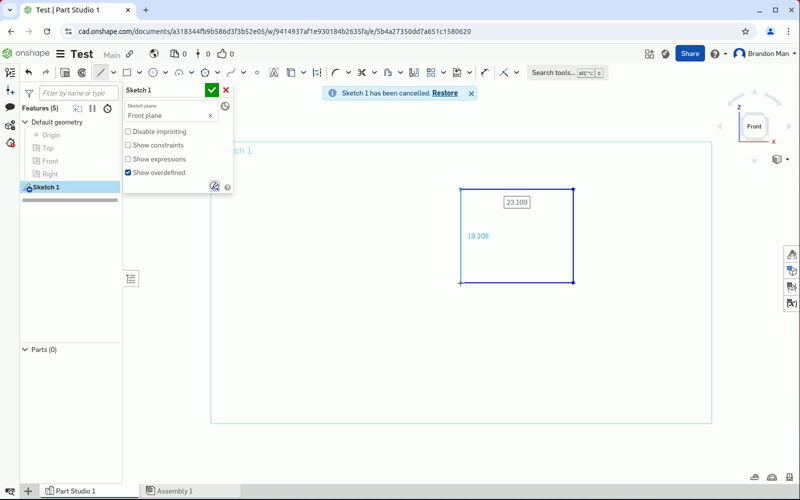
key(esc)
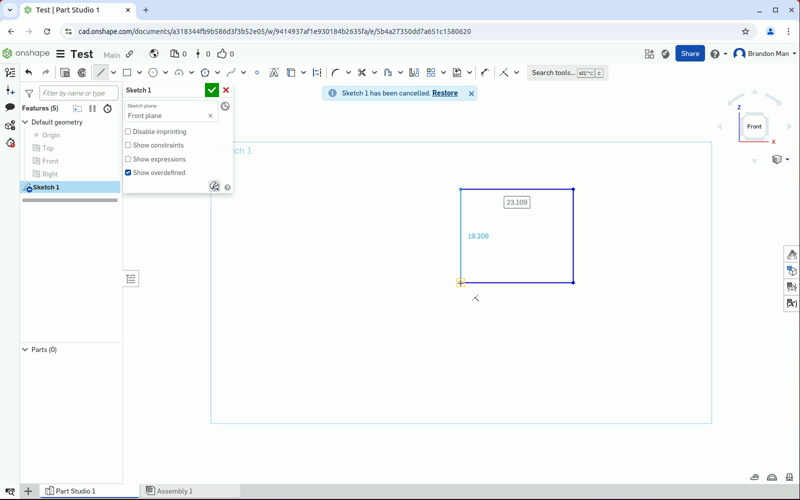
mouse_move(509, 270)
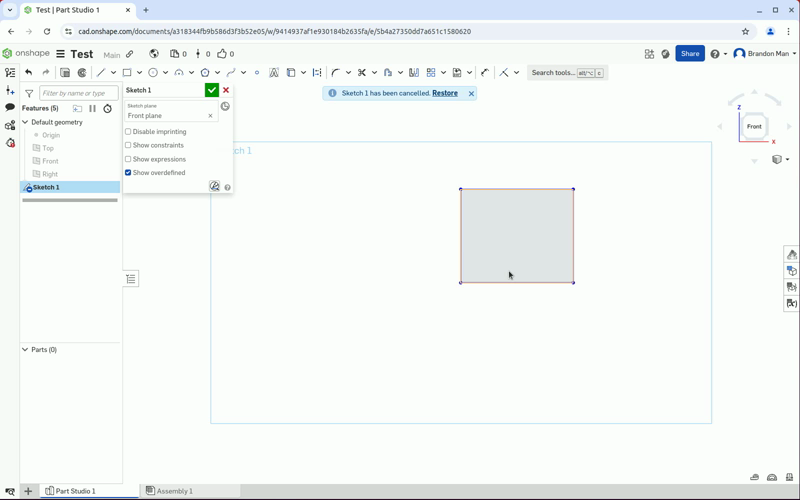
click(509, 270)
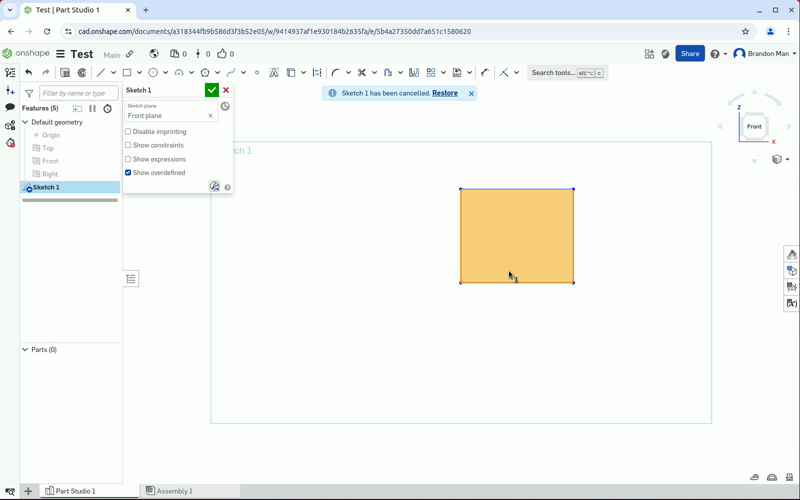
mouse_move(73, 352)
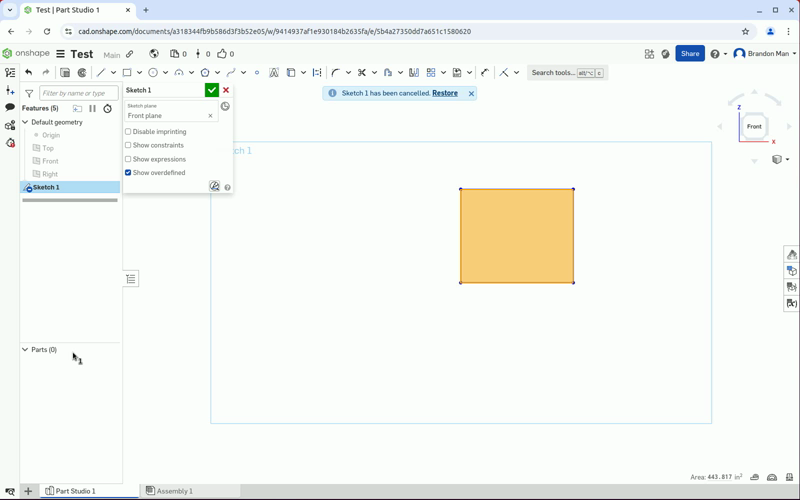
key(shift+y)
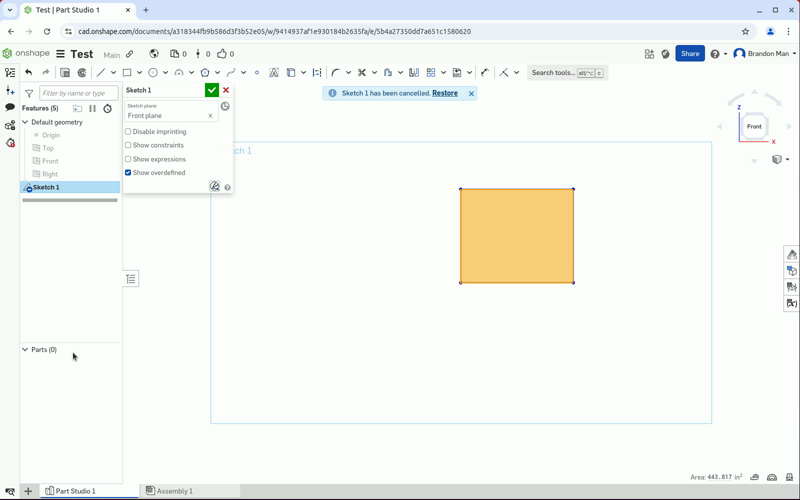
key(shift+e)
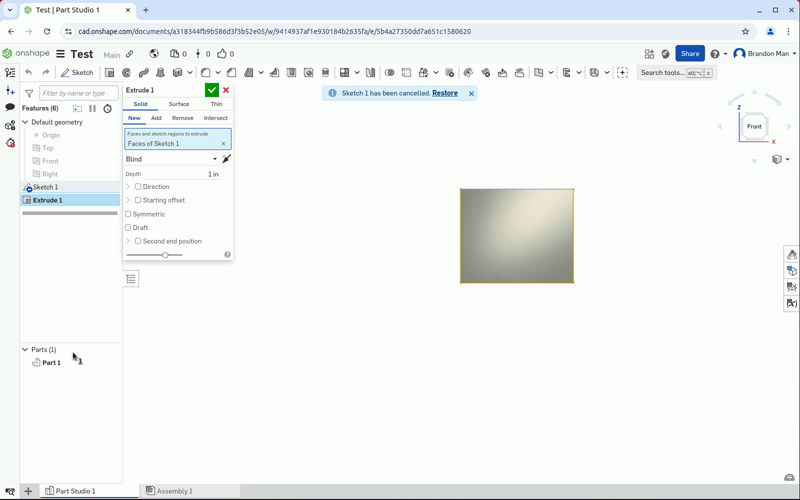
mouse_move(143, 106)
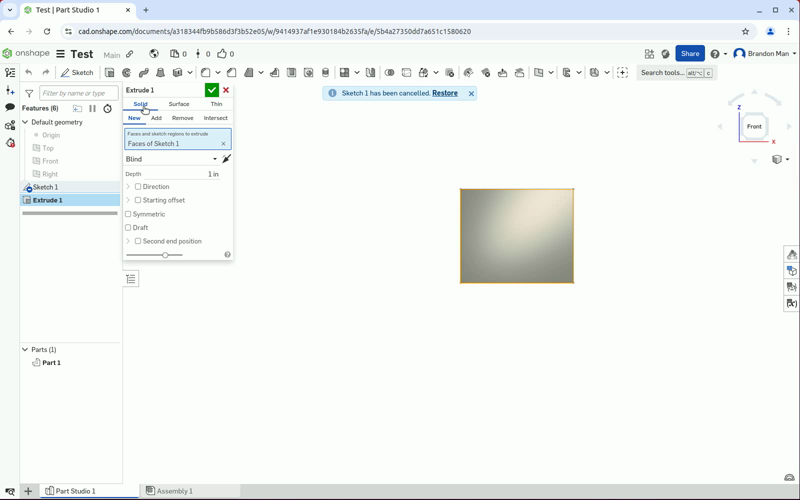
click(143, 106)
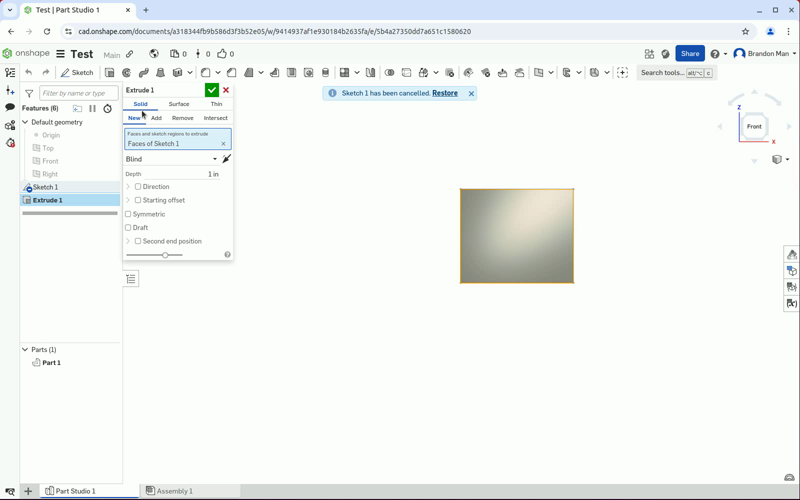
mouse_move(137, 120)
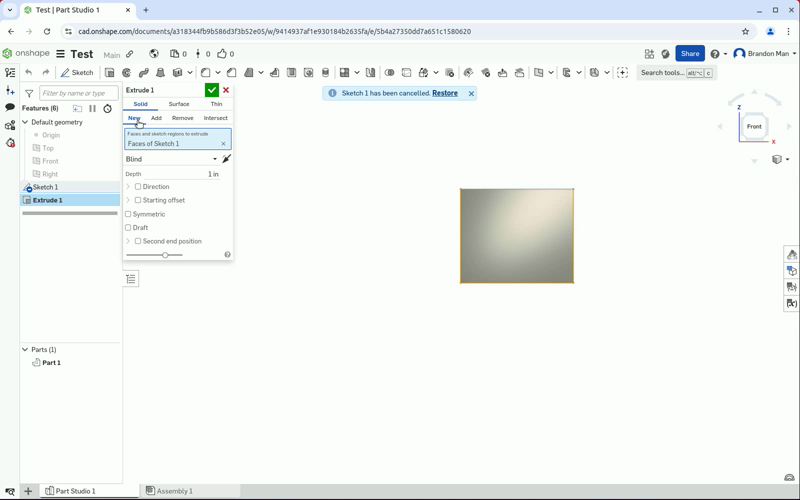
click(137, 120)
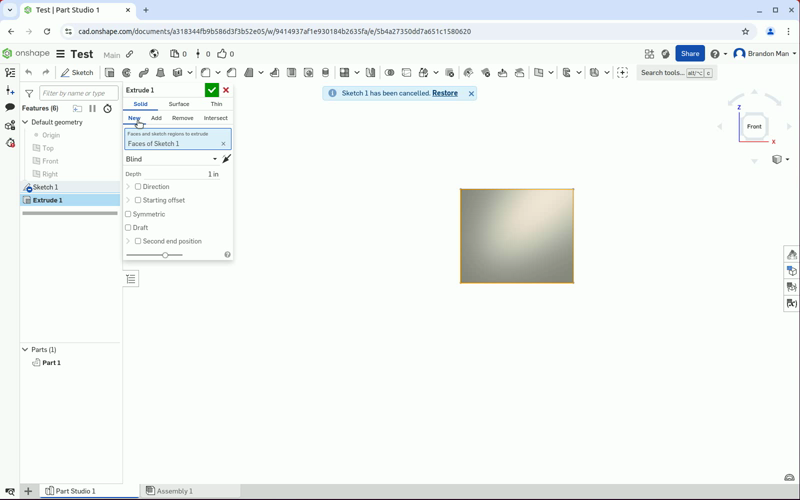
key(tab, 4)
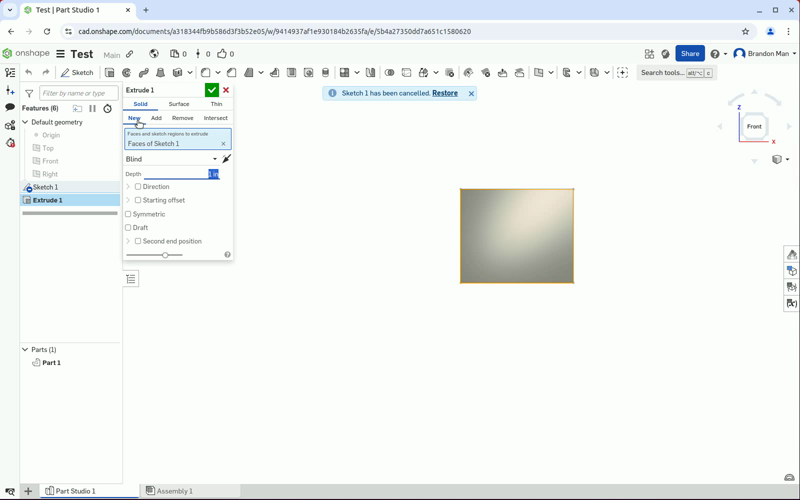
text(15.405)
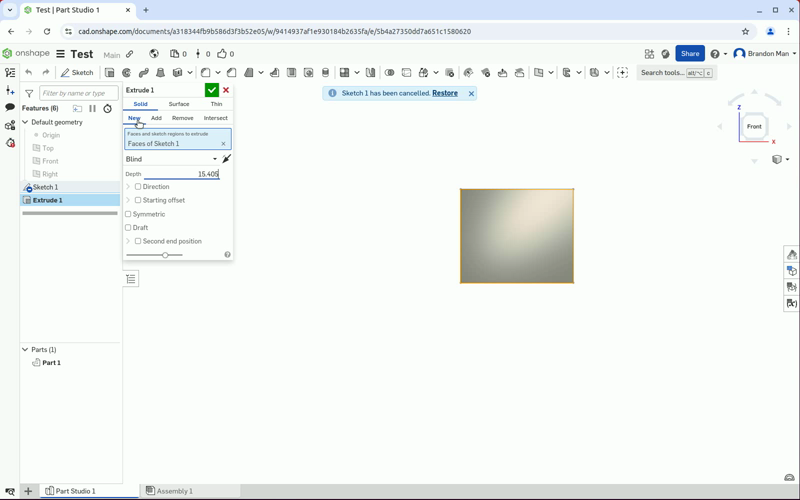
key(enter)
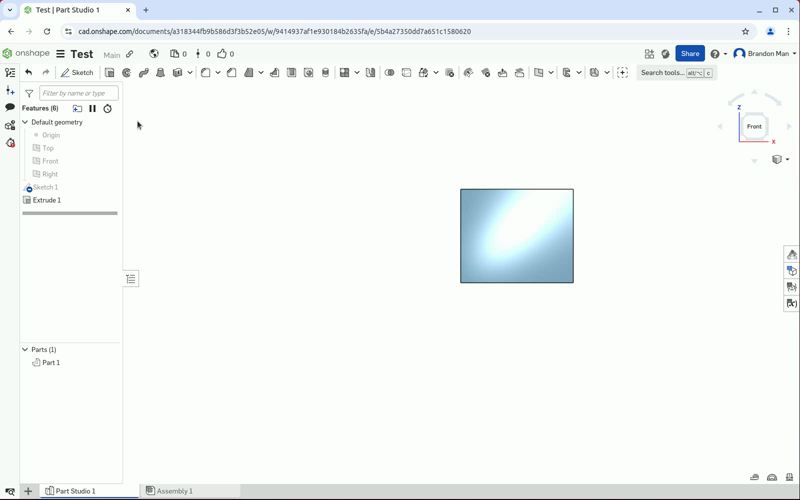
key(shift+h)
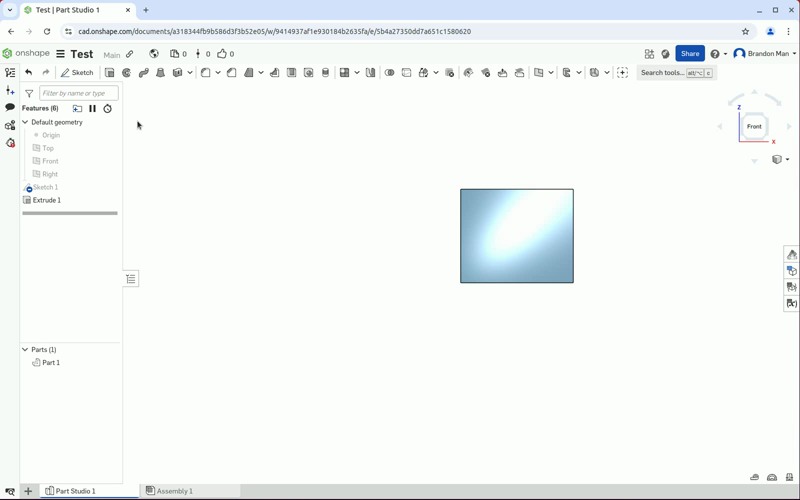
key(shift+h)
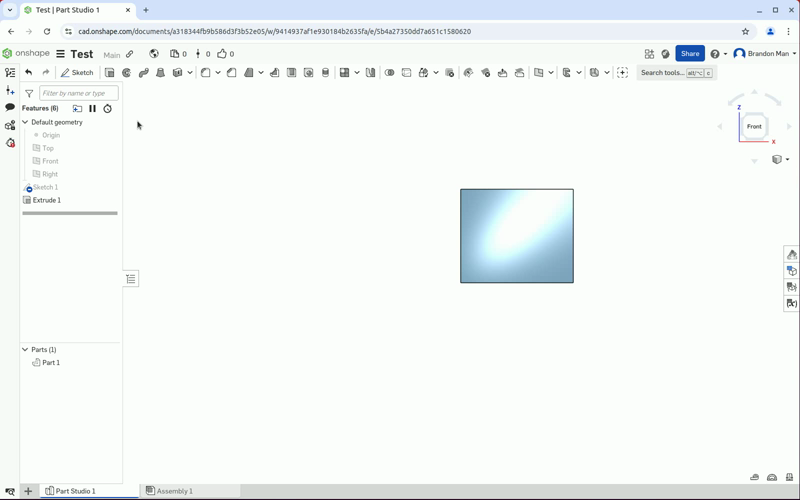
mouse_move(73, 189)
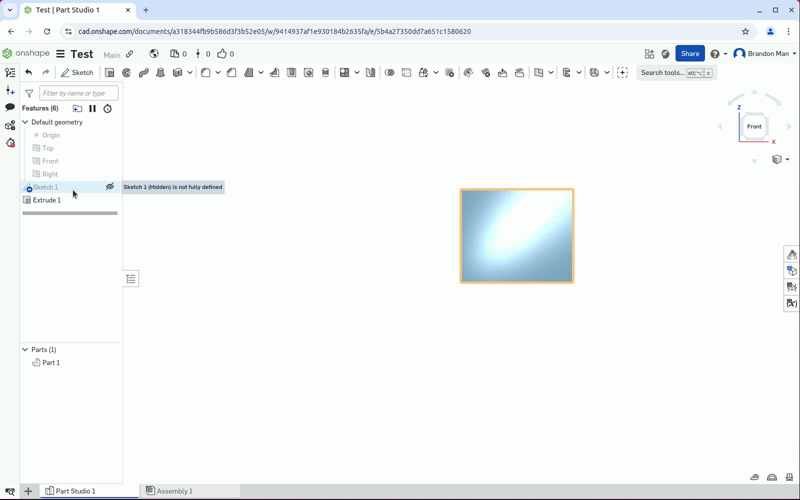
click(73, 189)
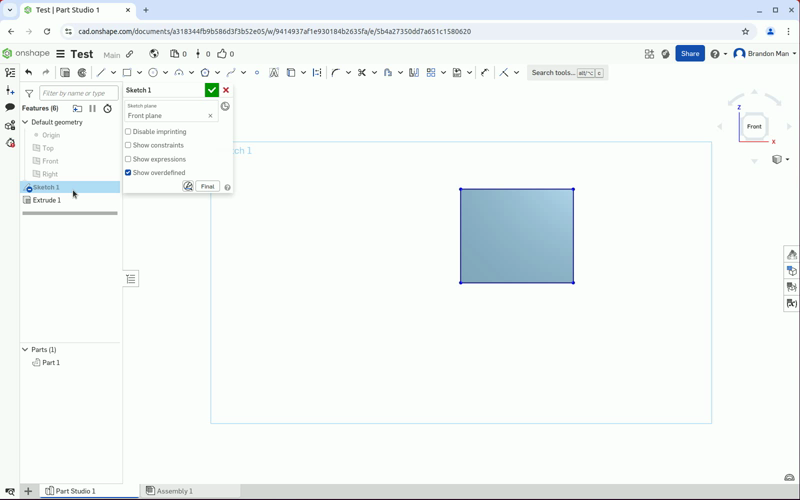
mouse_move(229, 92)
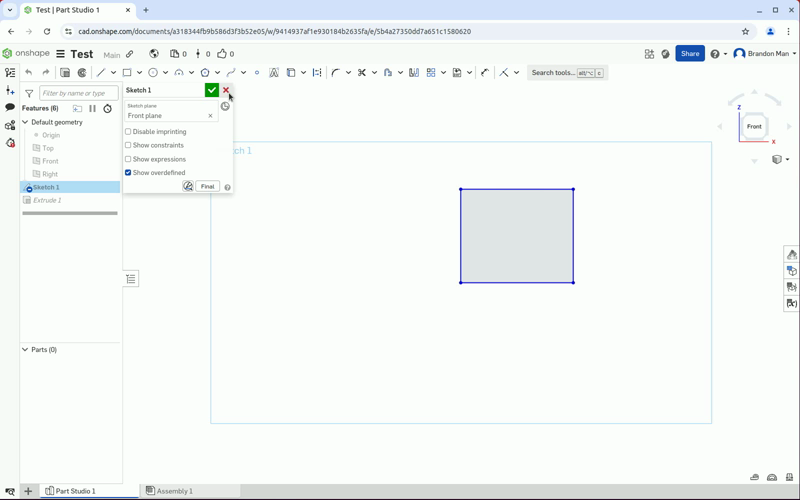
click(229, 92)
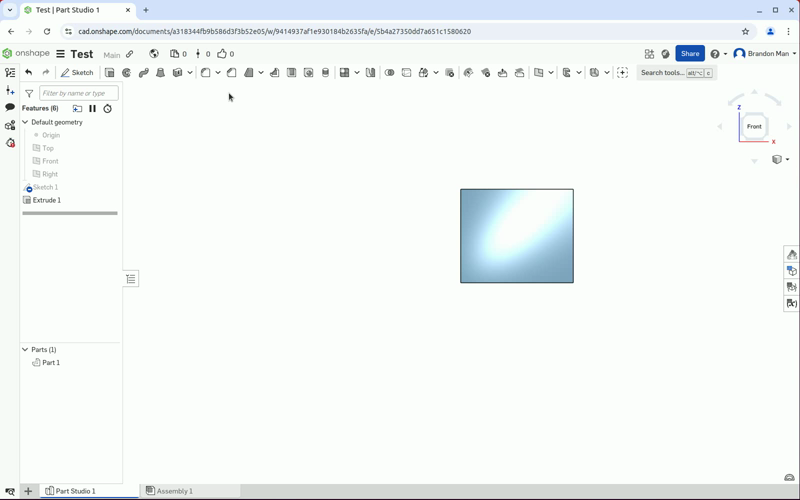
mouse_move(541, 75)
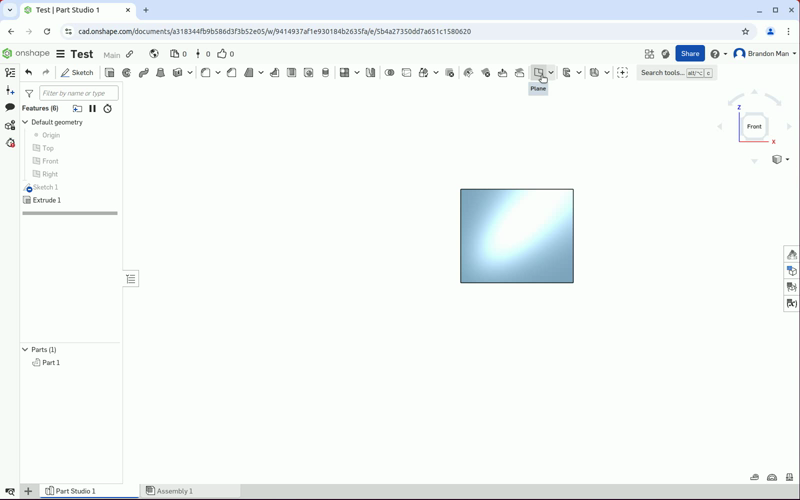
click(541, 75)
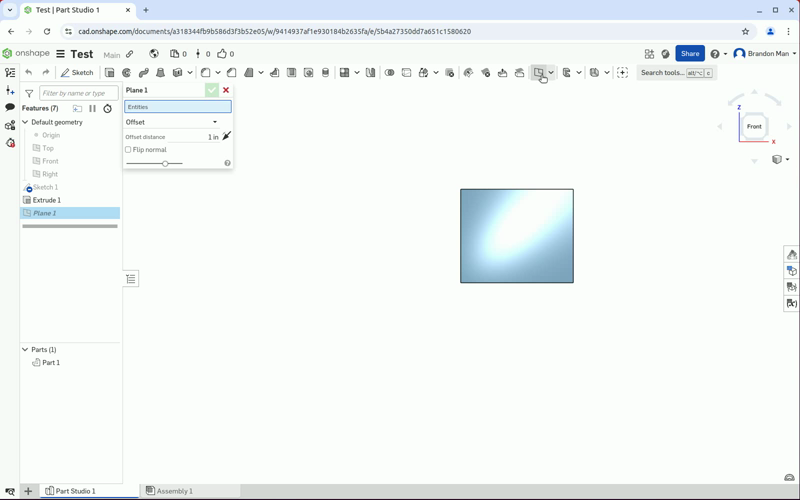
mouse_move(73, 163)
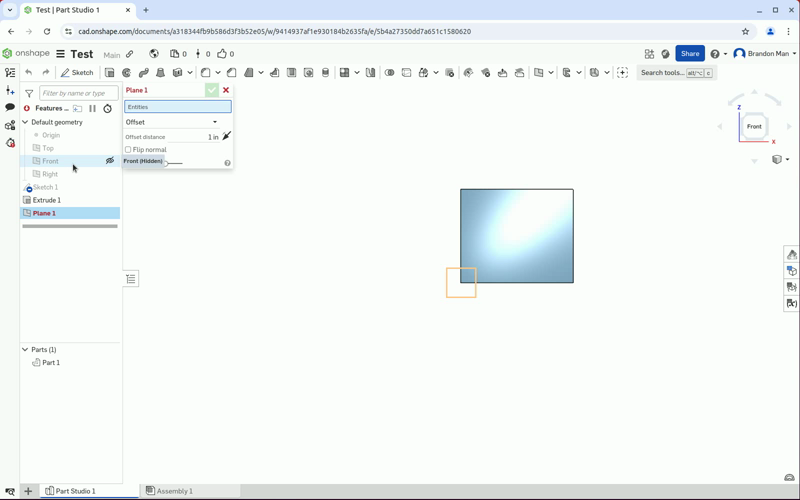
click(73, 163)
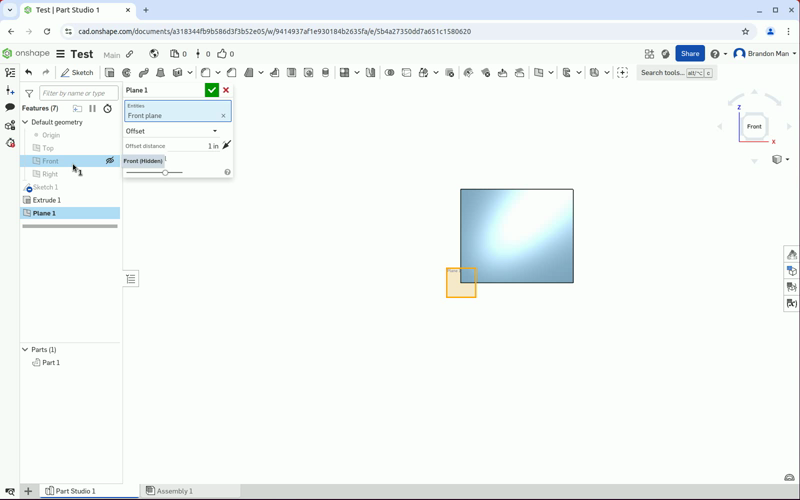
key(tab, 2)
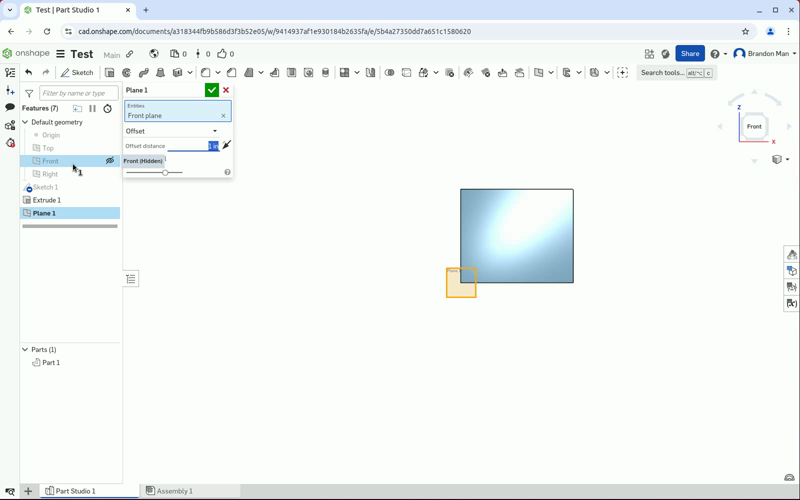
text(15.405)
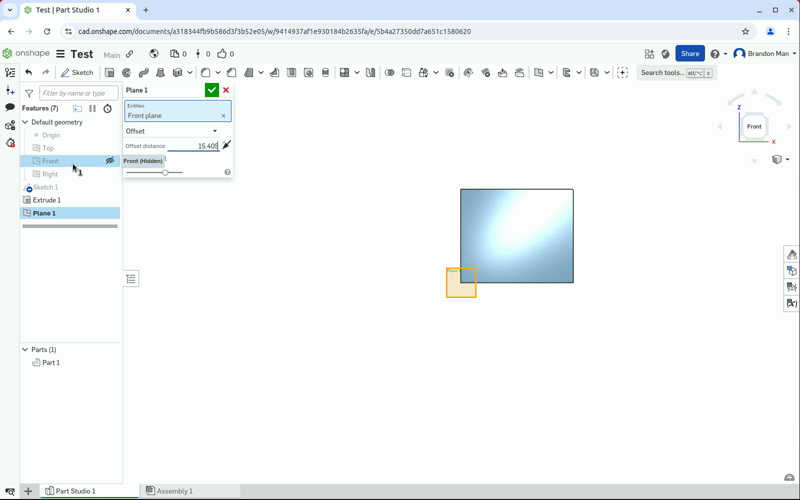
key(enter, 2)
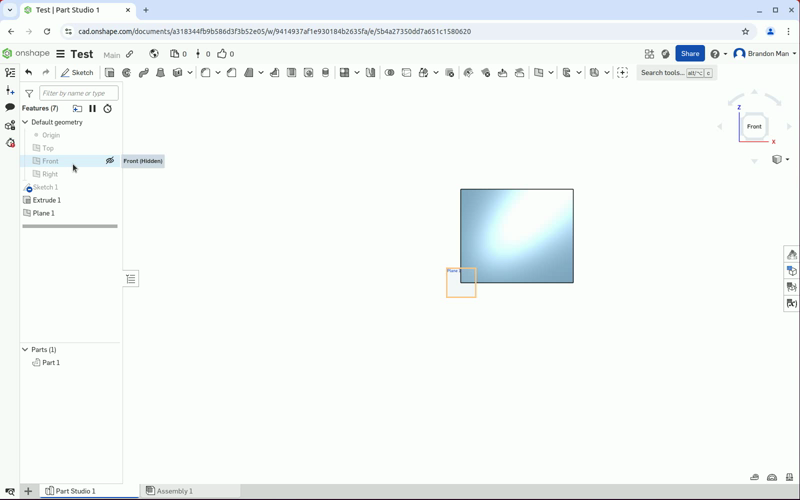
key(shift+s)
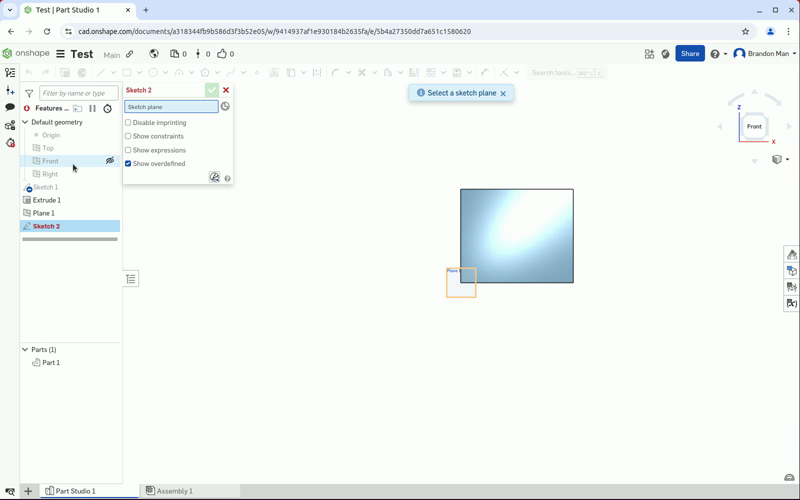
mouse_move(73, 215)
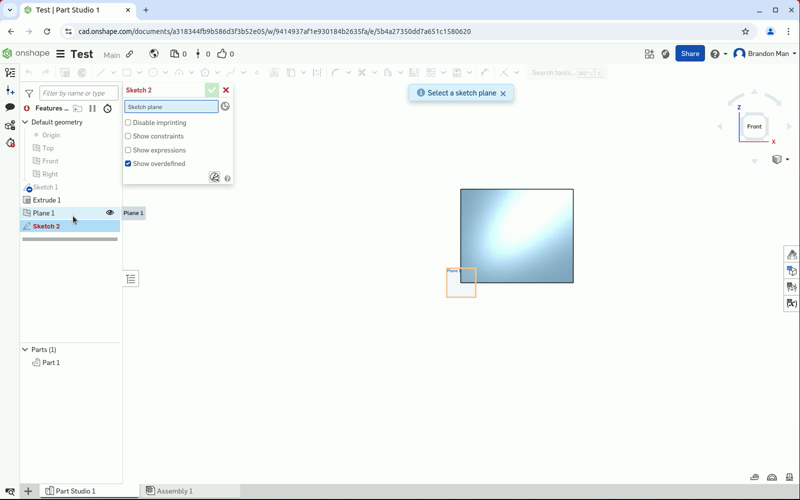
click(73, 215)
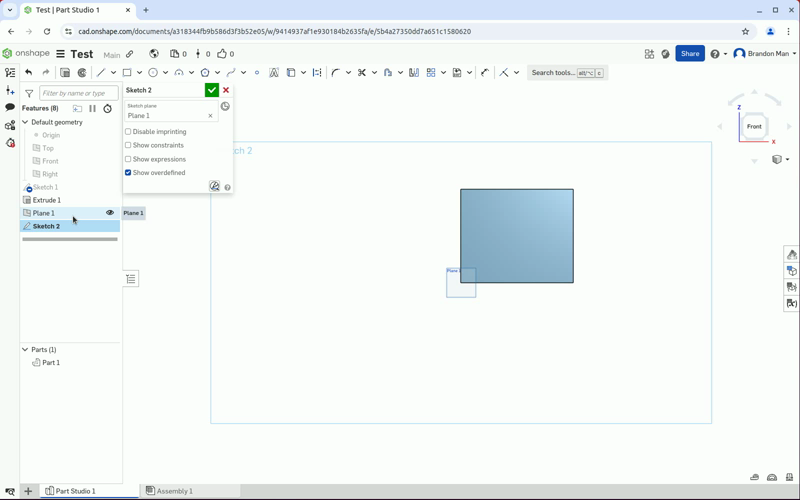
mouse_move(73, 352)
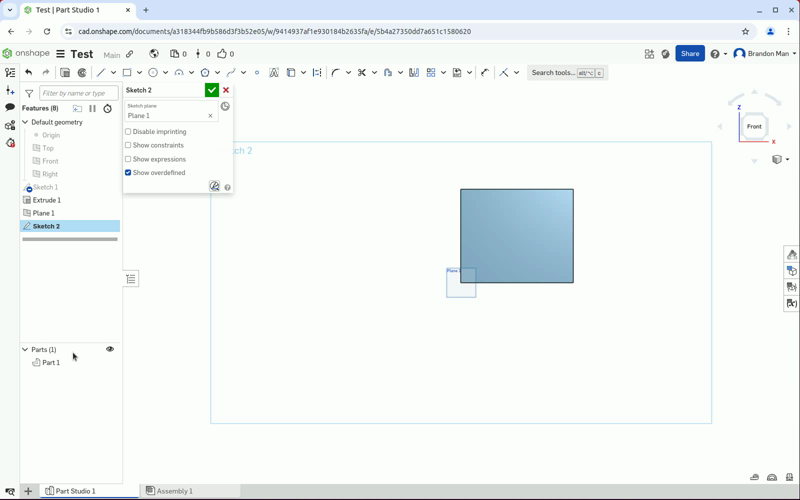
key(y)
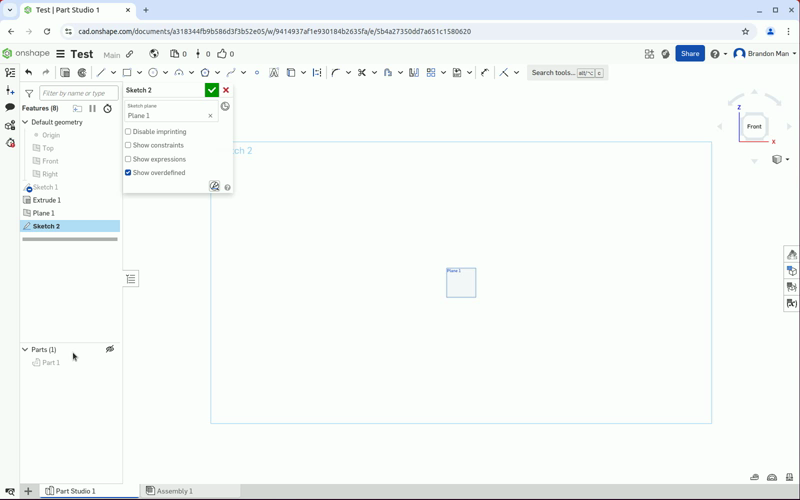
key(l)
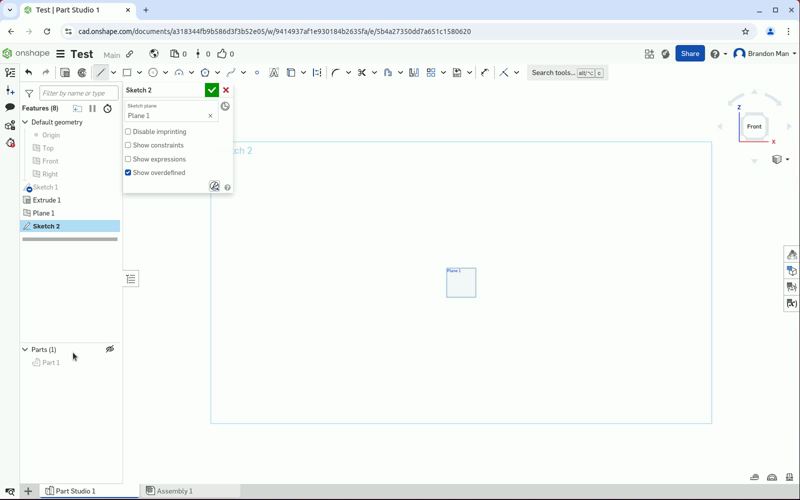
key_down(shift)
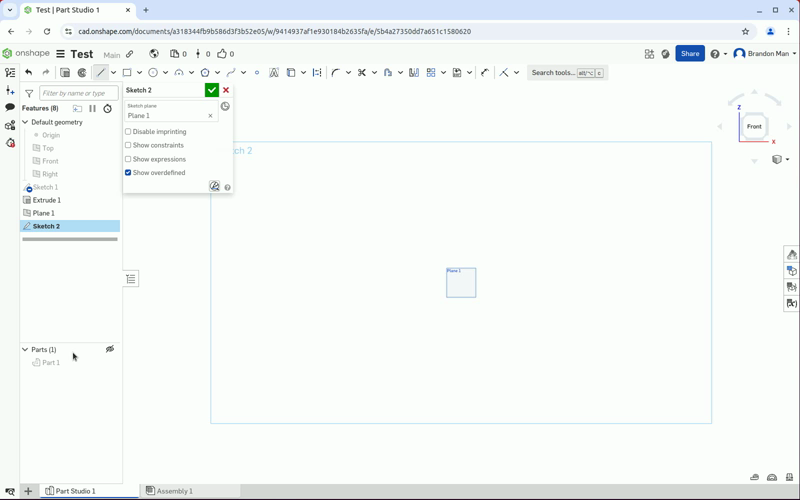
mouse_move(498, 282)
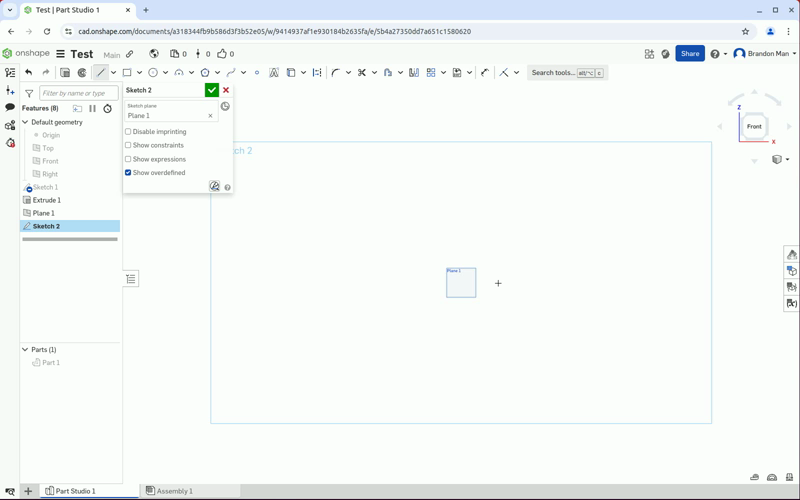
click(498, 282)
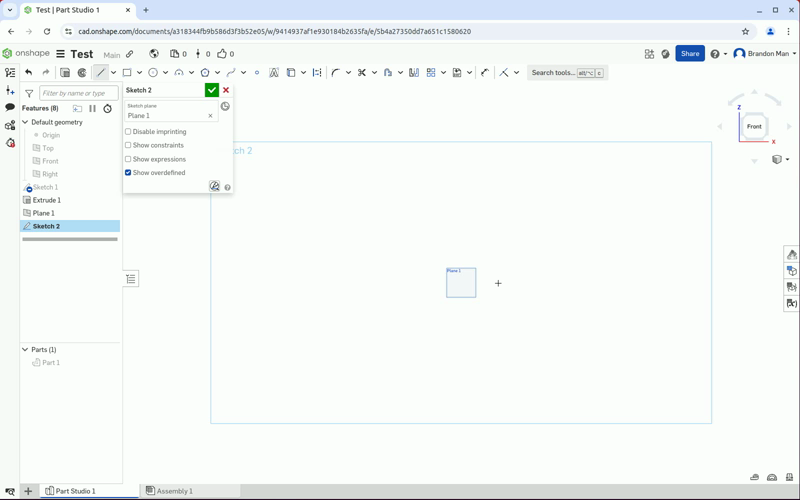
key_up(shift)
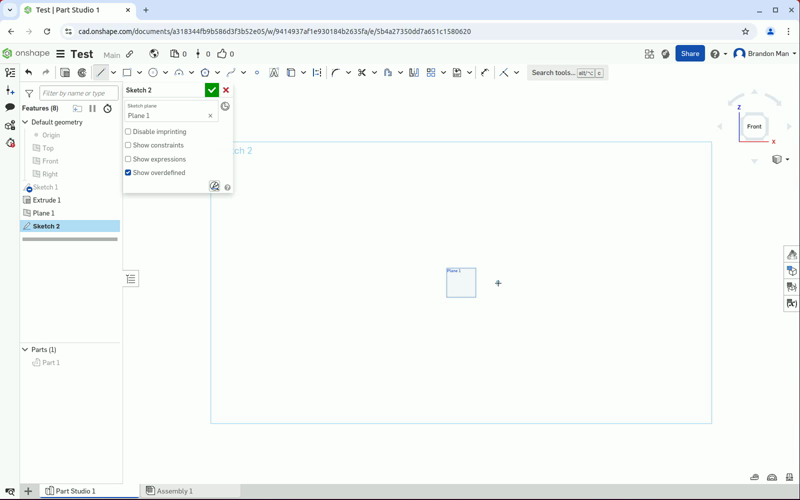
key_down(shift)
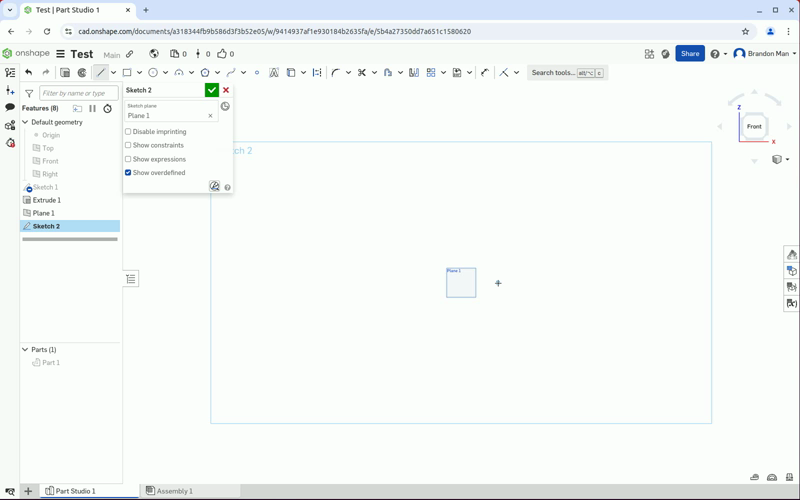
mouse_move(528, 282)
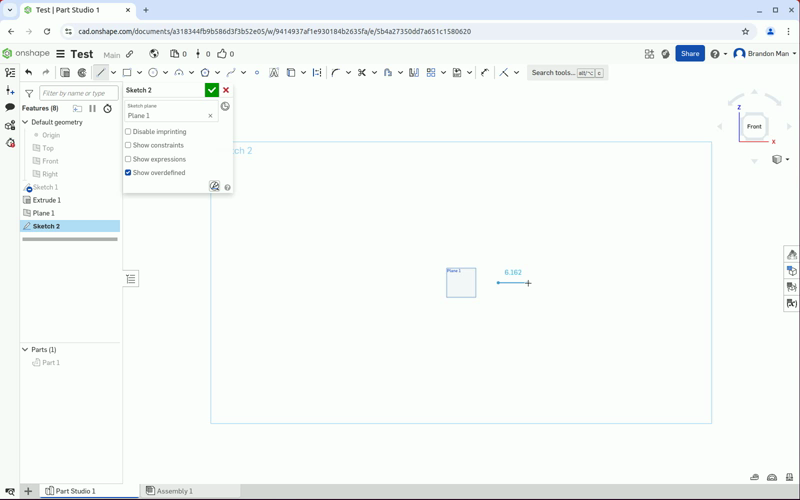
mouse_move(536, 282)
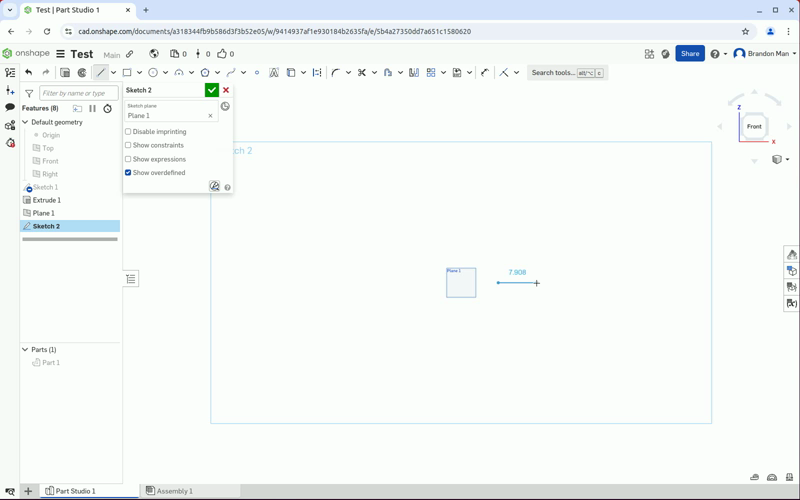
click(536, 282)
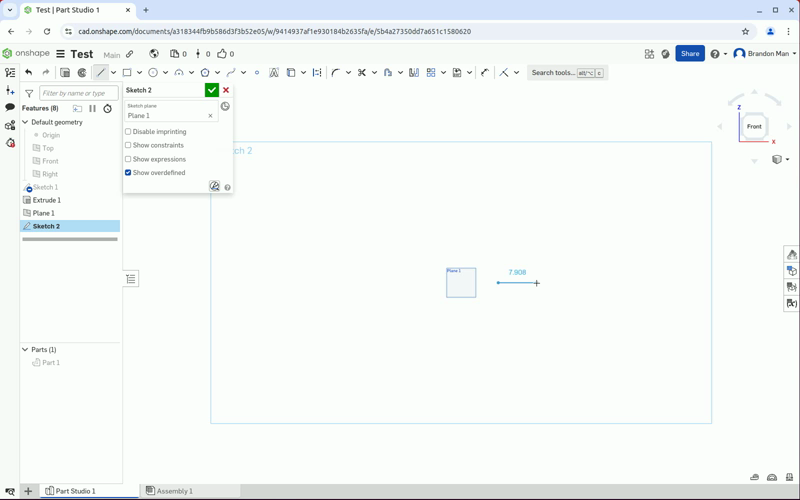
key_up(shift)
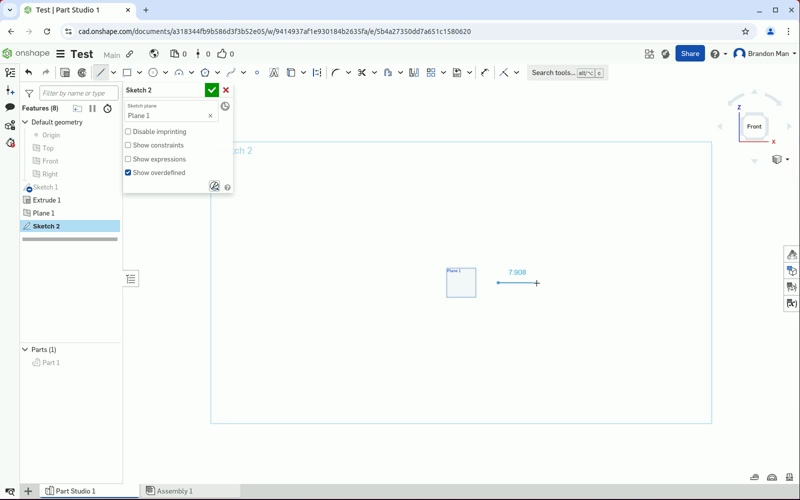
key_down(shift)
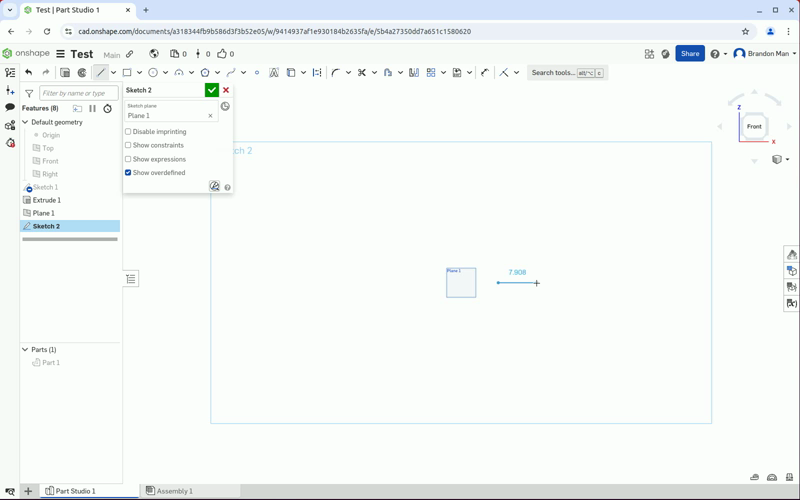
mouse_move(566, 282)
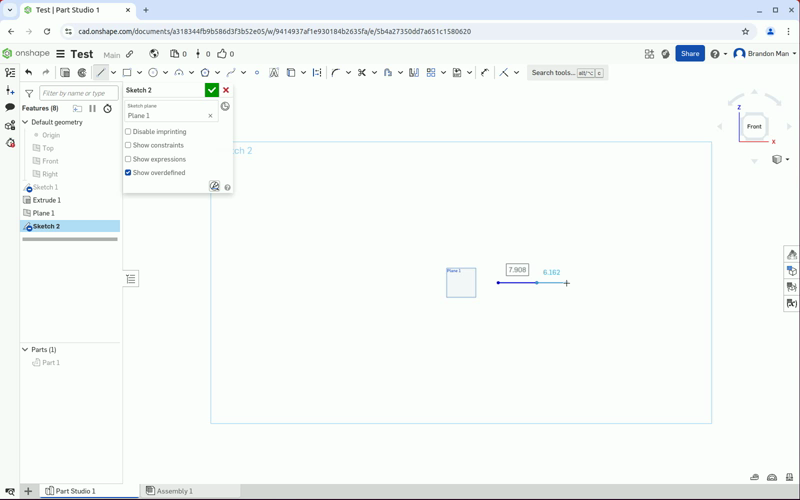
mouse_move(536, 263)
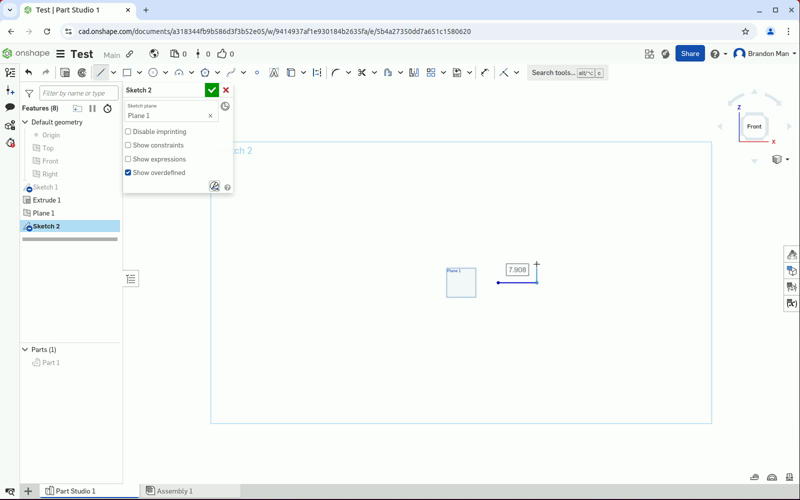
click(536, 263)
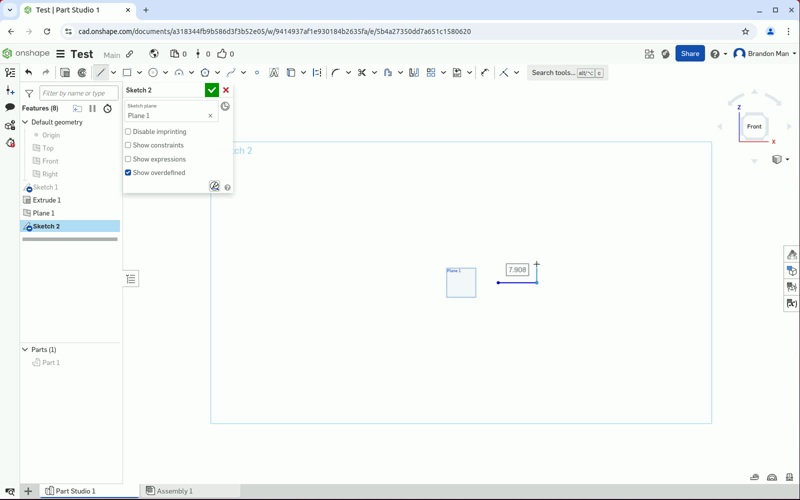
key_up(shift)
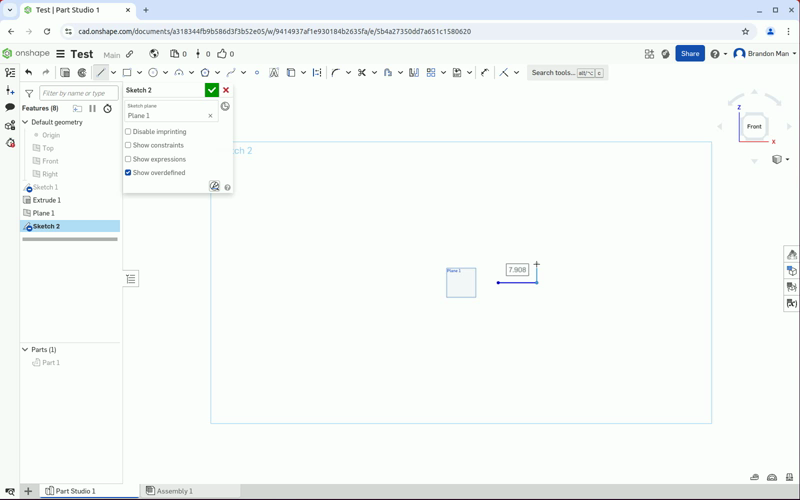
key_down(shift)
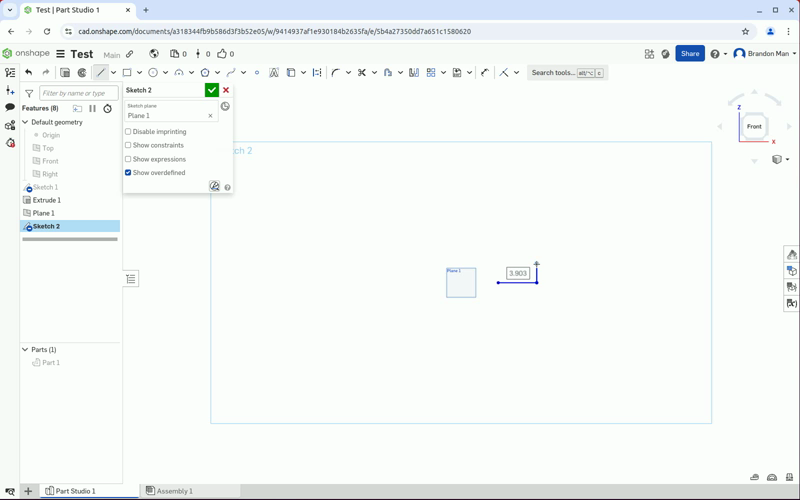
mouse_move(566, 263)
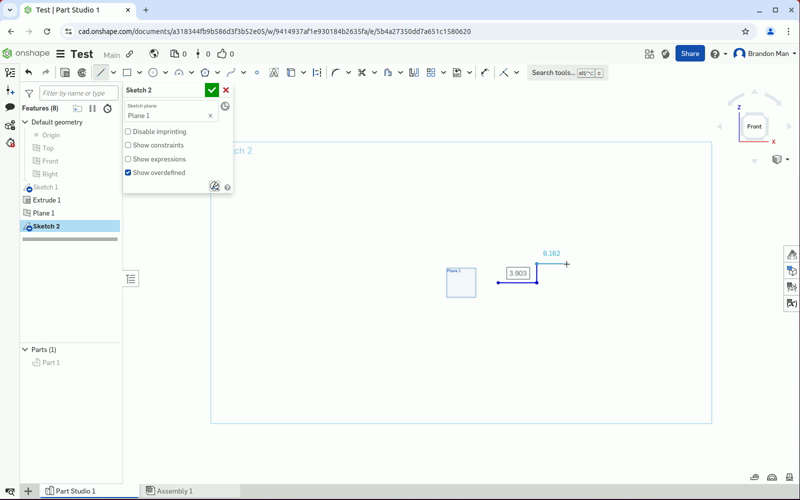
mouse_move(498, 263)
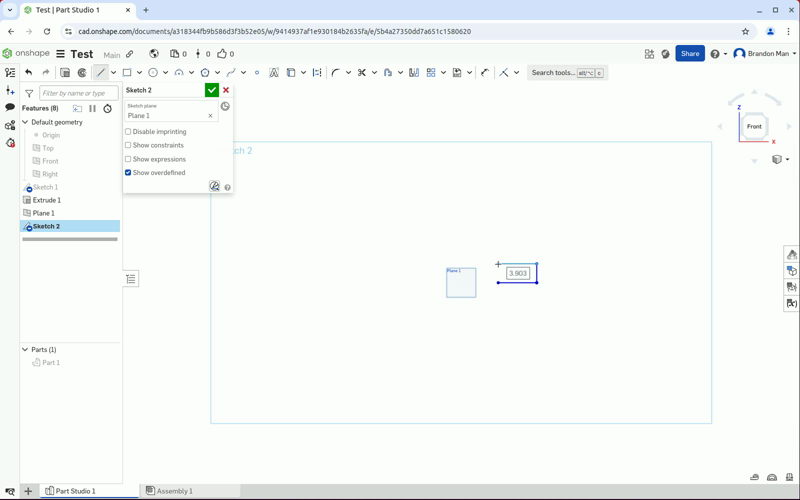
click(498, 263)
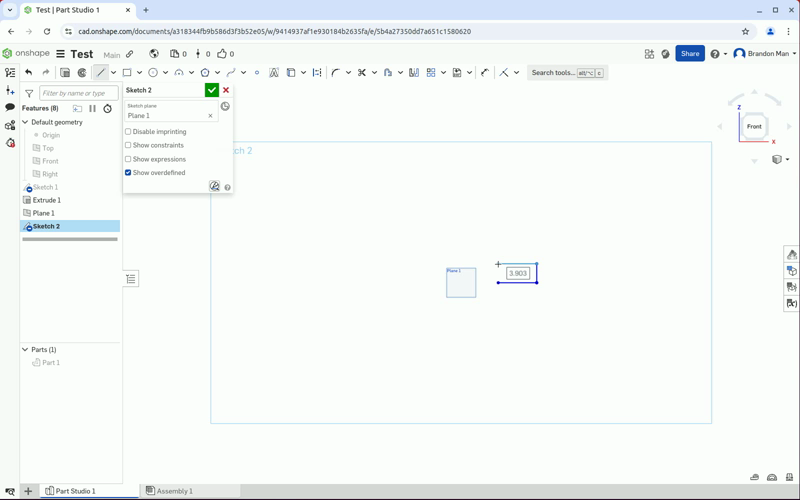
key_up(shift)
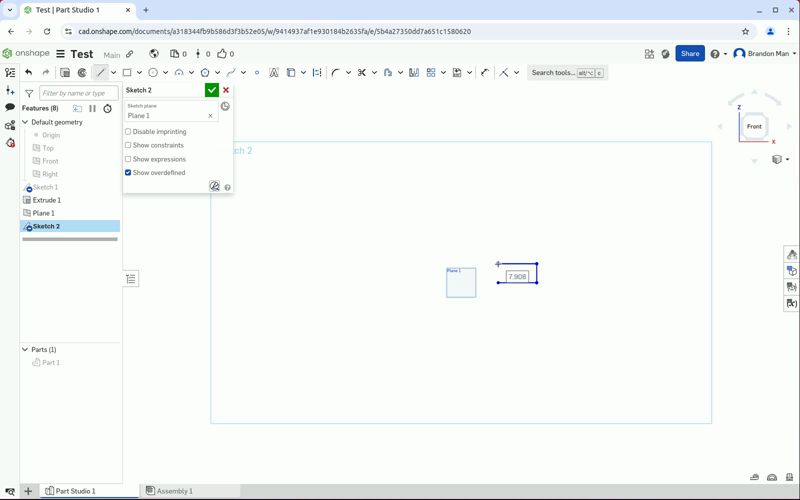
mouse_move(528, 263)
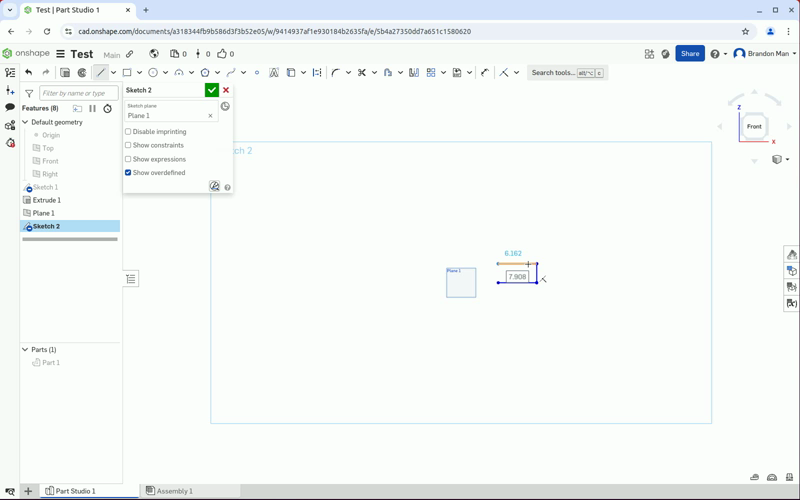
key_down(shift)
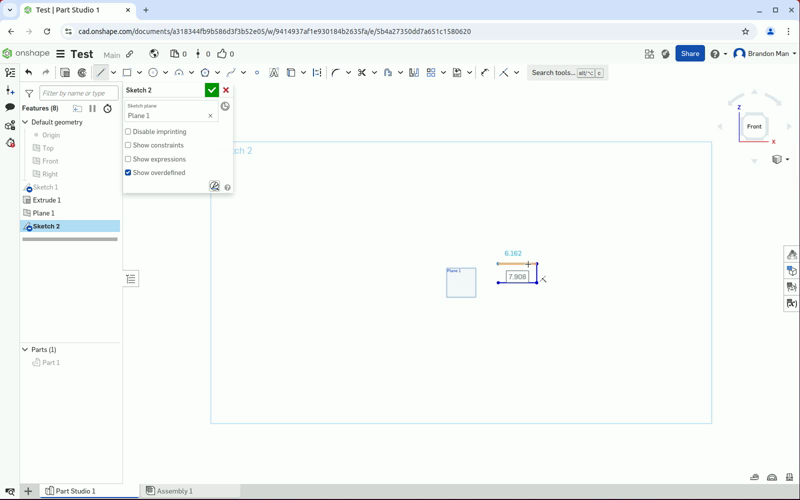
mouse_move(498, 282)
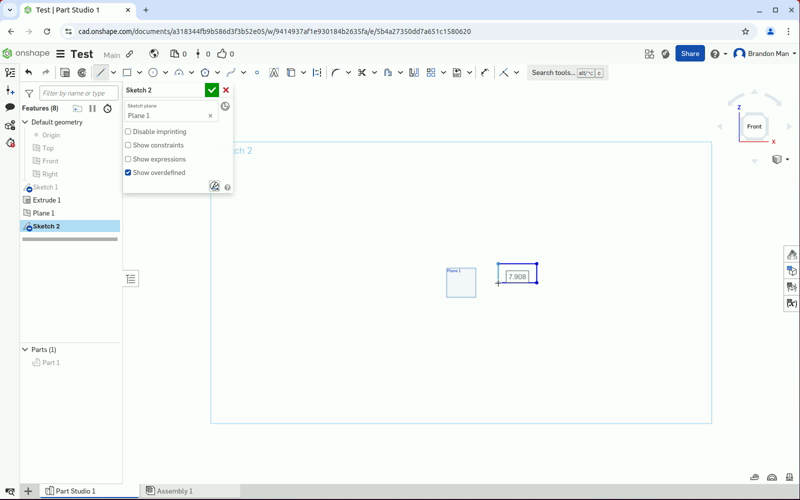
key_up(shift)
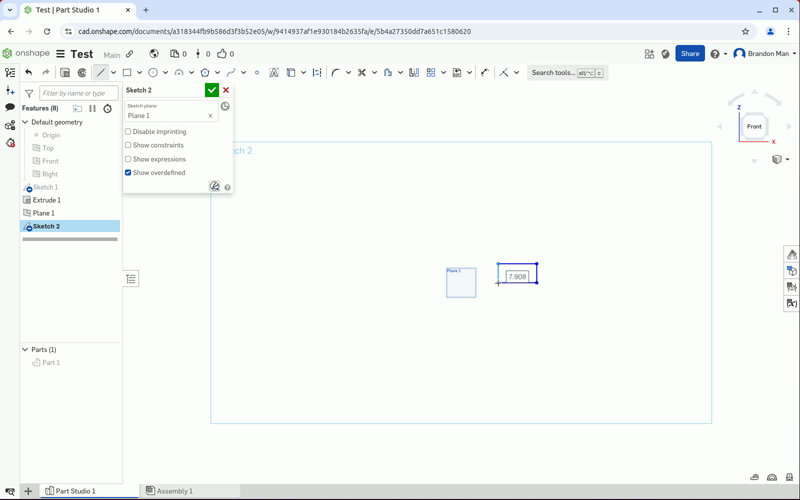
click(498, 282)
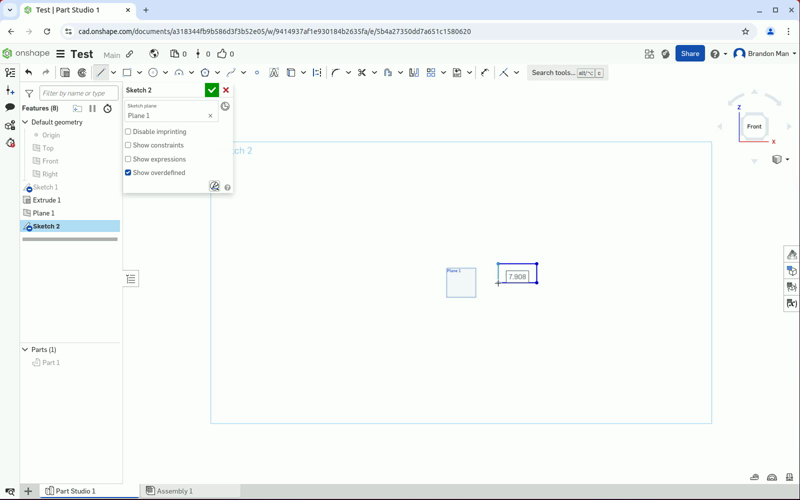
key(esc)
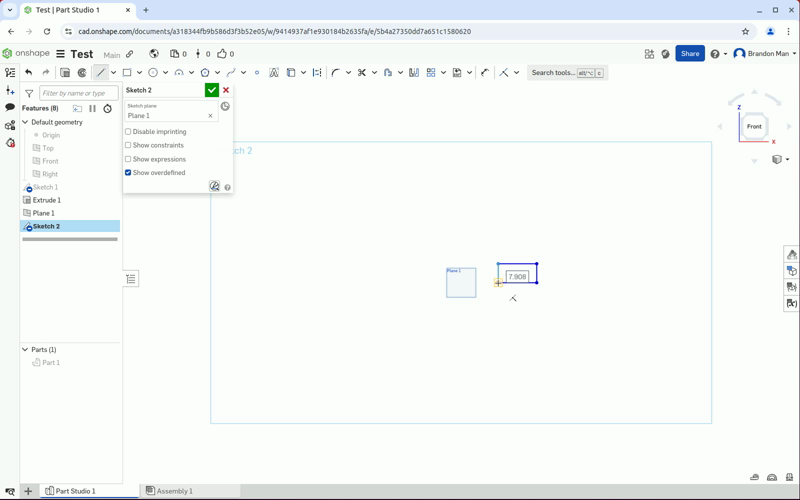
mouse_move(534, 270)
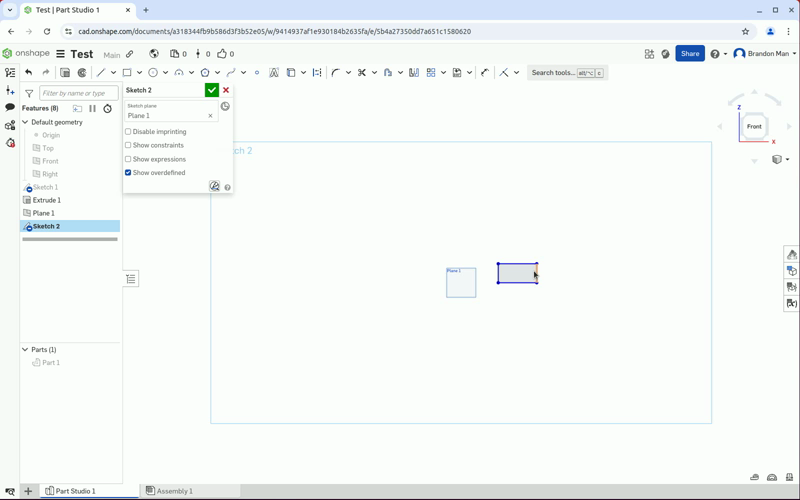
scroll(6)
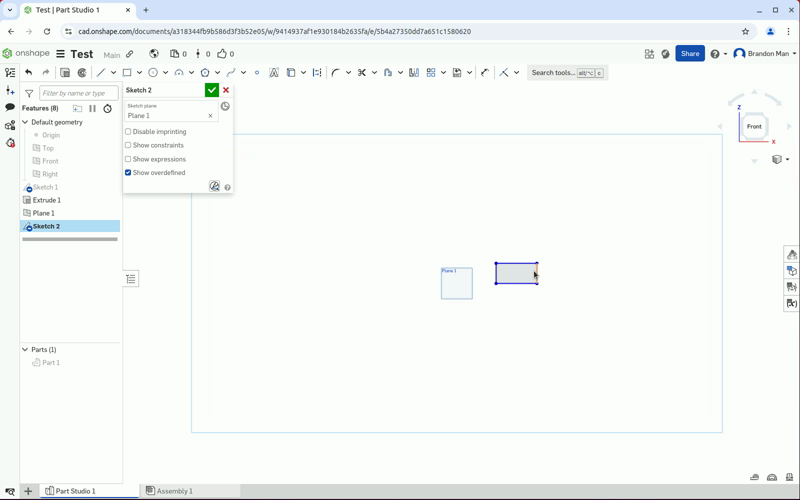
scroll(6)
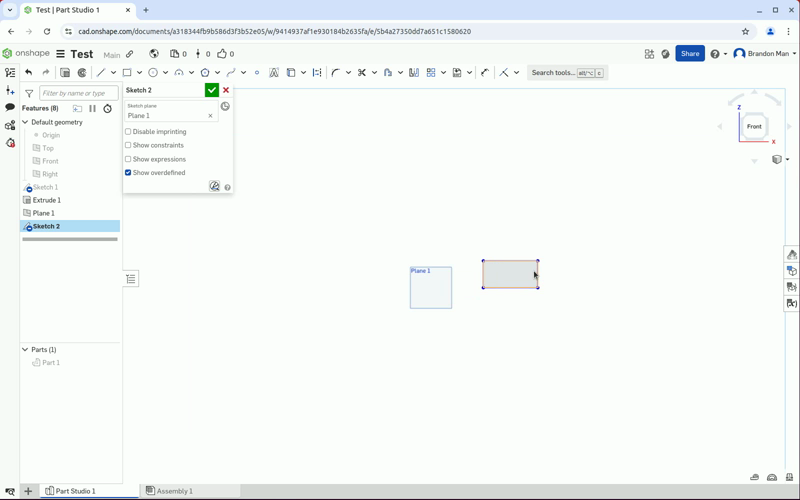
scroll(6)
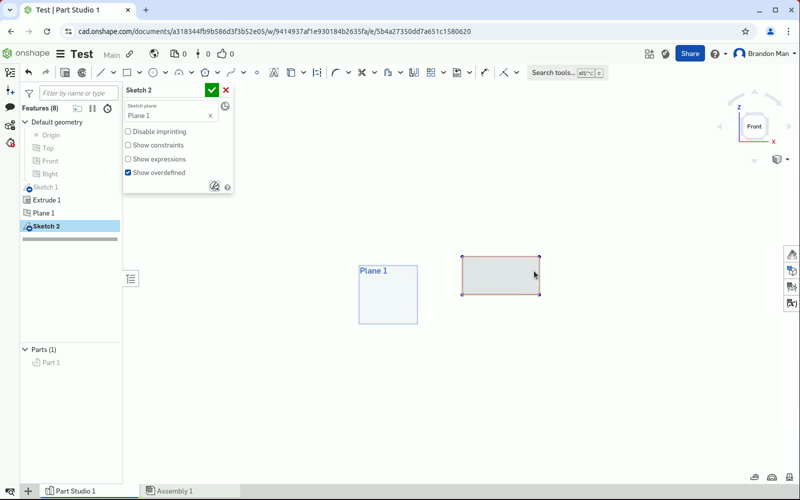
scroll(6)
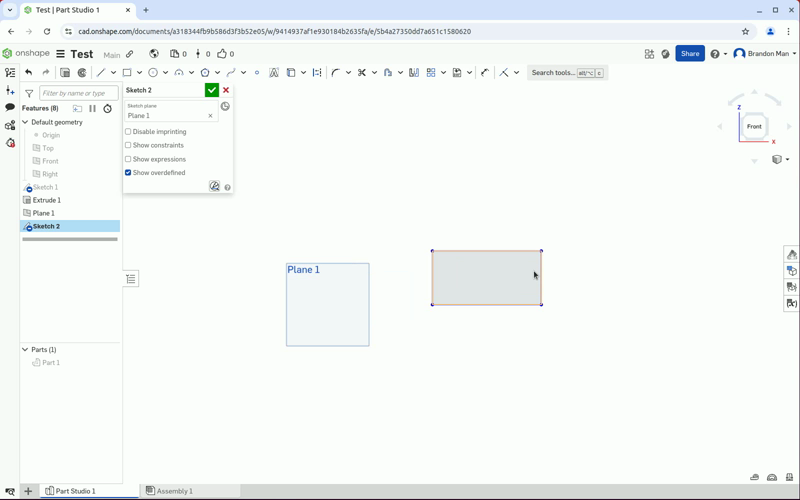
scroll(6)
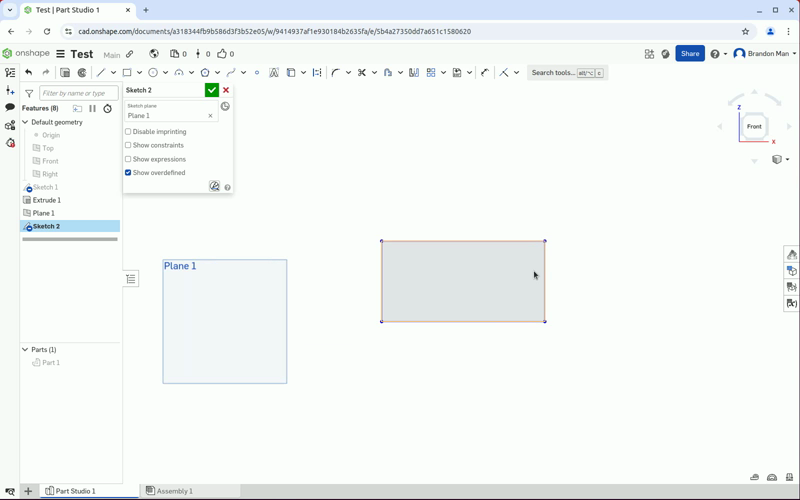
scroll(6)
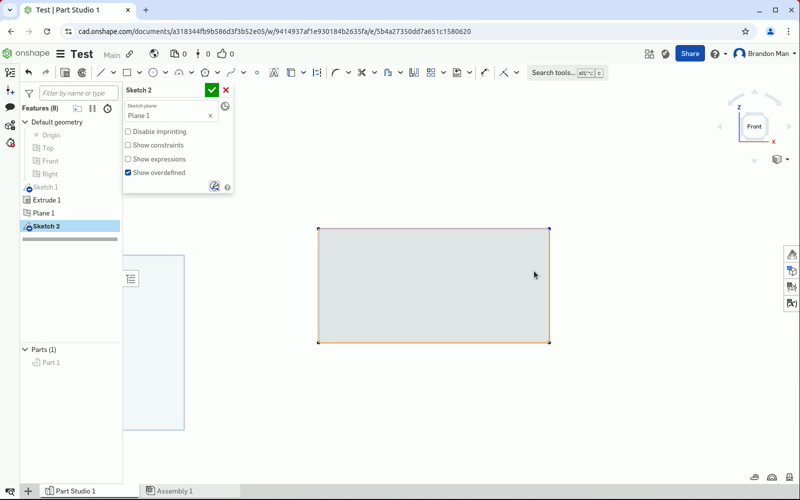
scroll(6)
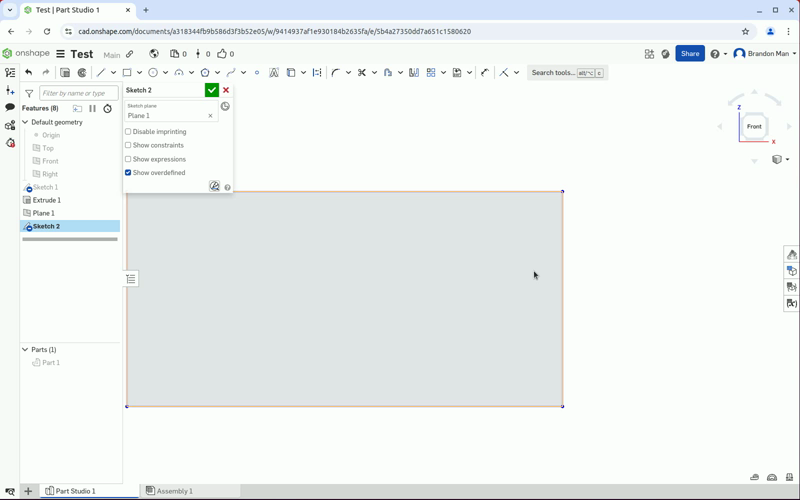
click(534, 270)
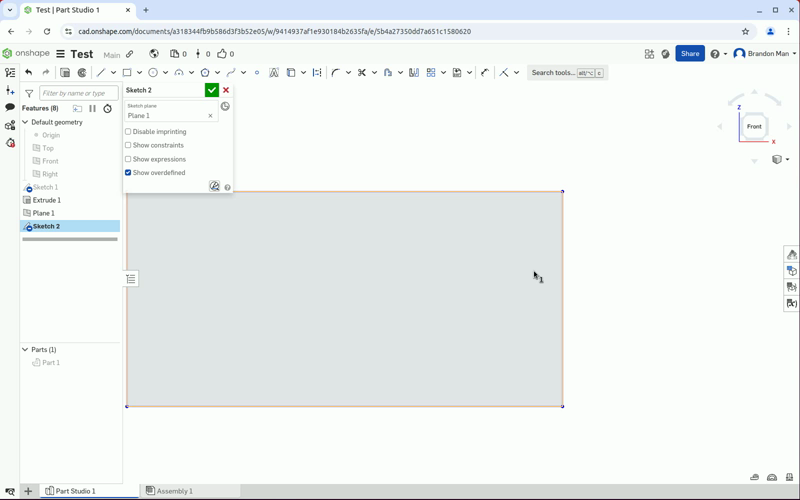
scroll(-6)
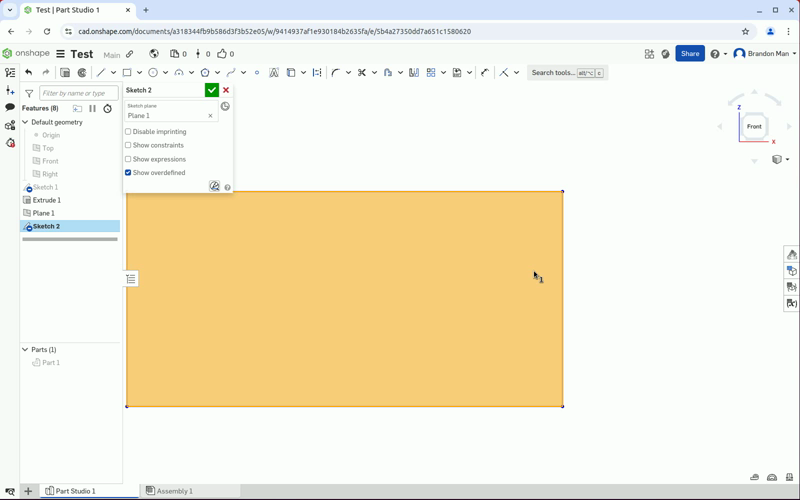
scroll(-6)
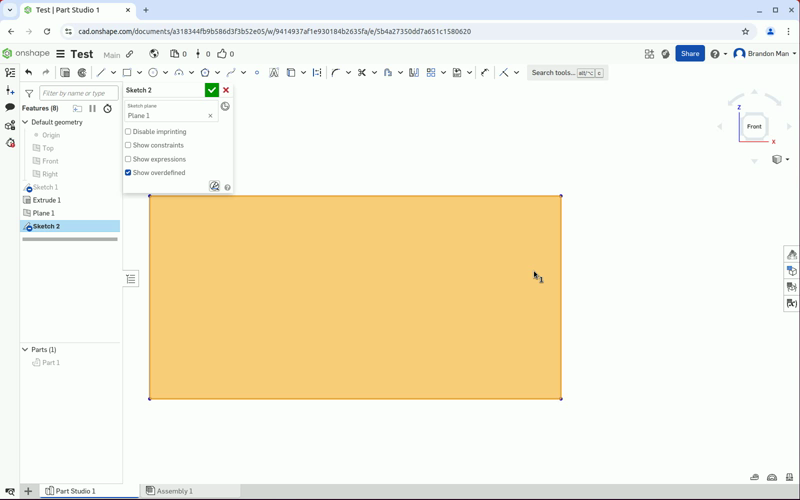
scroll(-6)
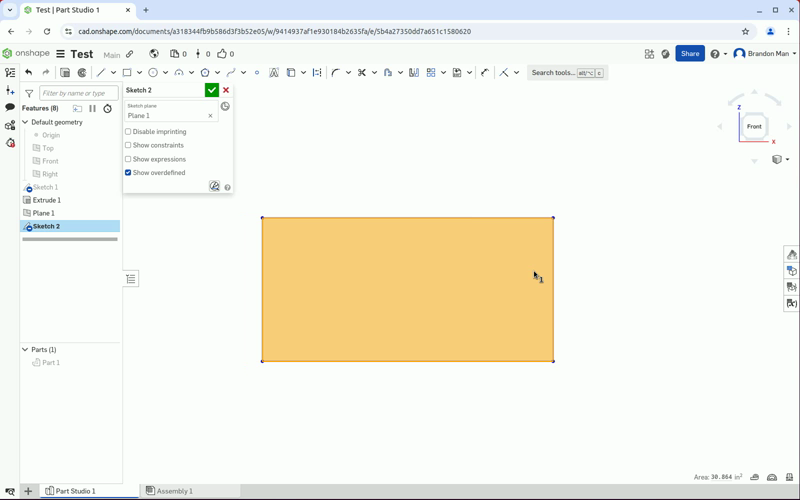
scroll(-6)
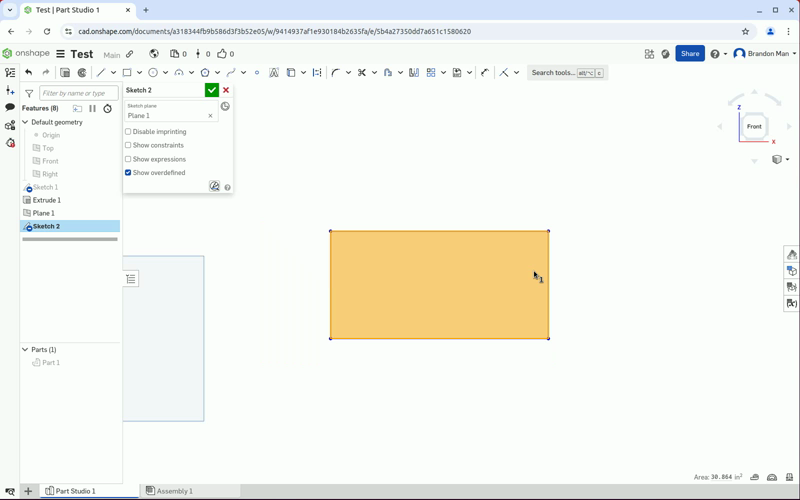
scroll(-6)
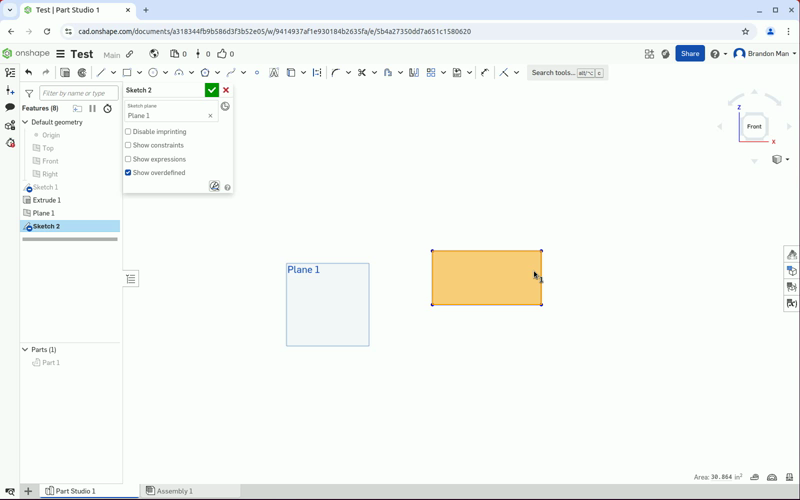
scroll(-6)
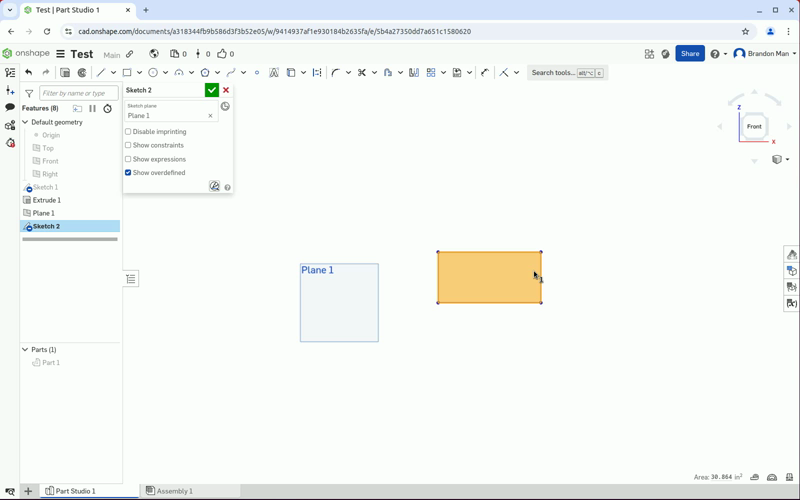
scroll(-6)
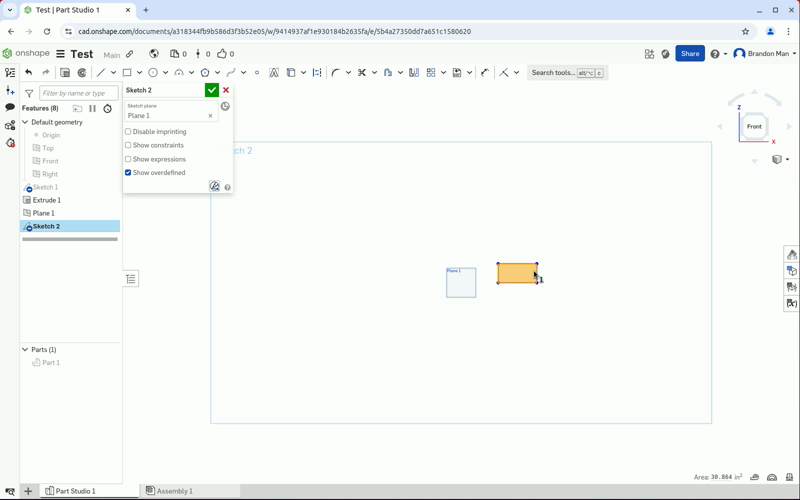
mouse_move(73, 352)
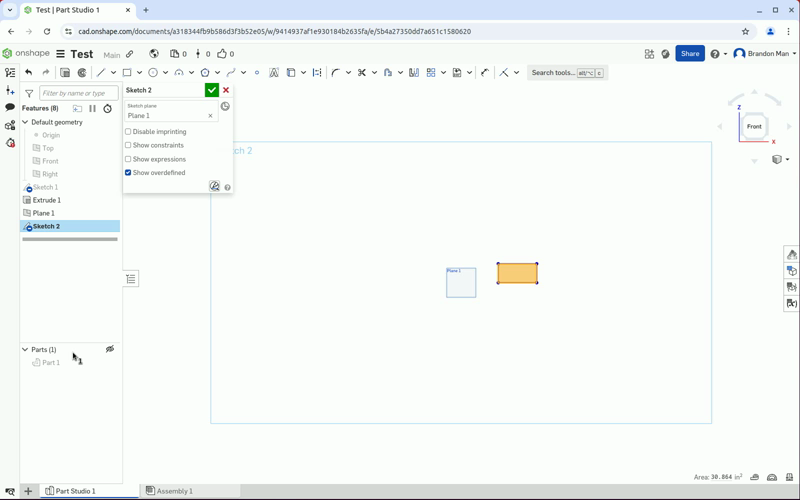
key(shift+y)
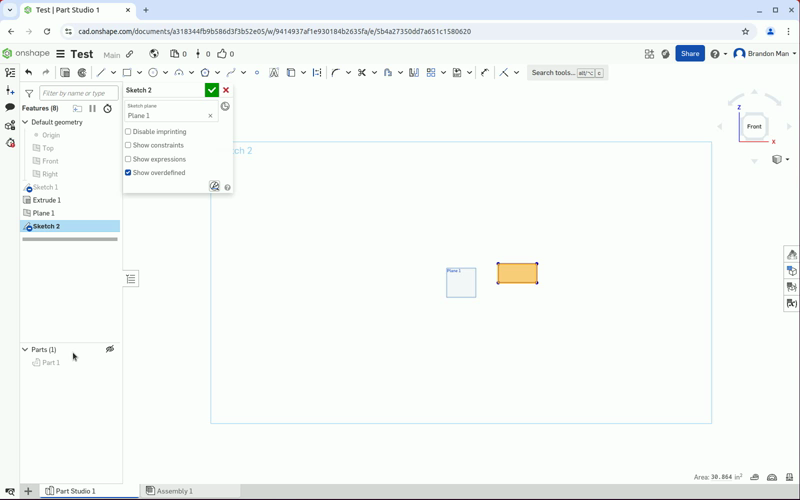
key(shift+e)
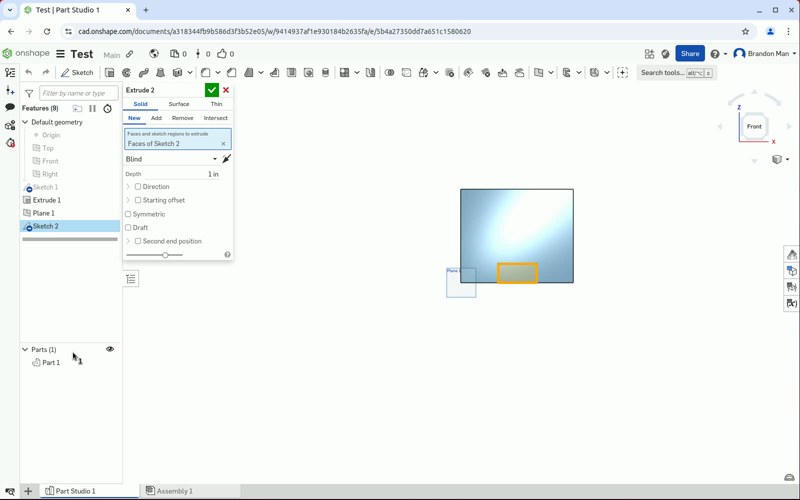
mouse_move(143, 106)
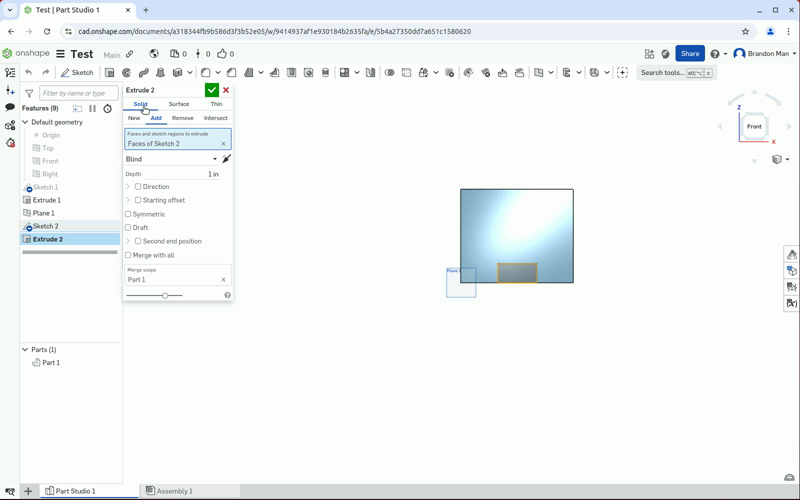
click(143, 106)
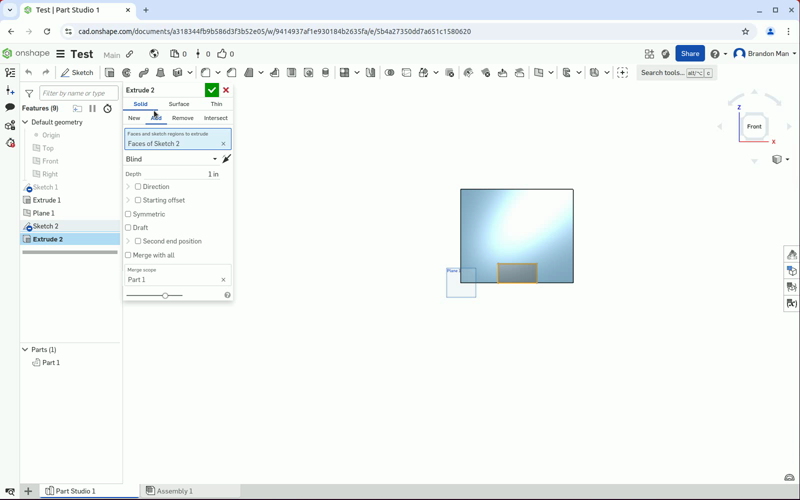
mouse_move(186, 120)
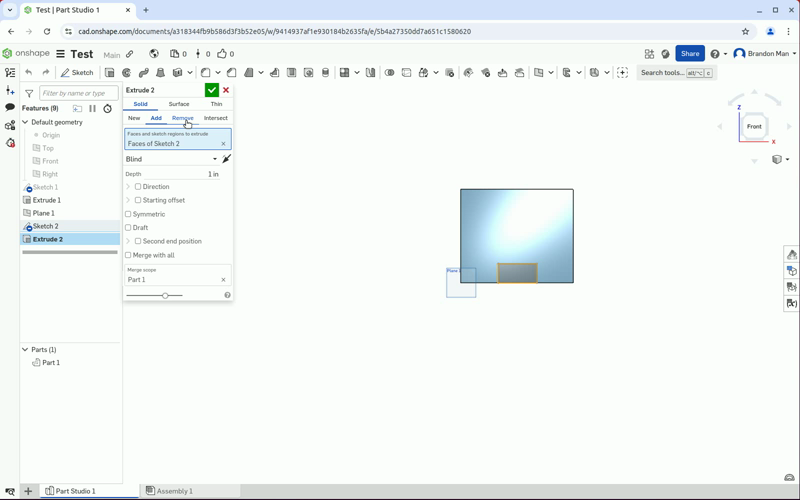
click(186, 120)
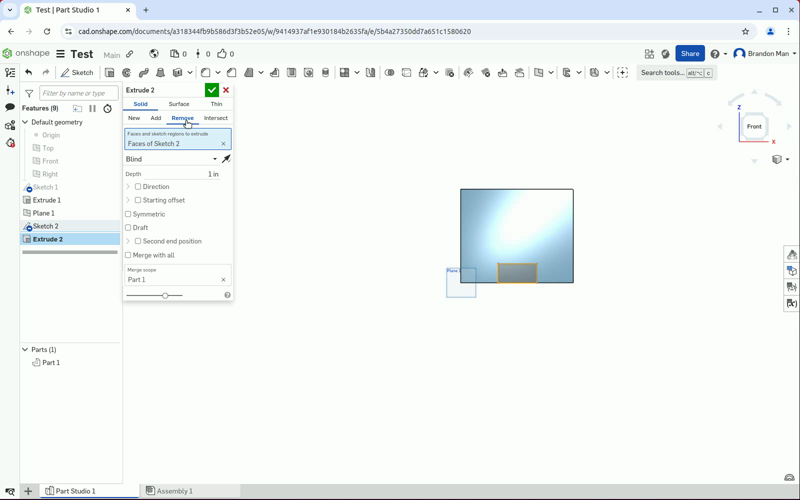
key(tab, 4)
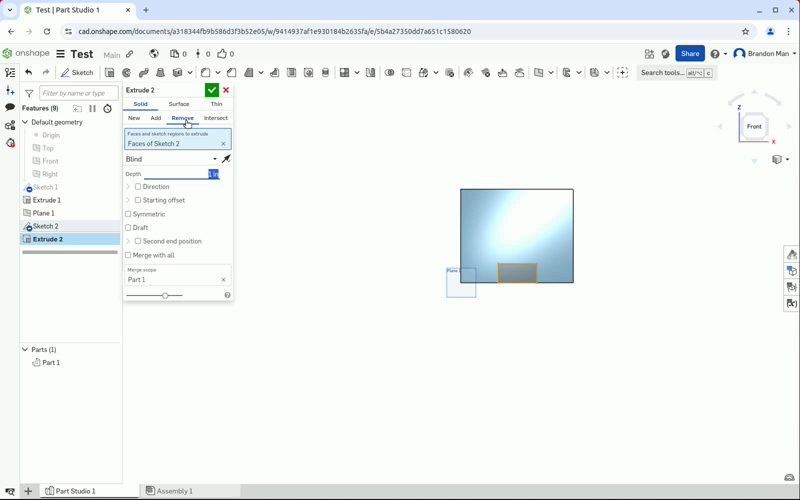
text(15.405)
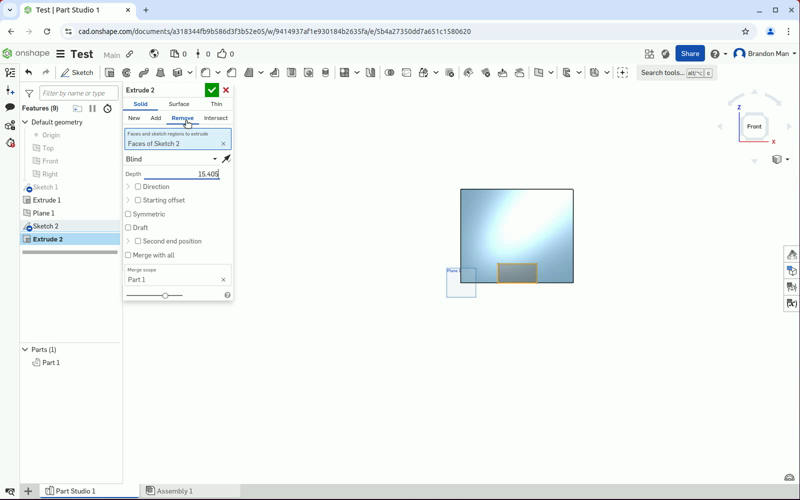
key(tab, 6)
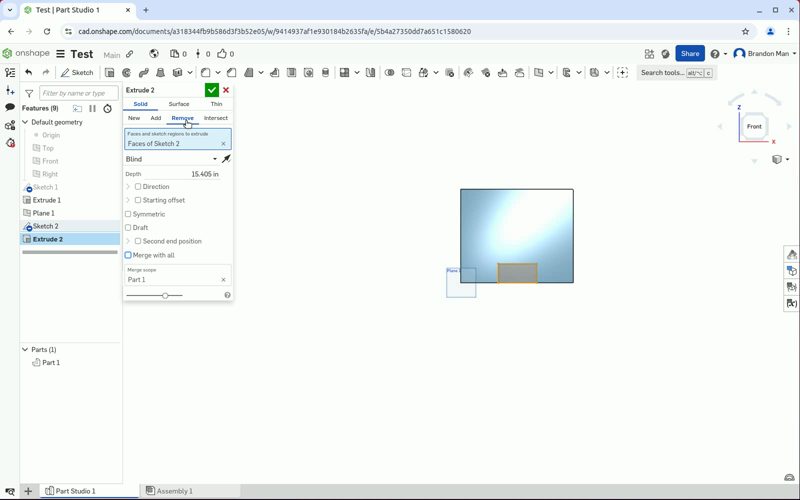
key(space)
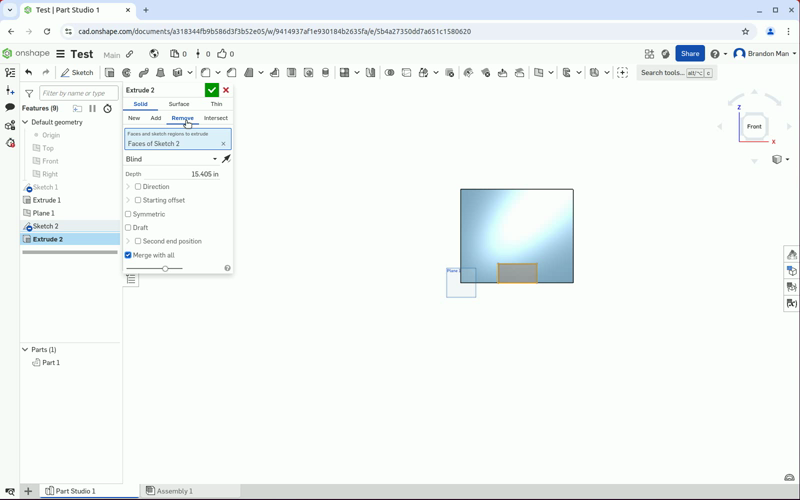
key(enter)
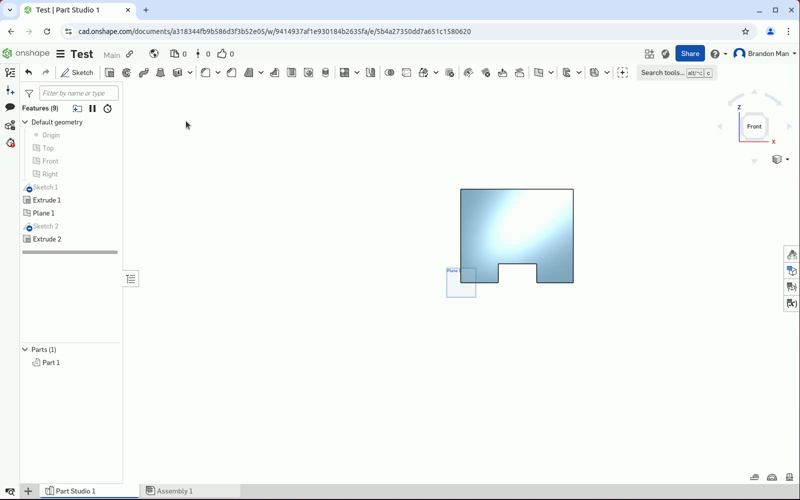
key(shift+h)
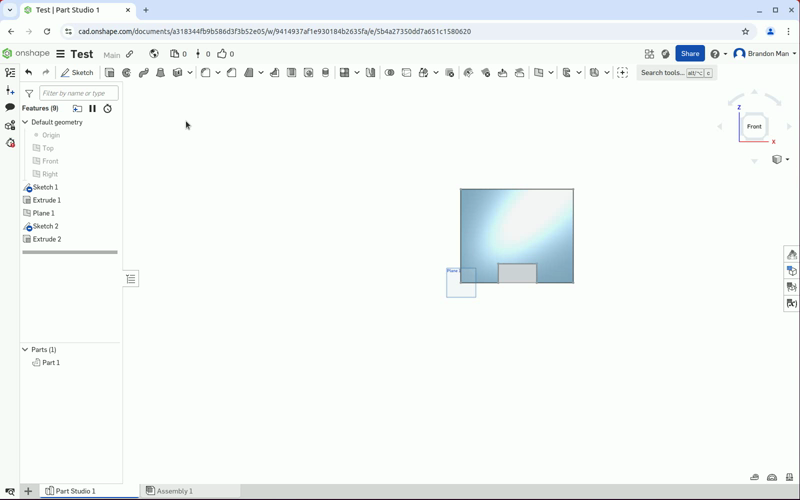
key(shift+h)
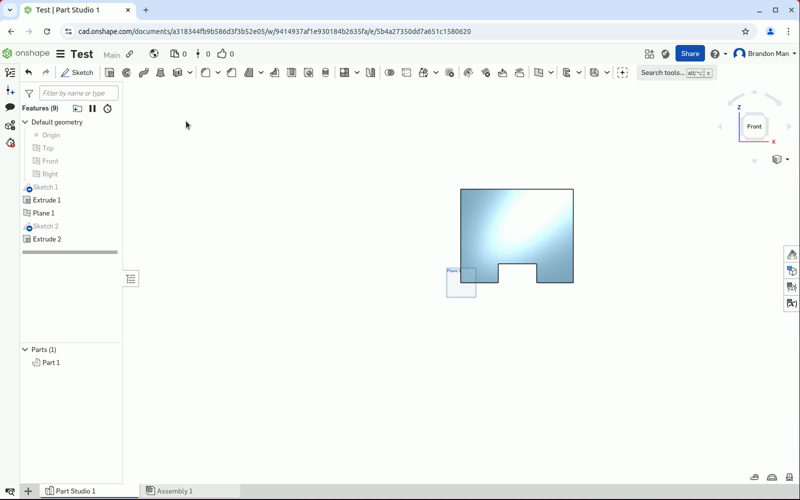
mouse_move(73, 189)
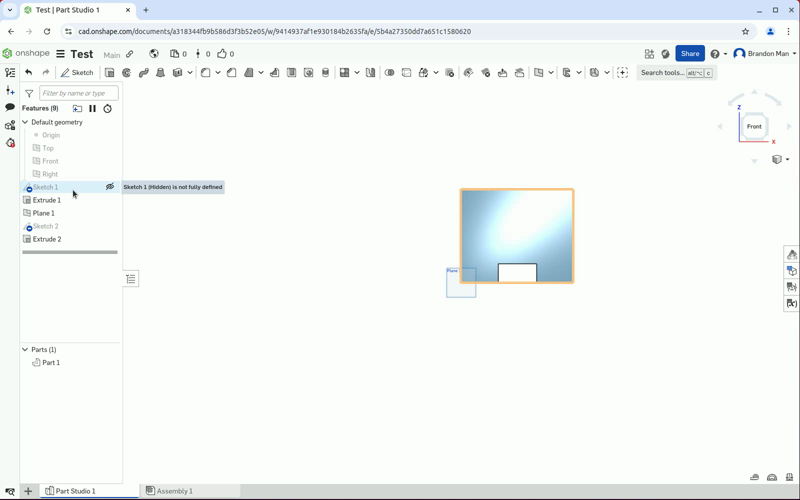
click(73, 189)
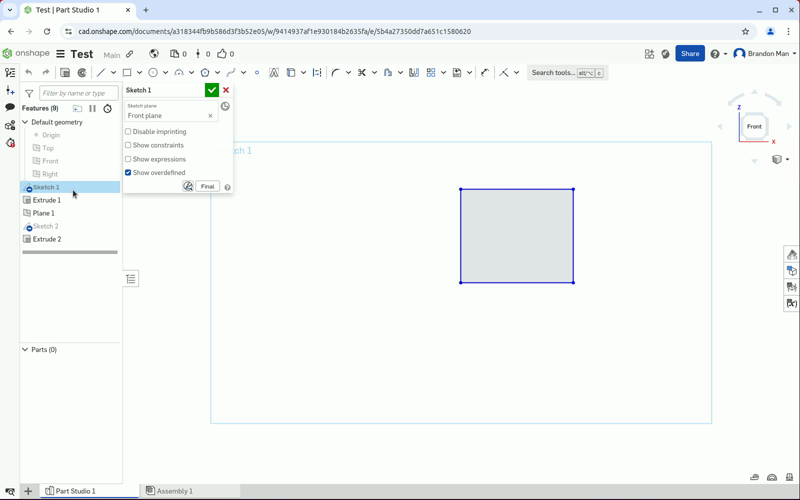
mouse_move(229, 92)
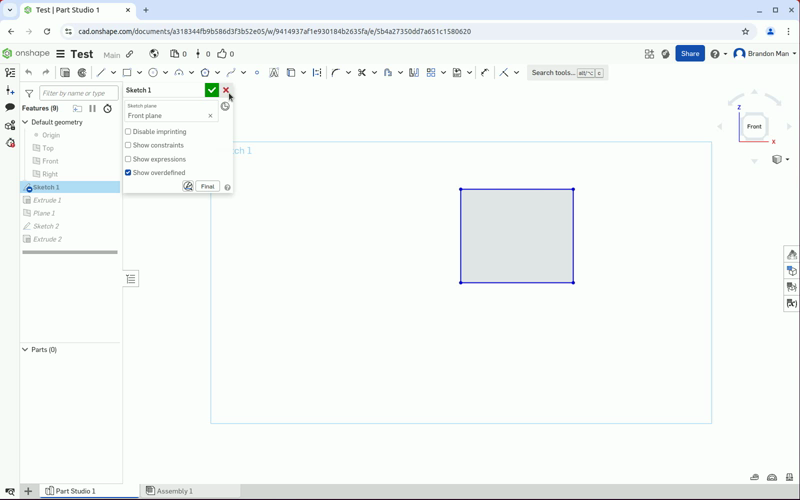
click(229, 92)
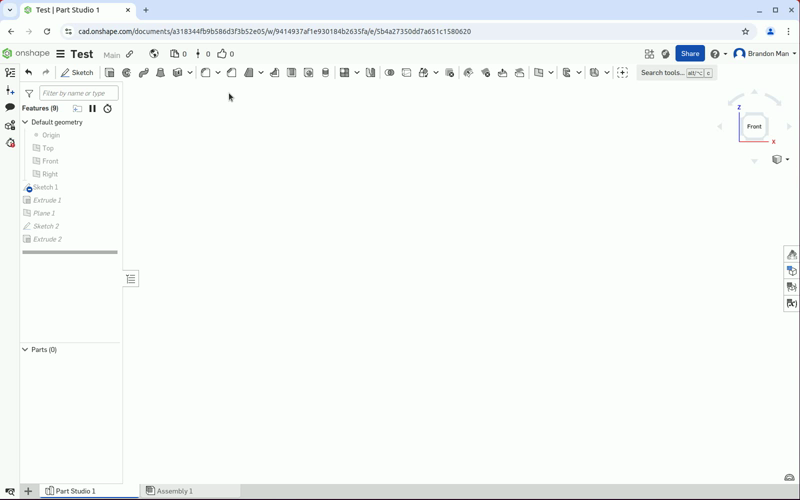
mouse_move(73, 352)
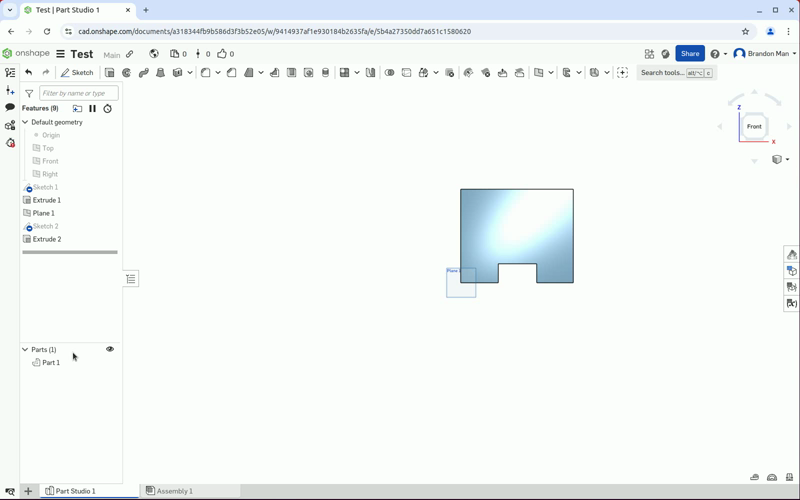
key(y)
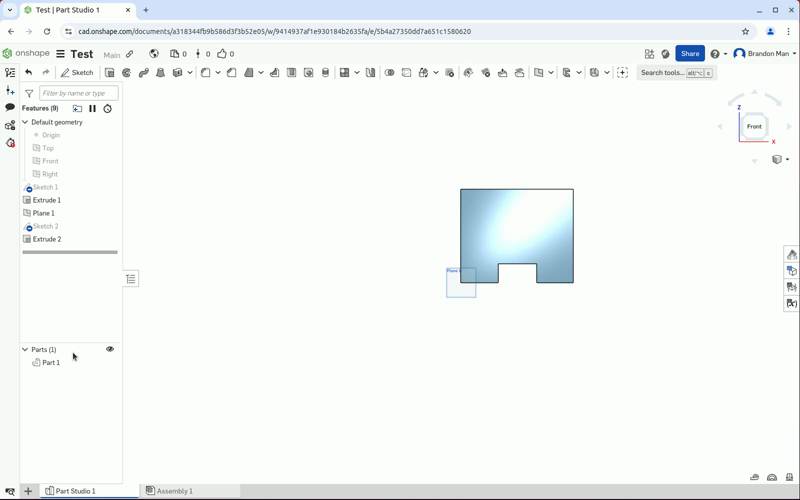
key(shift+p)
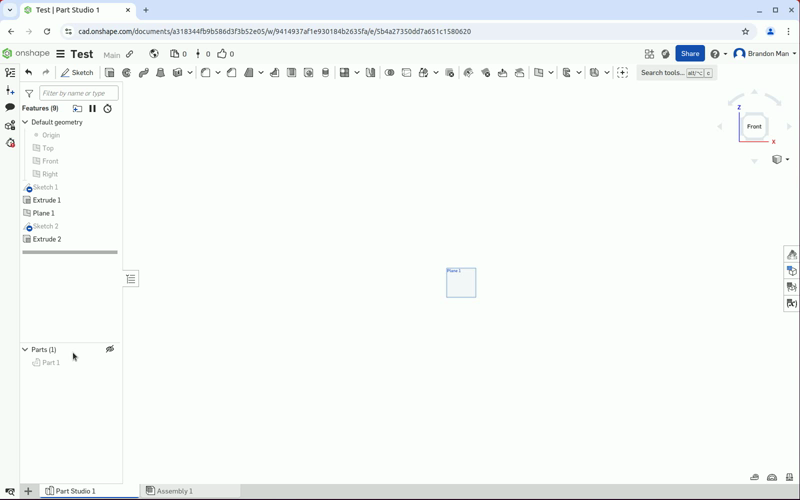
key(space)
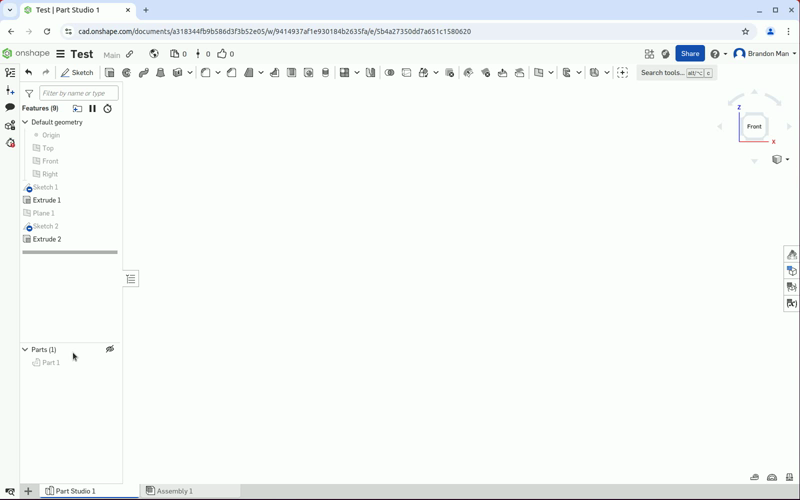
key_down(shift)
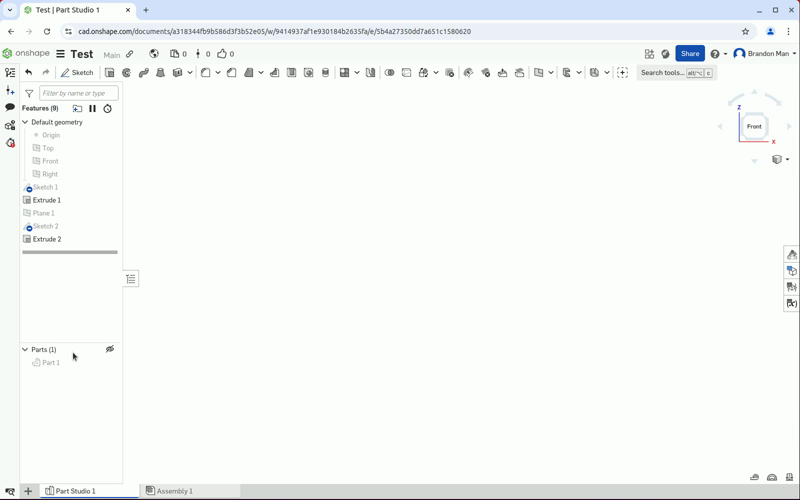
key(down)
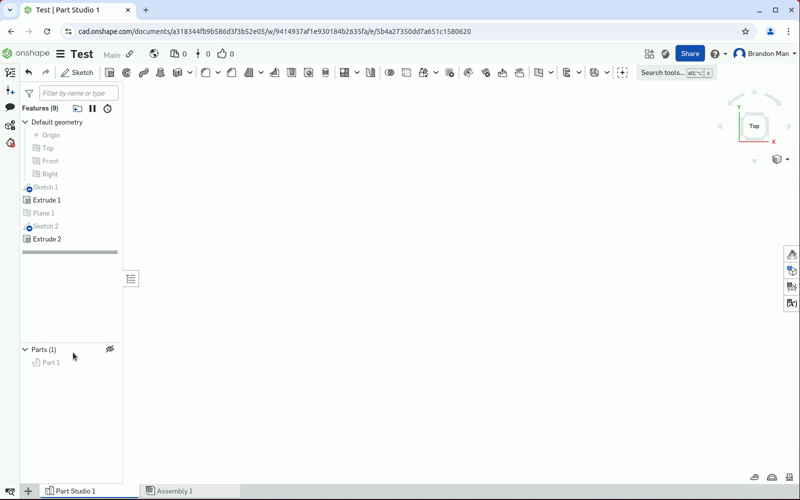
key_up(shift)
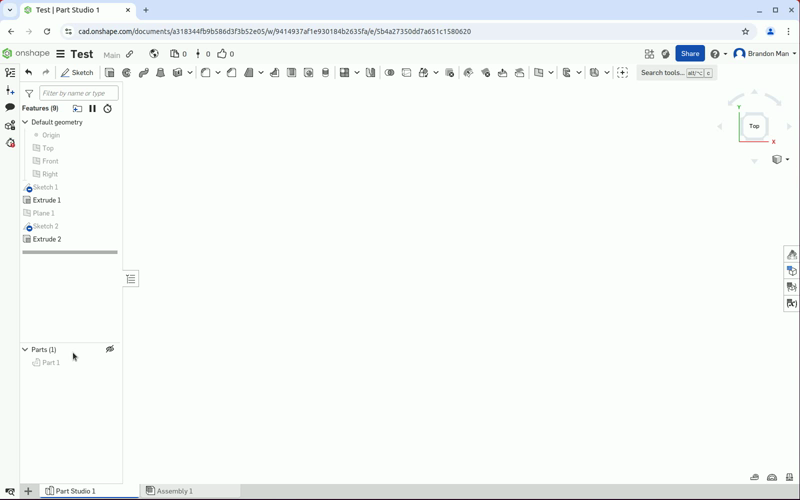
mouse_move(73, 352)
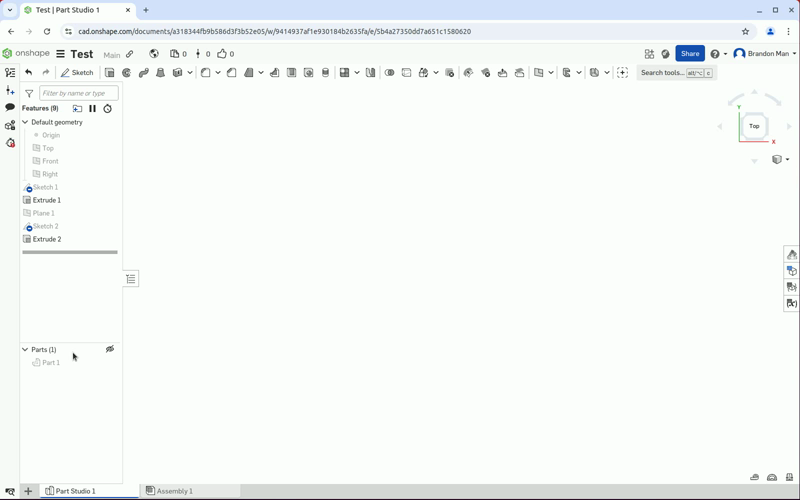
key(shift+y)
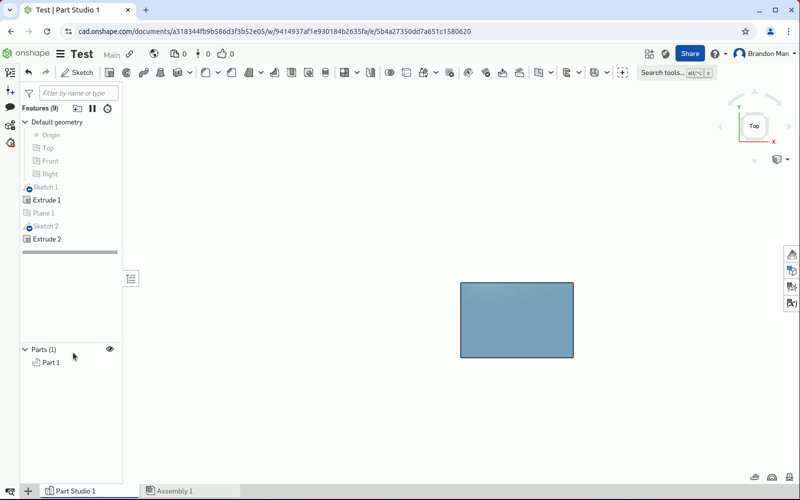
mouse_move(541, 75)
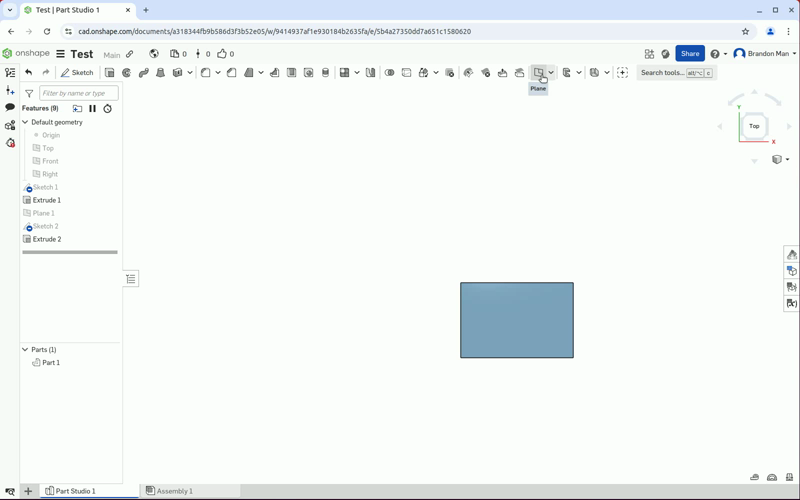
click(541, 75)
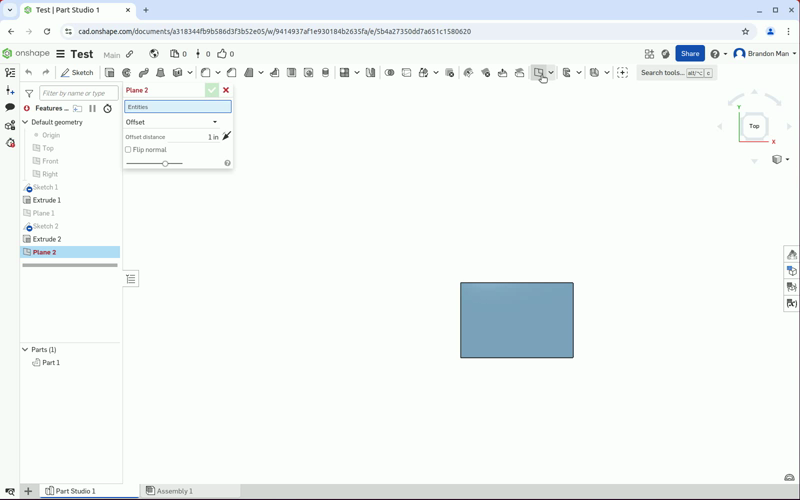
mouse_move(73, 150)
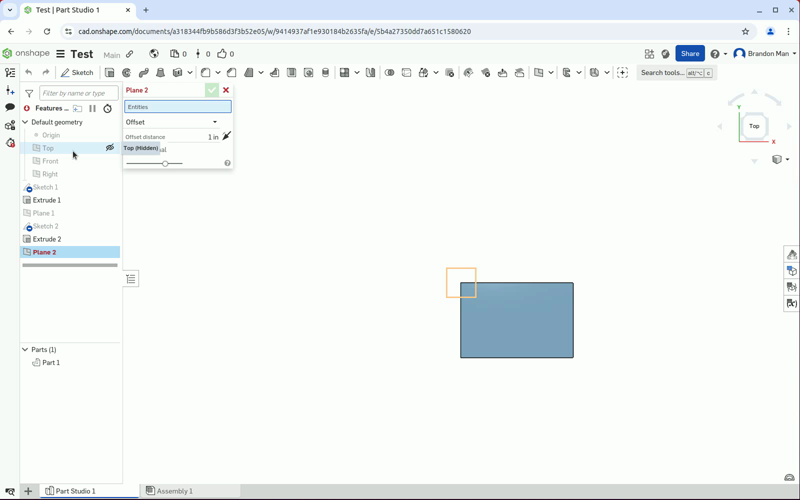
click(73, 150)
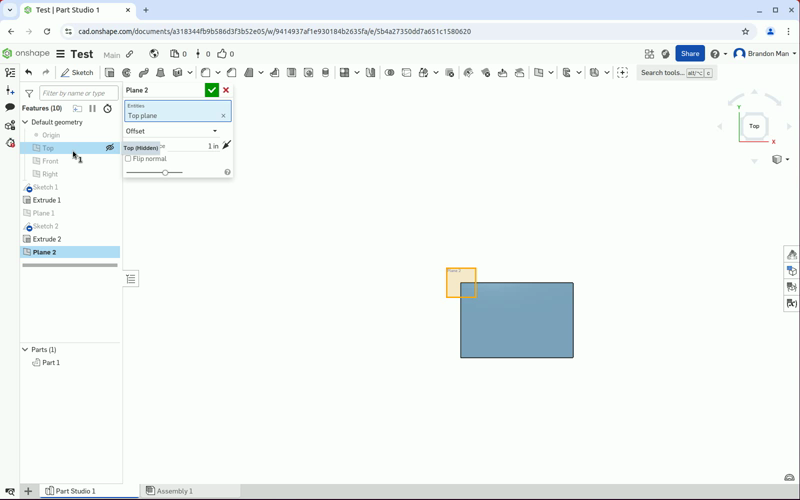
key(tab, 2)
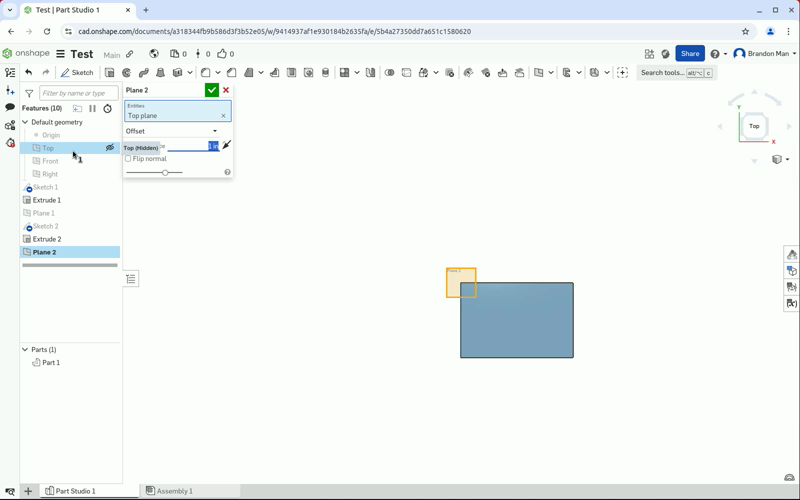
text(19.257)
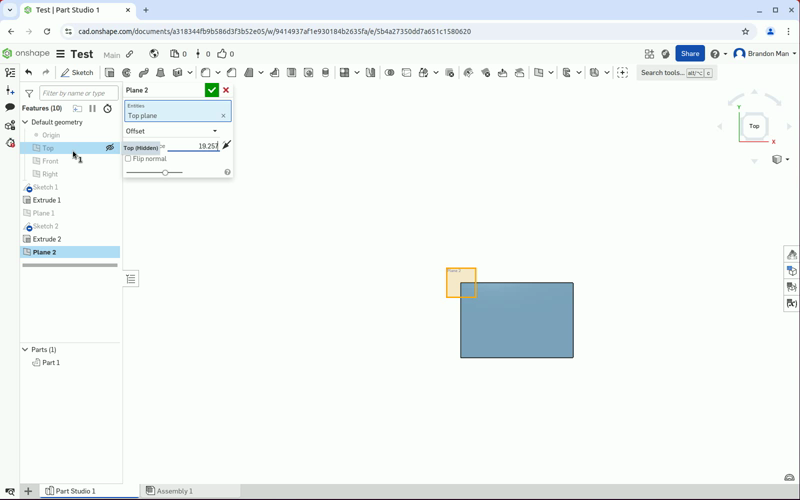
key(enter, 2)
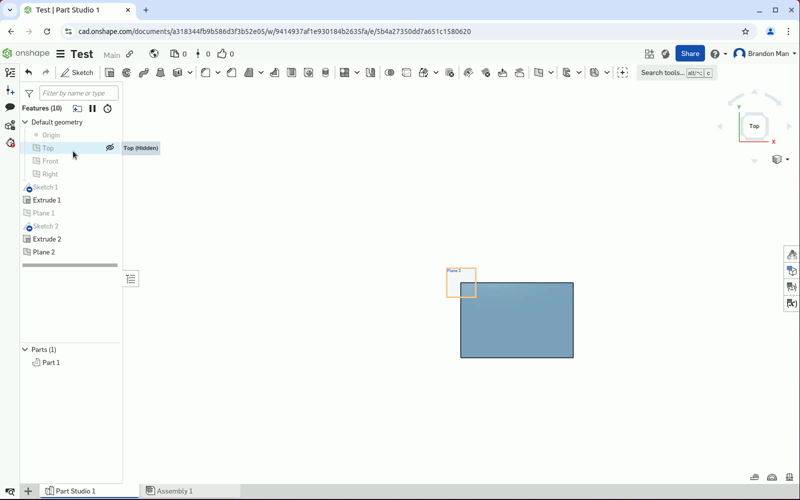
key(shift+s)
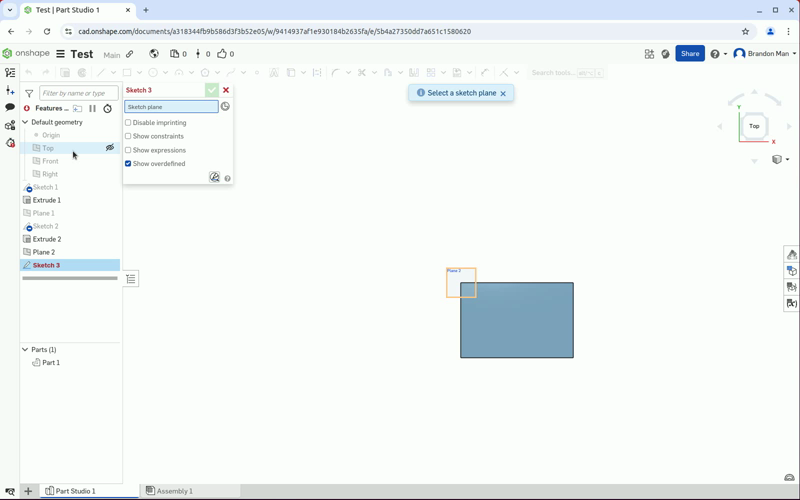
mouse_move(73, 254)
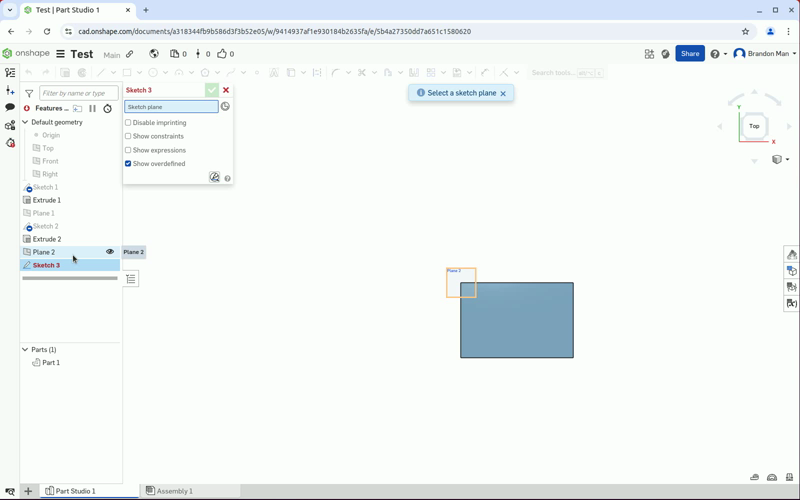
click(73, 254)
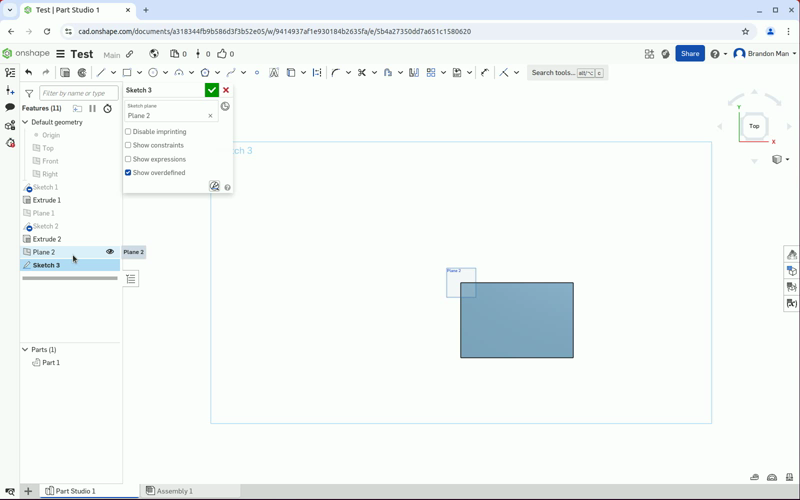
mouse_move(73, 352)
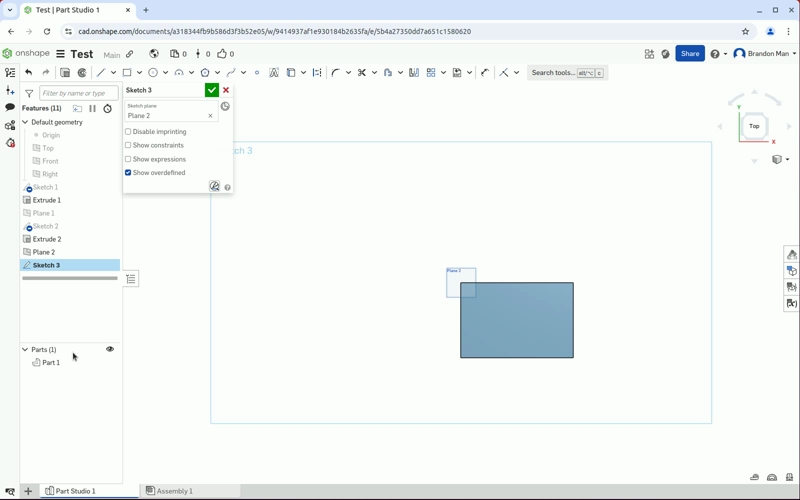
key(y)
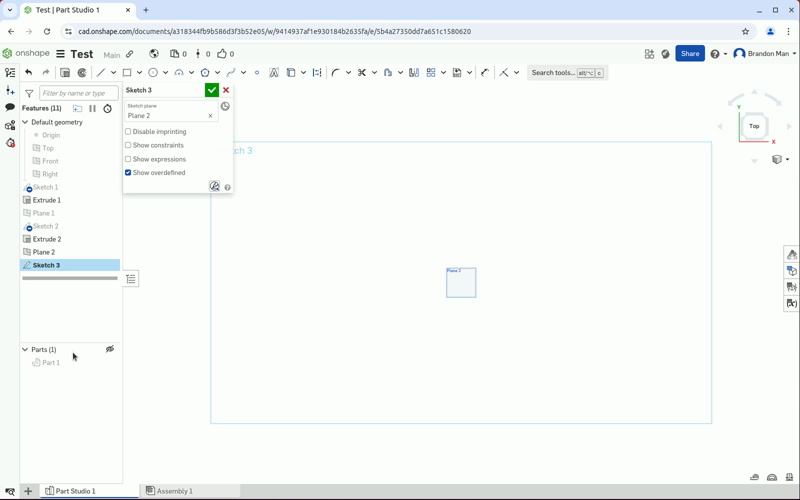
key(l)
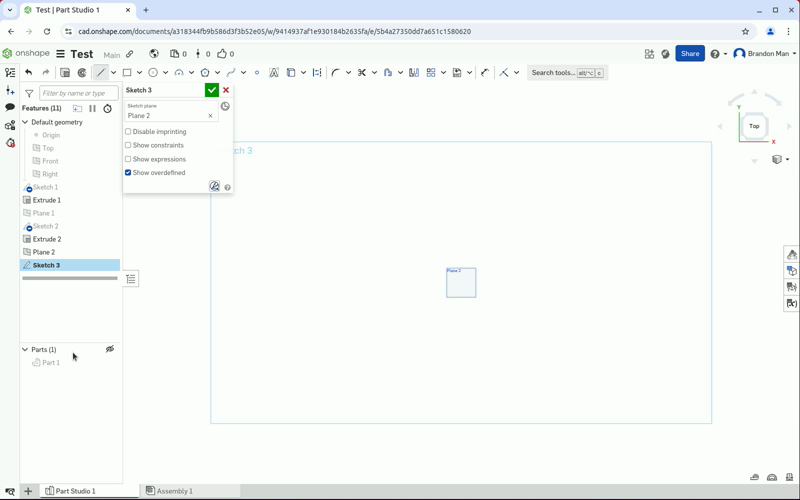
key_down(shift)
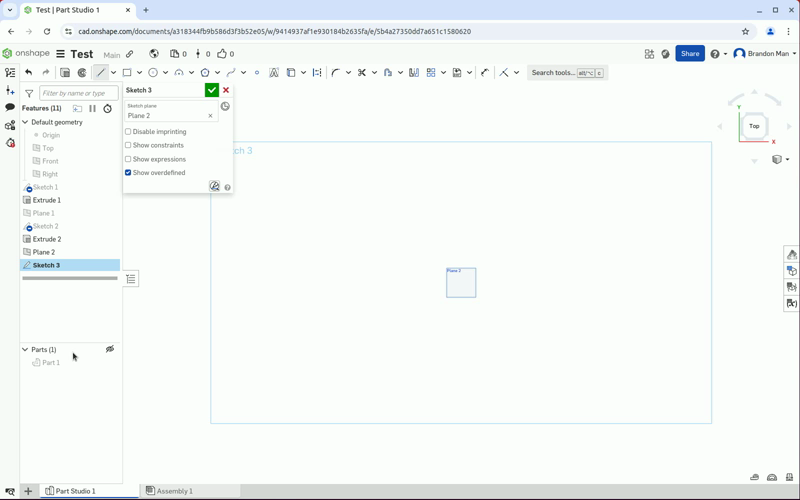
mouse_move(460, 339)
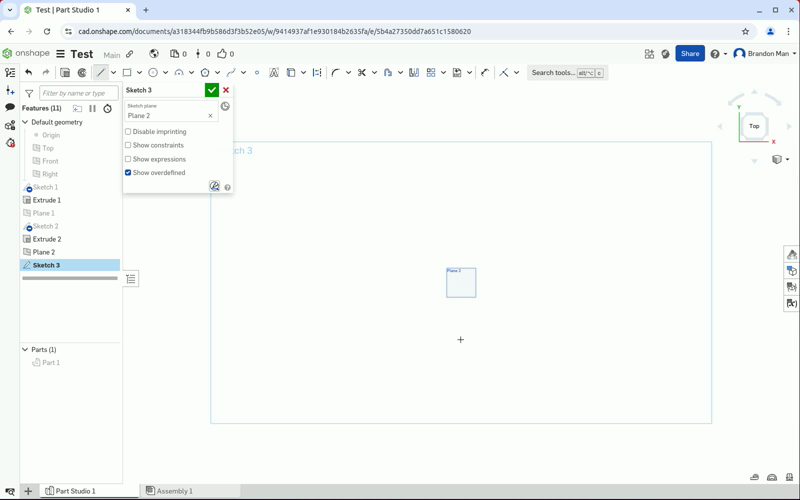
click(460, 339)
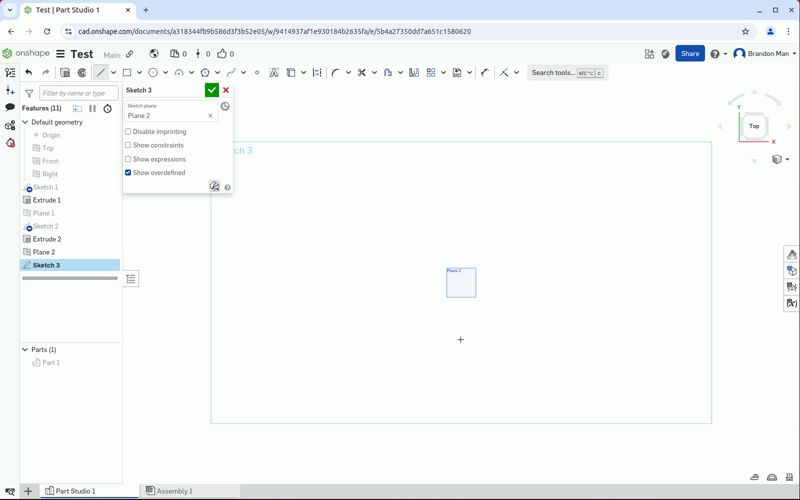
key_up(shift)
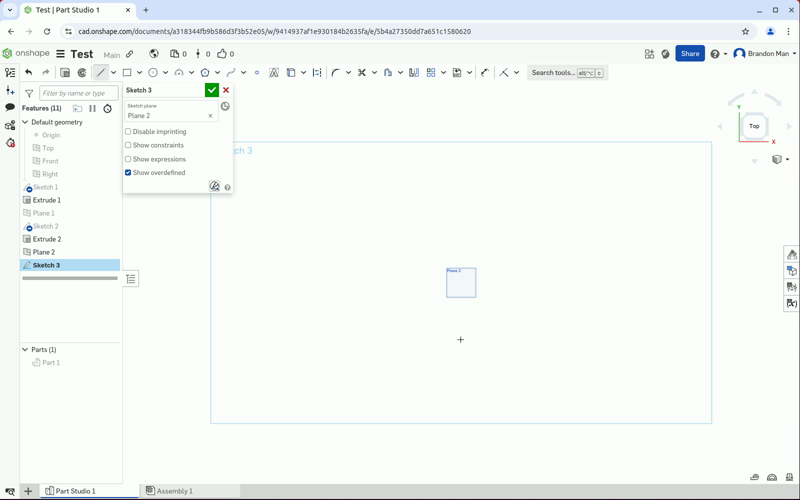
key_down(shift)
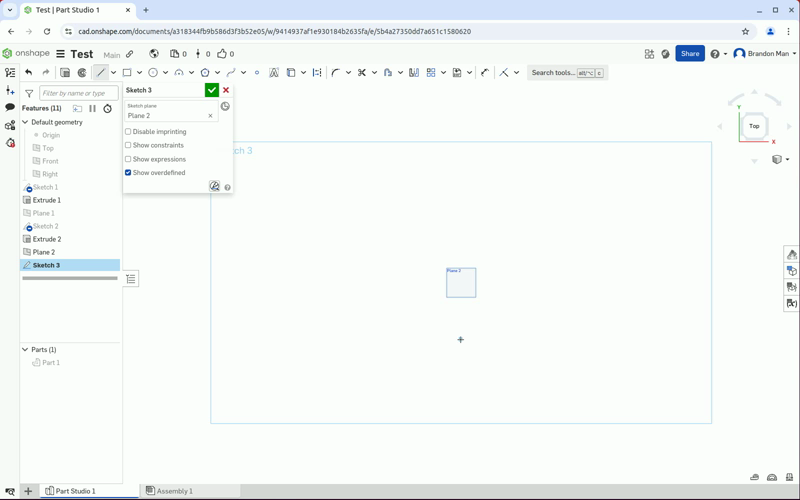
mouse_move(573, 339)
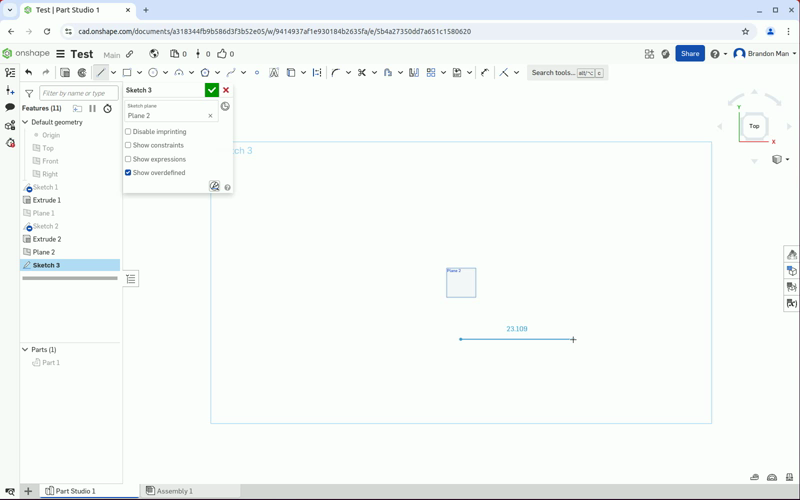
click(573, 339)
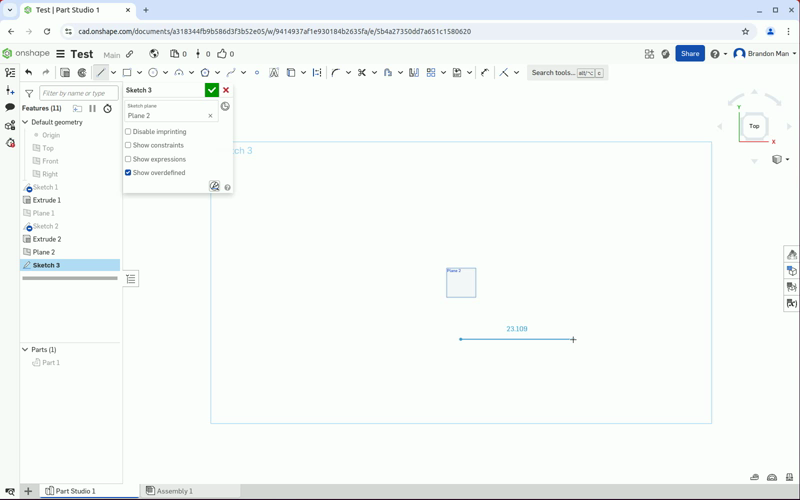
key_up(shift)
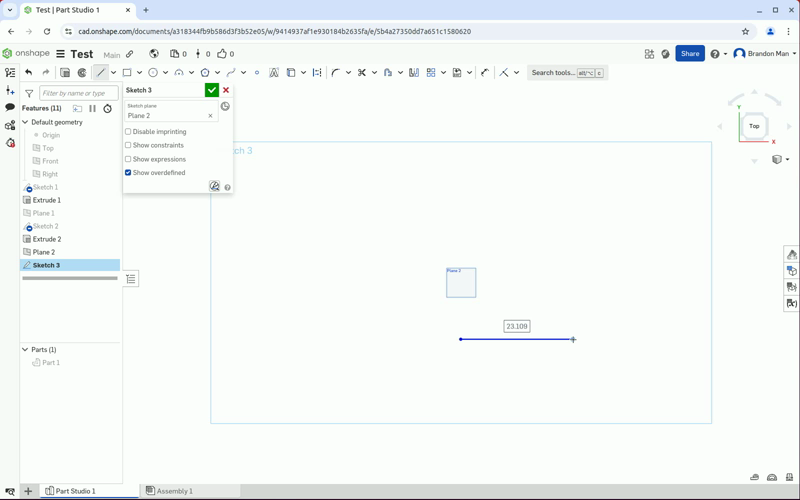
key_down(shift)
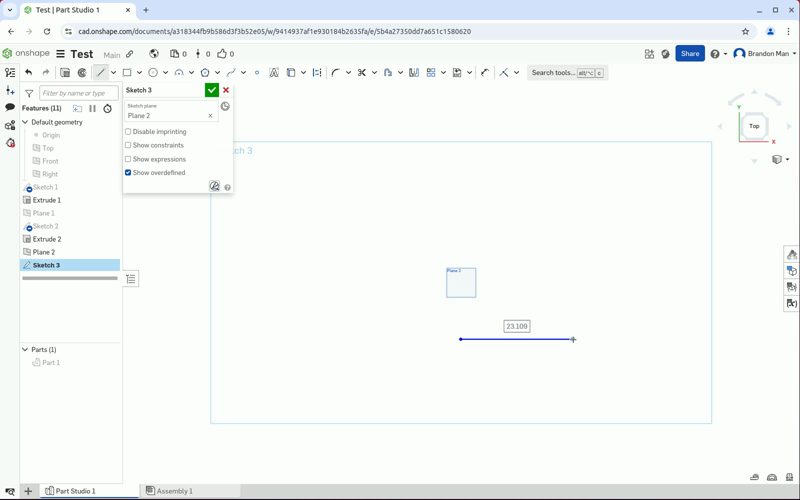
mouse_move(589, 339)
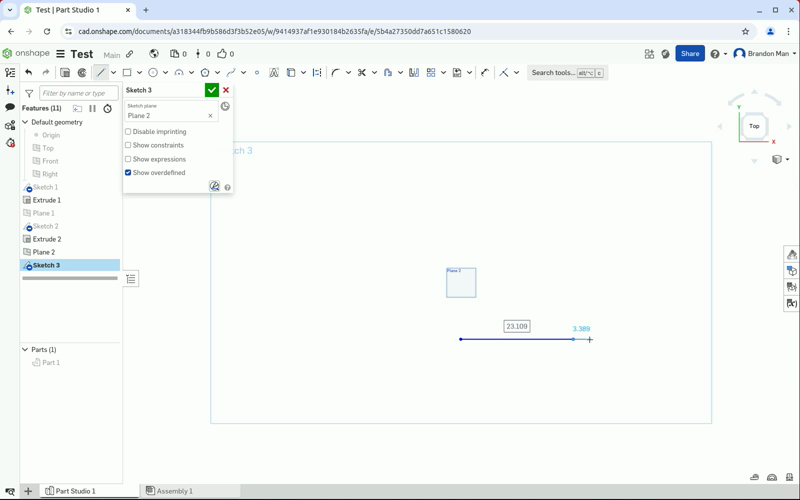
mouse_move(573, 301)
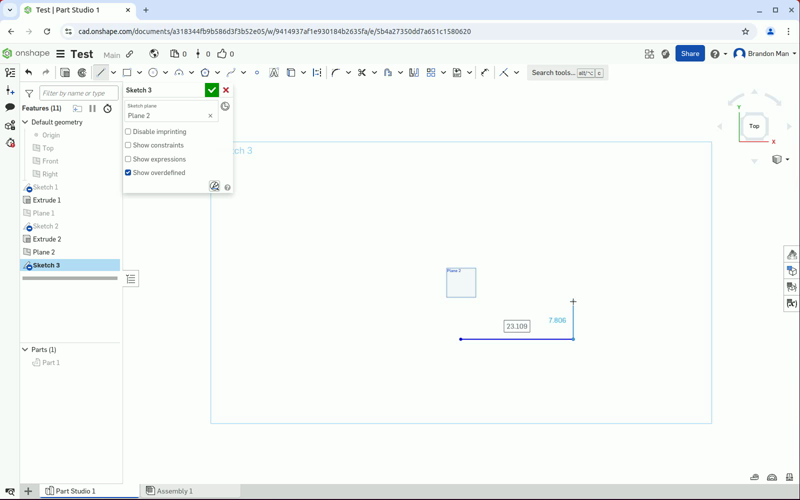
click(573, 301)
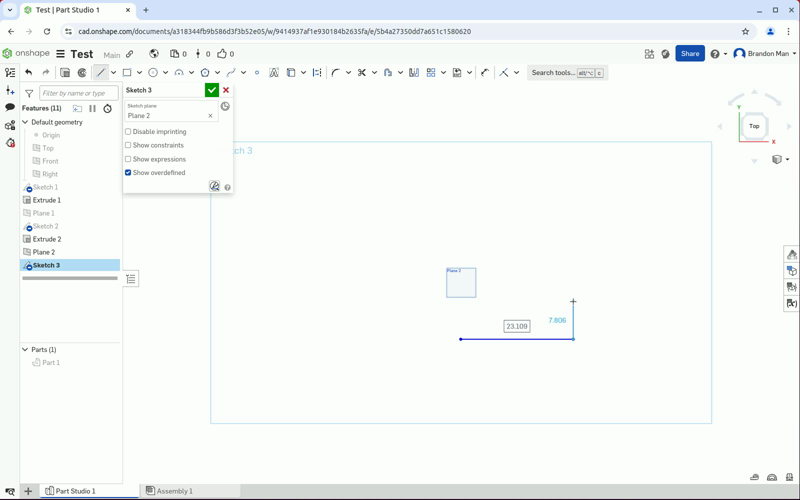
key_up(shift)
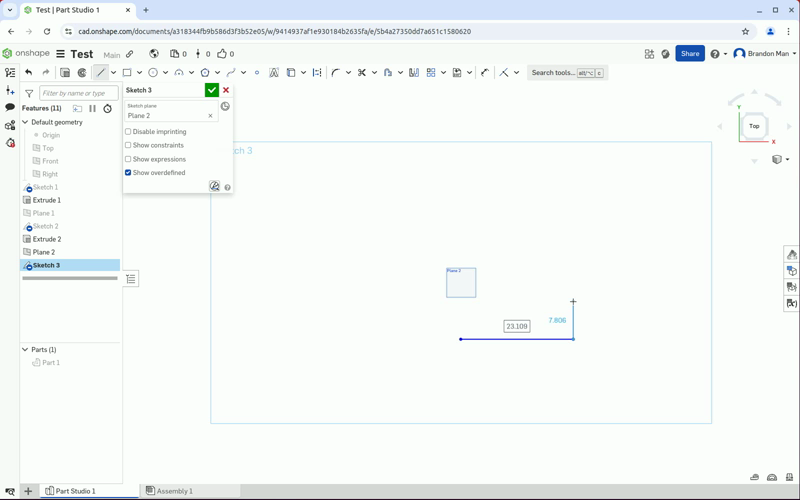
key_down(shift)
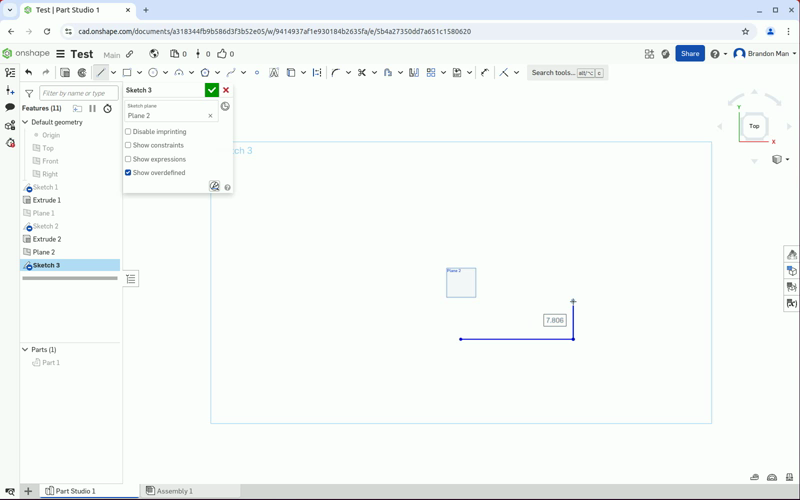
mouse_move(460, 301)
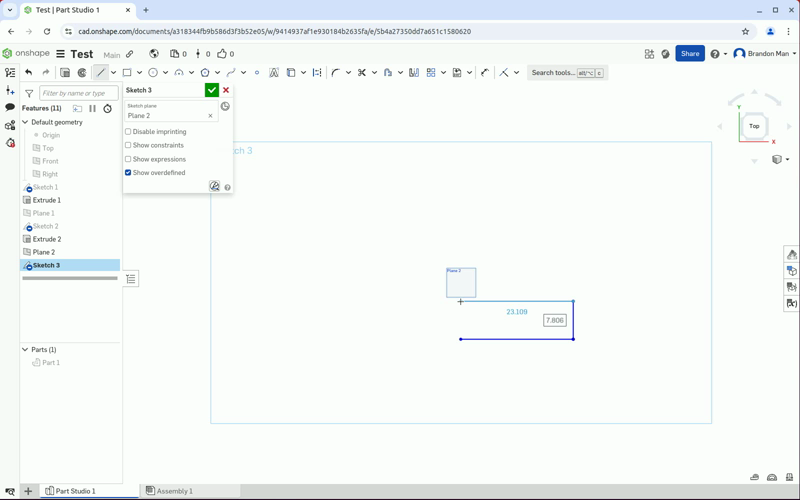
click(460, 301)
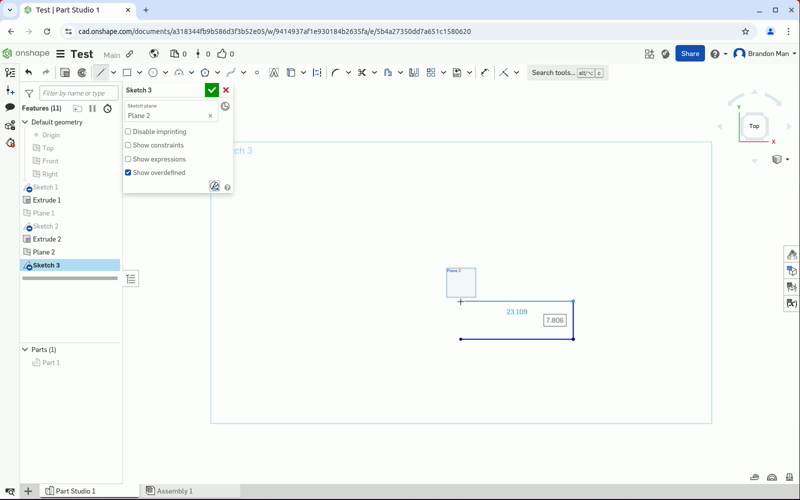
key_up(shift)
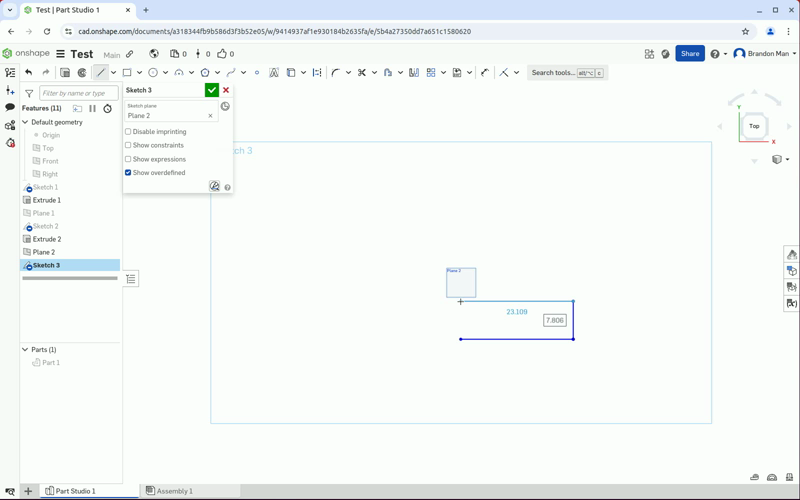
mouse_move(490, 301)
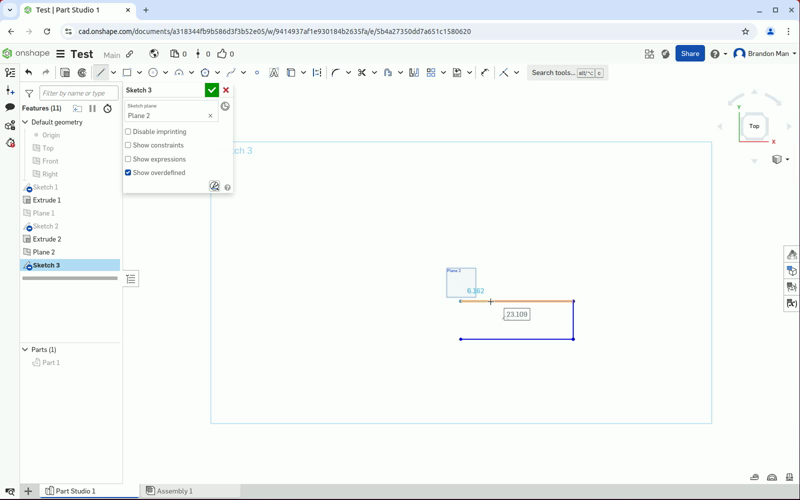
key_down(shift)
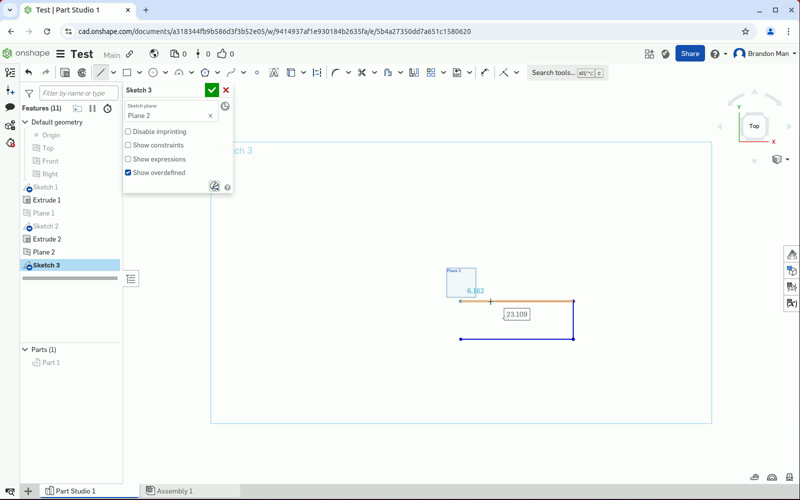
mouse_move(460, 339)
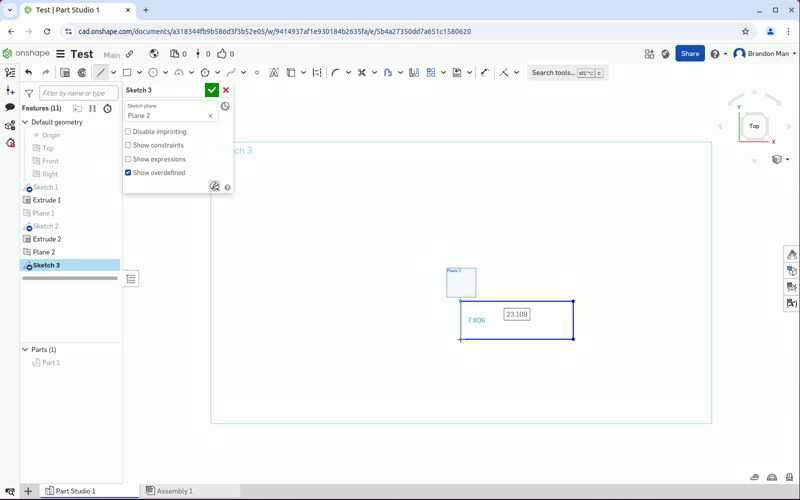
key_up(shift)
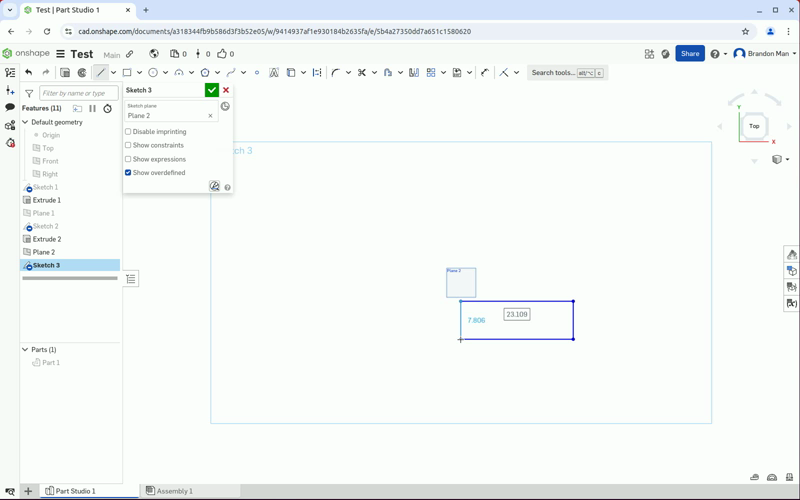
click(460, 339)
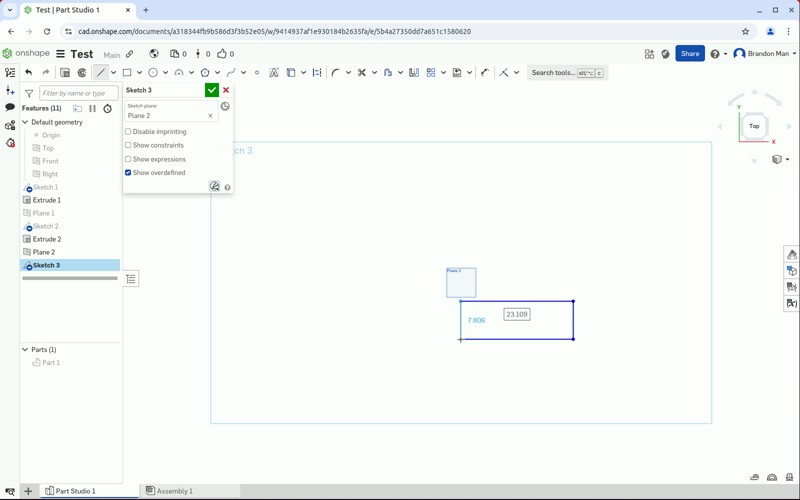
key(esc)
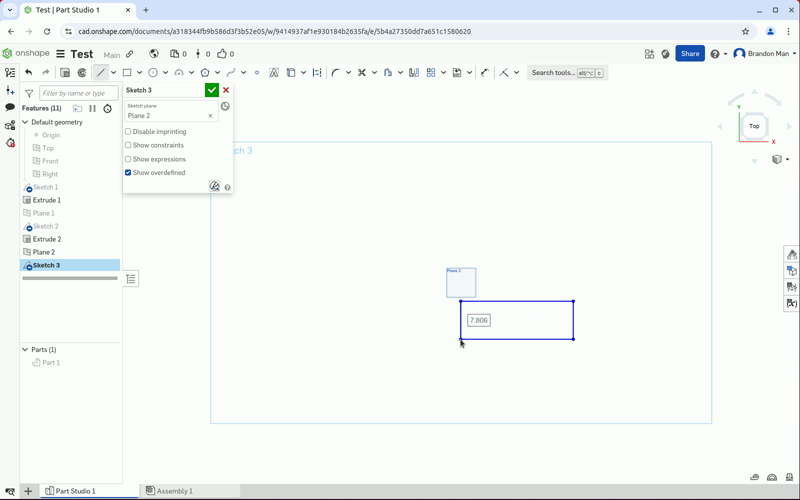
mouse_move(544, 333)
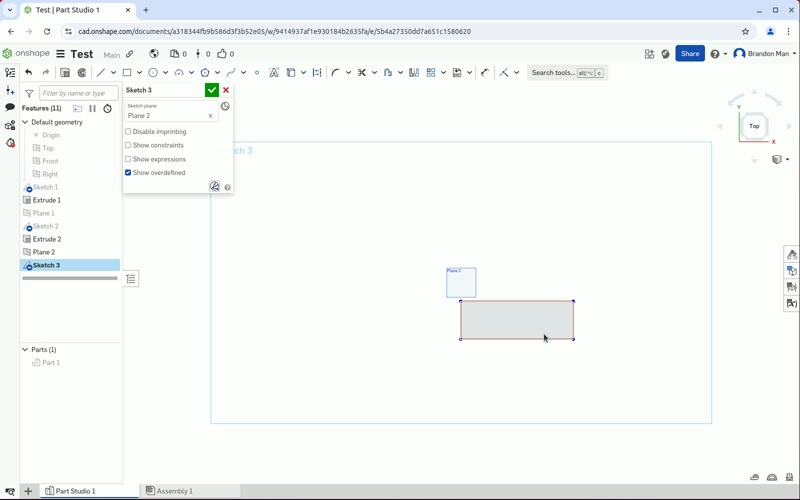
click(544, 333)
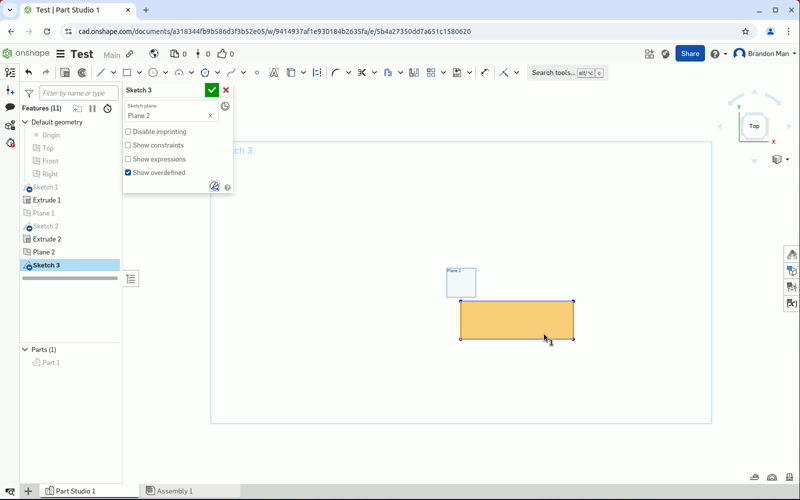
mouse_move(73, 352)
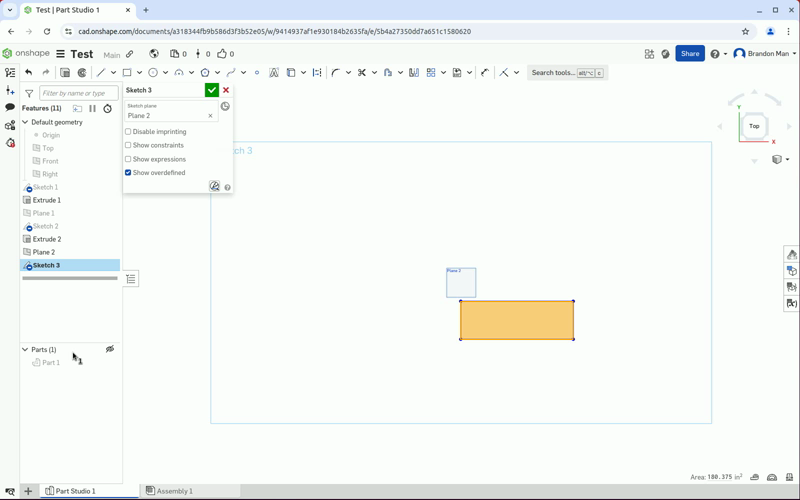
key(shift+y)
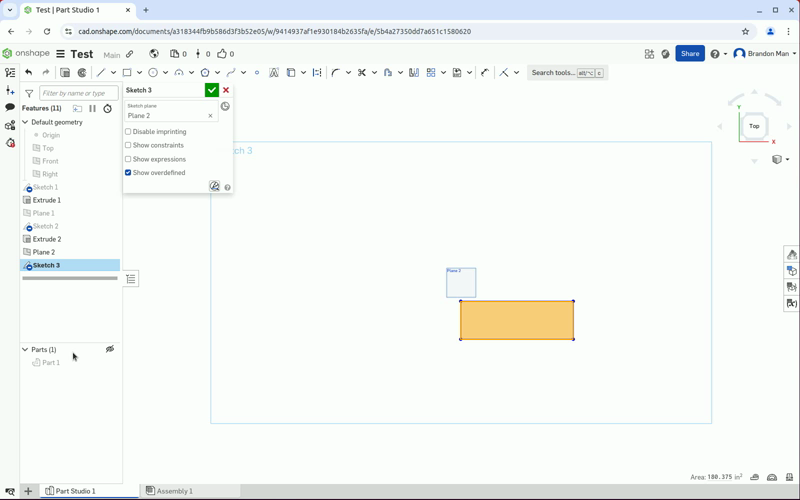
key(shift+e)
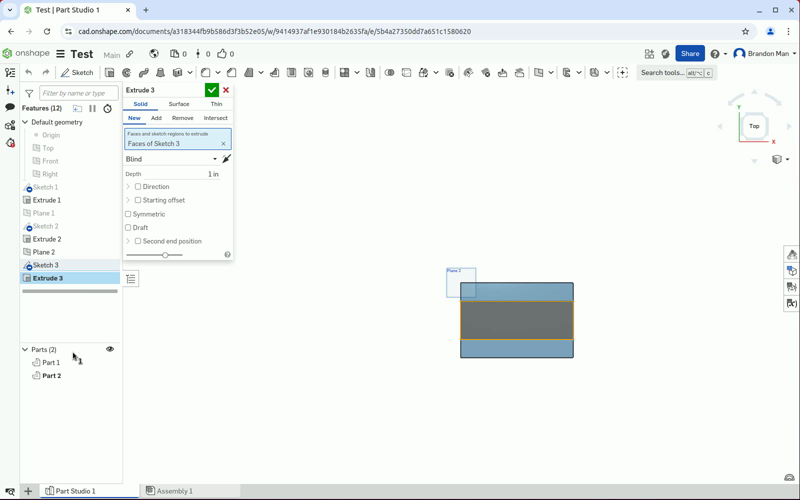
mouse_move(143, 106)
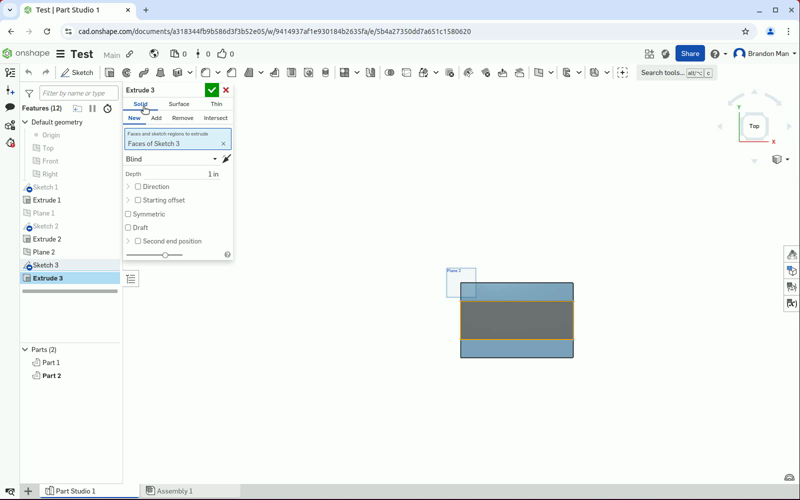
click(143, 106)
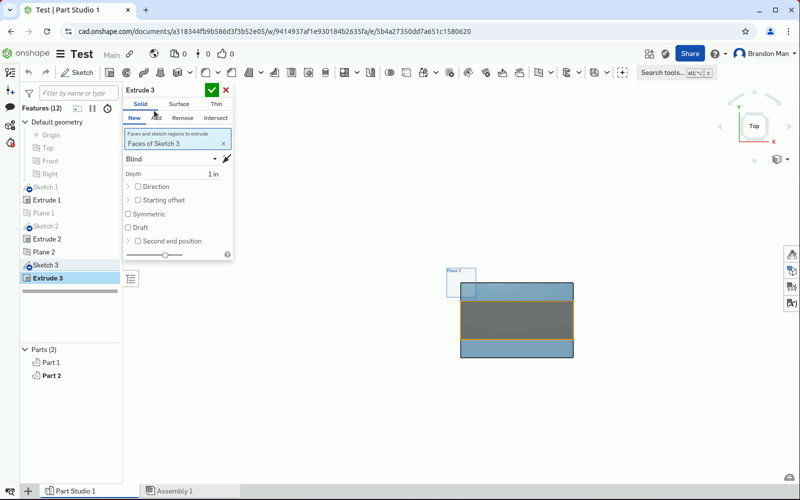
mouse_move(186, 120)
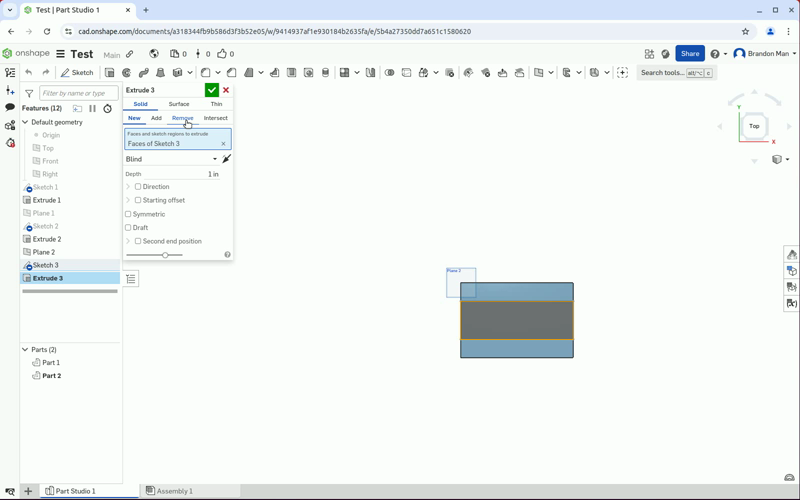
click(186, 120)
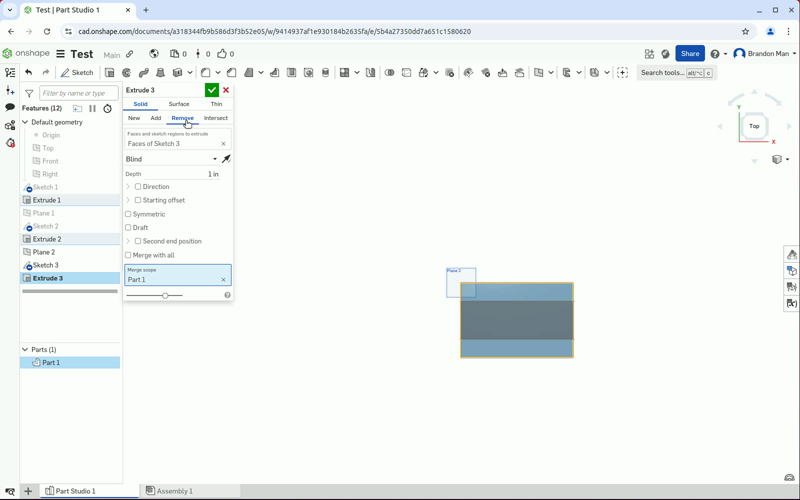
key(tab, 4)
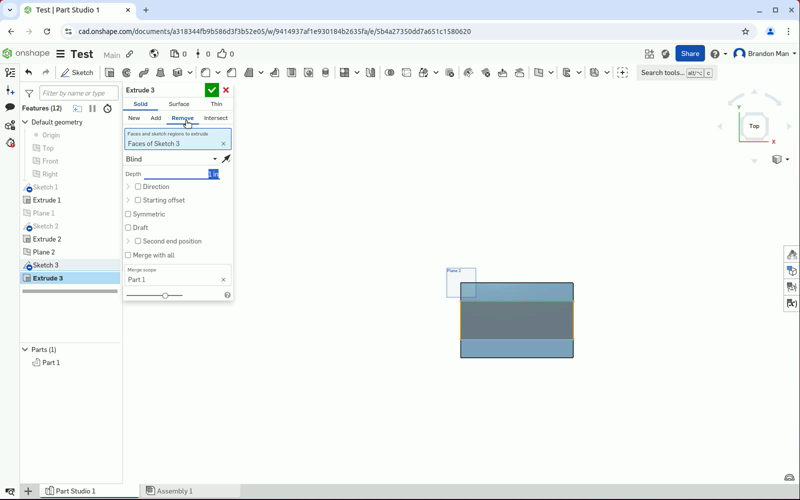
text(3.851)
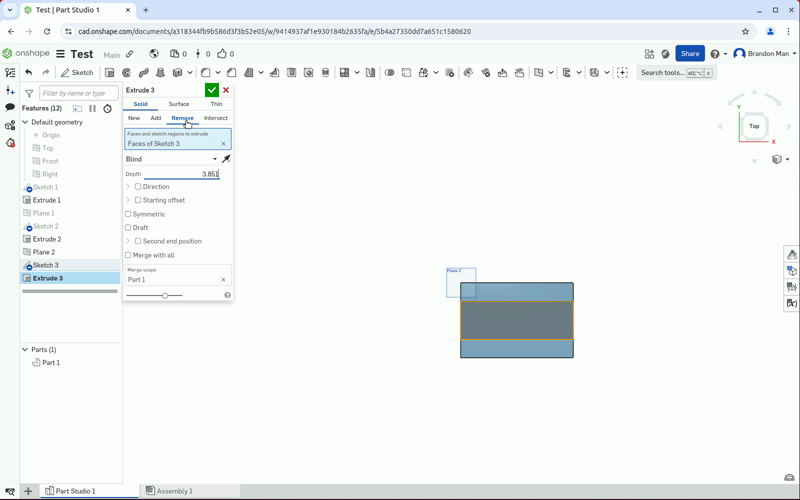
key(tab, 6)
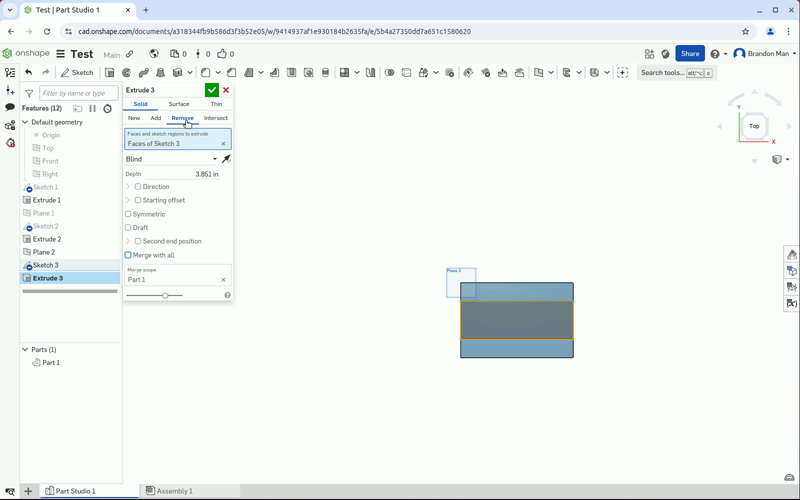
key(space)
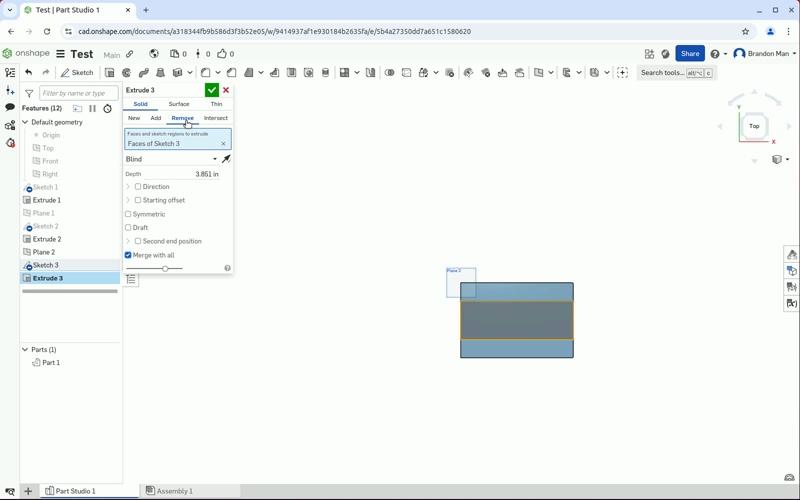
key(enter)
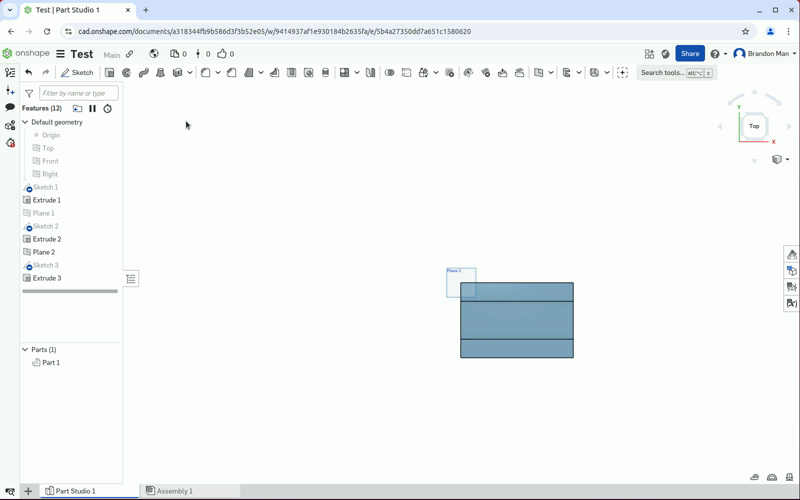
key(shift+h)
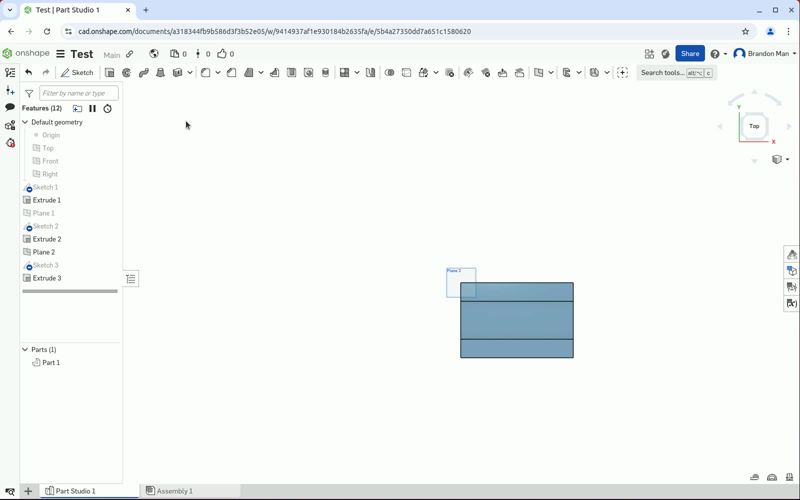
key(shift+h)
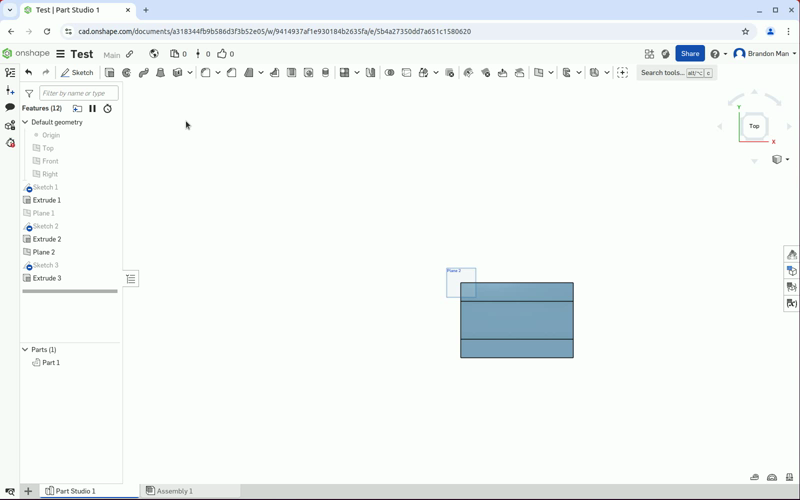
key(shift+7)
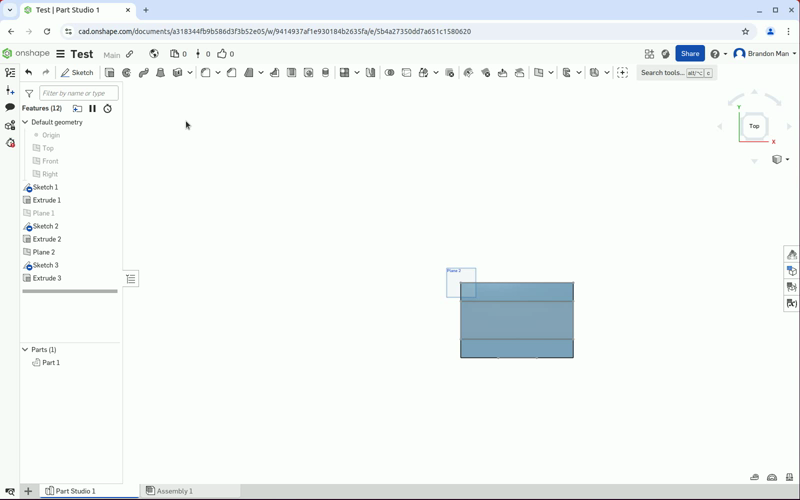
key(up, 3)
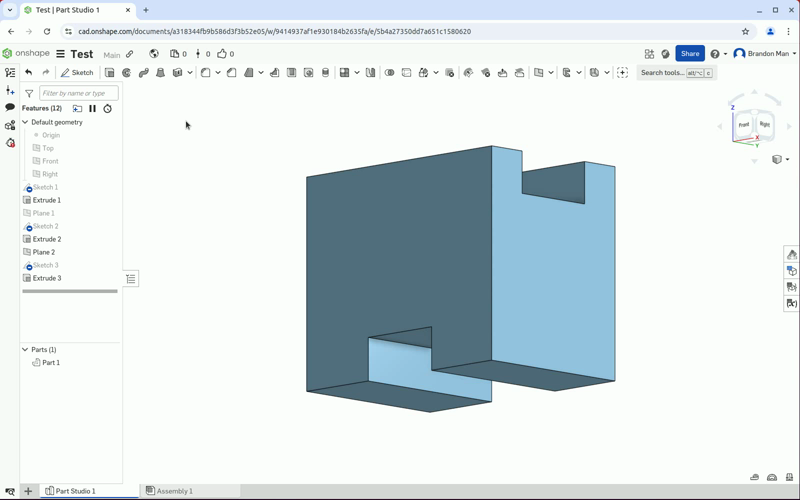
key(left, 3)
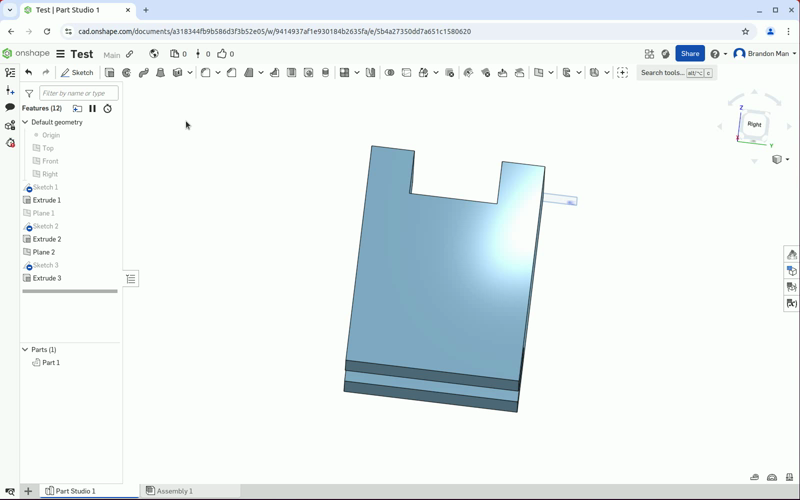
key(right, 3)
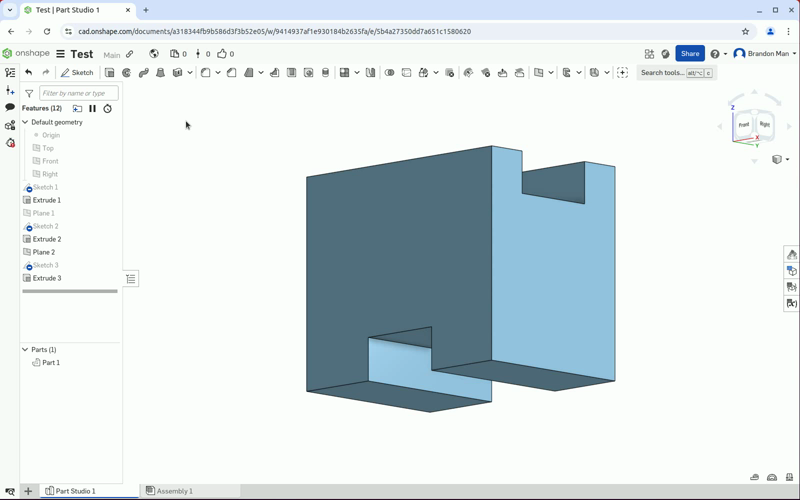
key(down, 3)
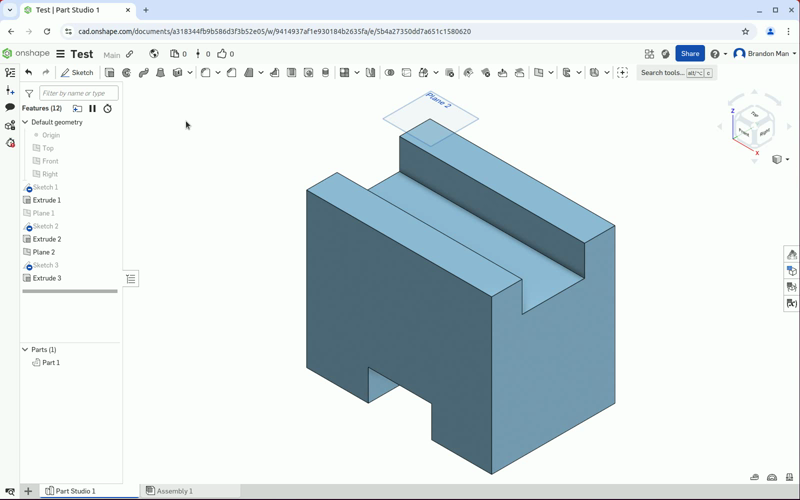
mouse_move(73, 189)
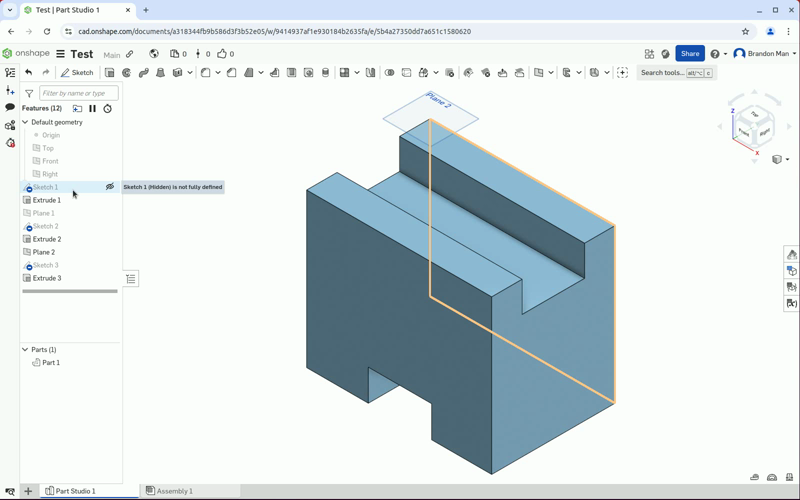
click(73, 189)